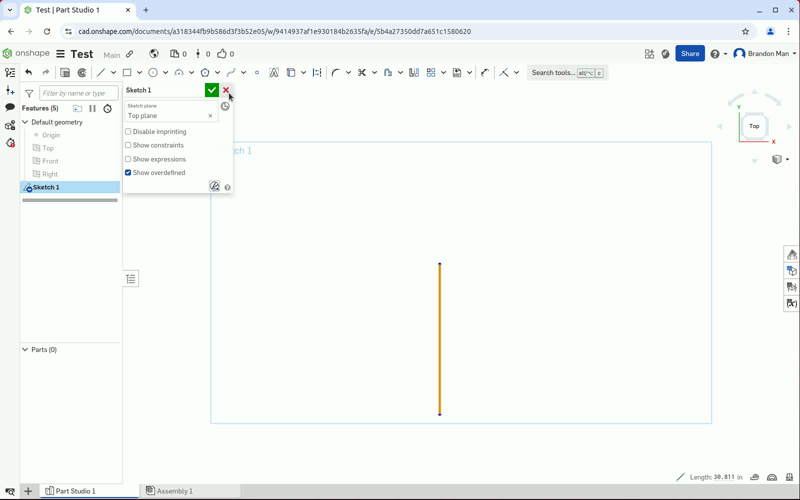
key(shift+h)
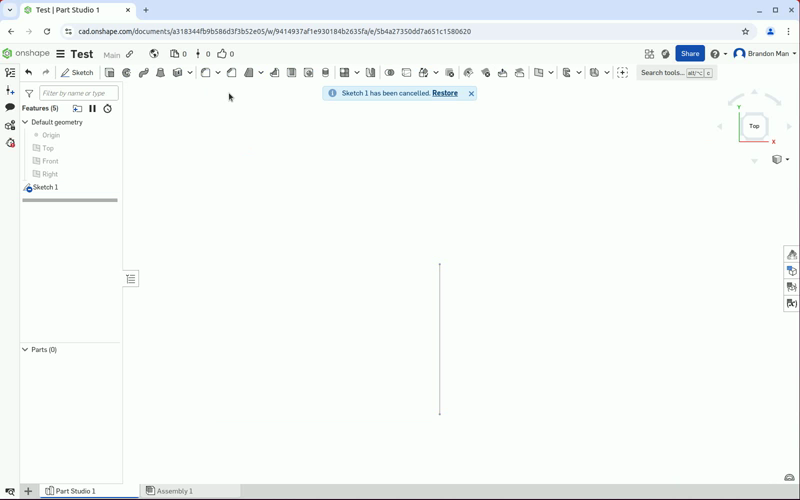
mouse_move(73, 352)
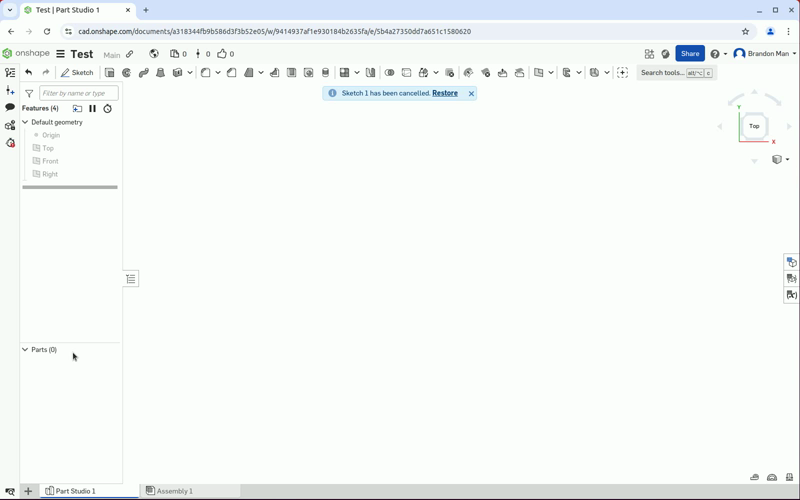
key(y)
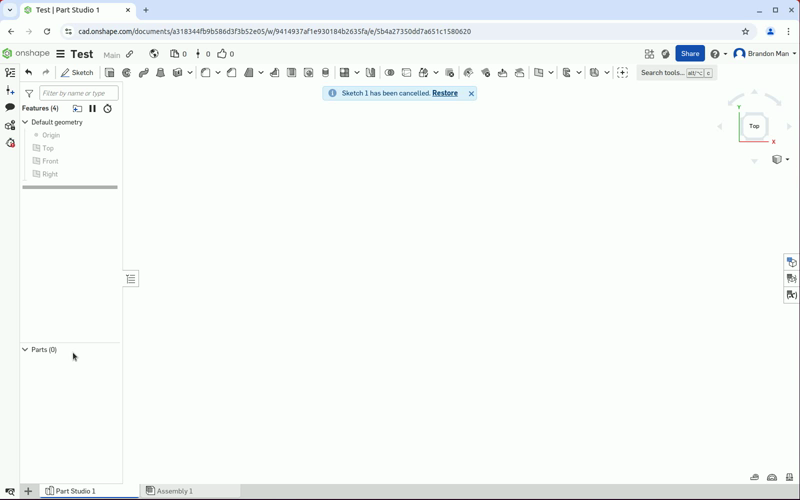
key(shift+p)
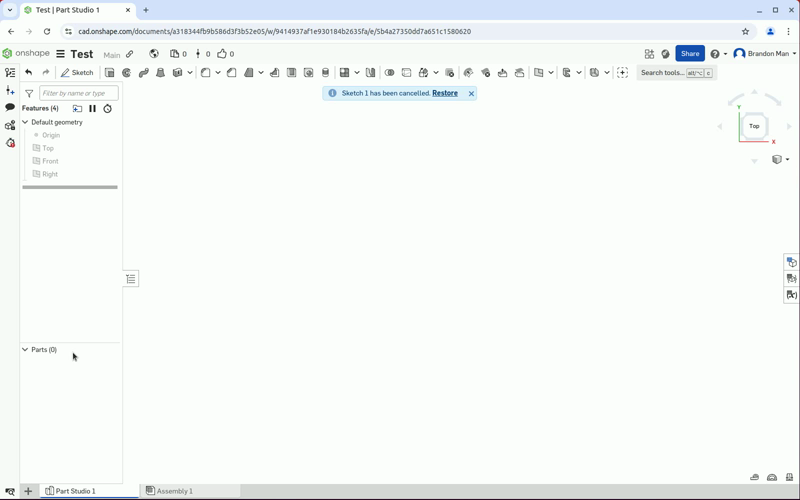
key(space)
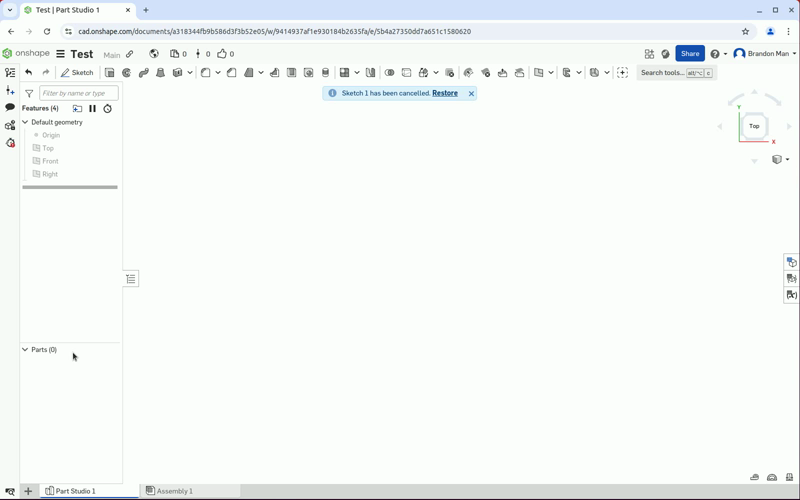
key_down(shift)
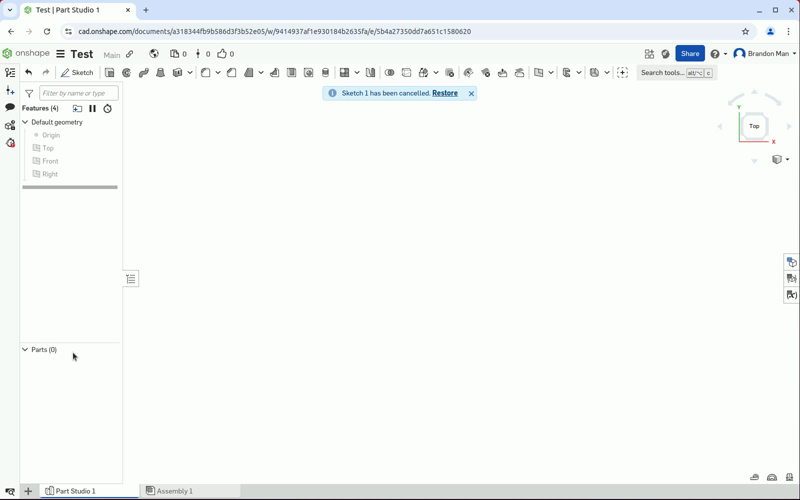
key(up)
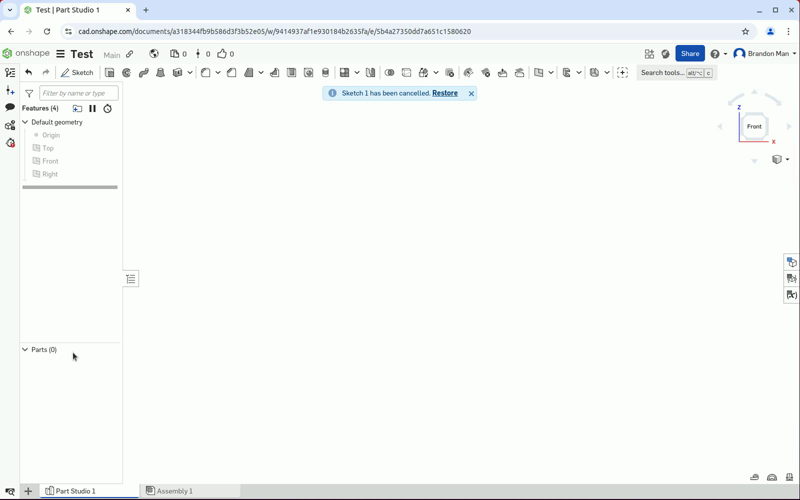
key_up(shift)
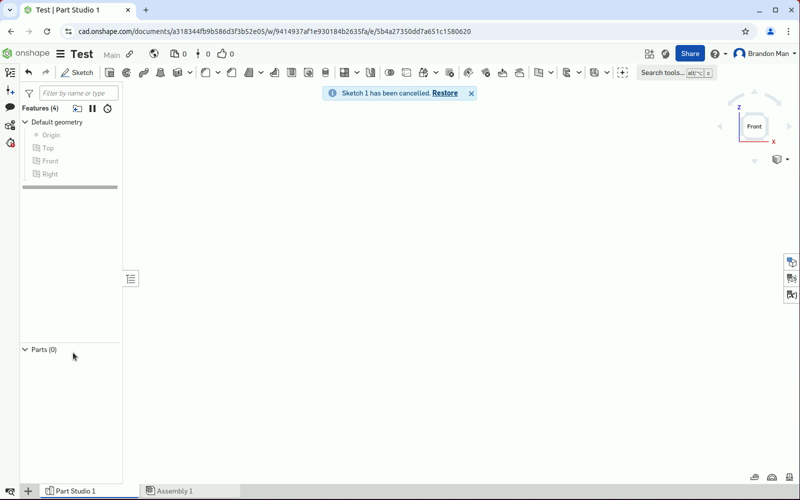
mouse_move(73, 352)
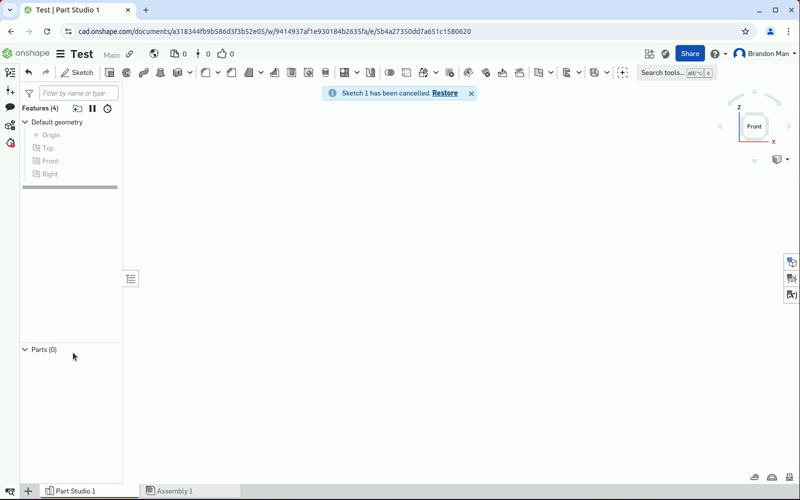
key(shift+y)
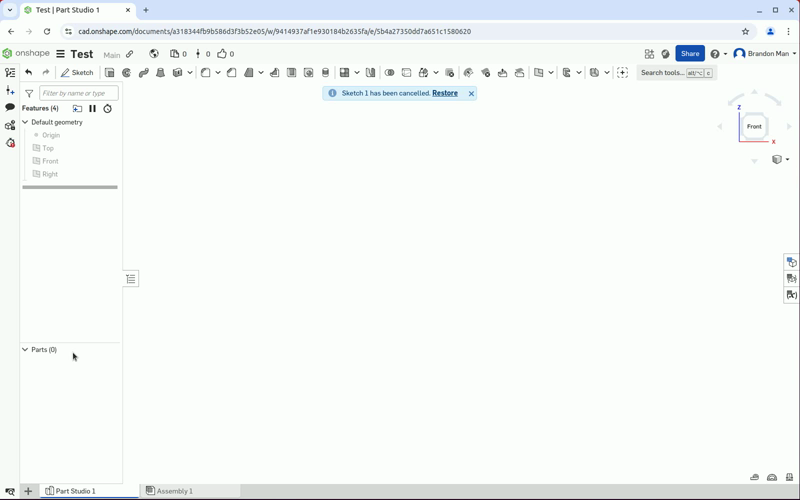
key(shift+s)
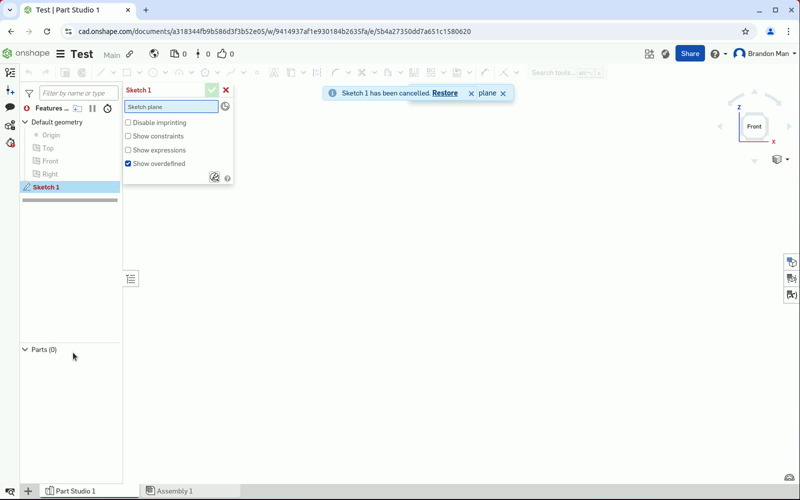
mouse_move(73, 163)
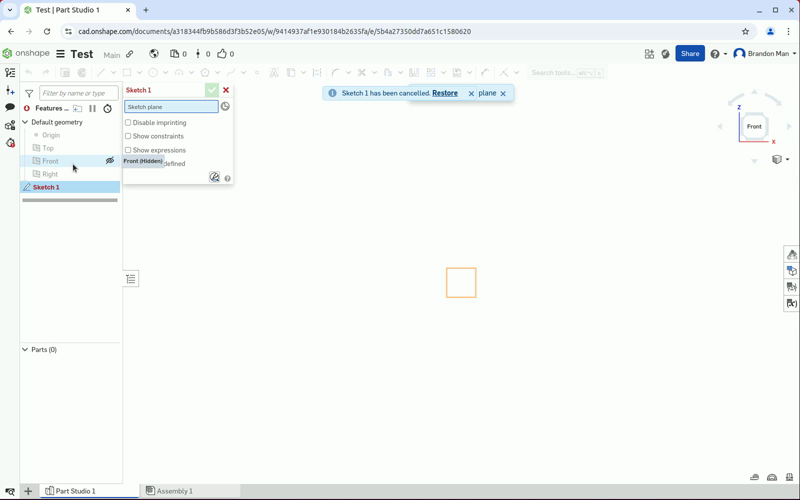
click(73, 163)
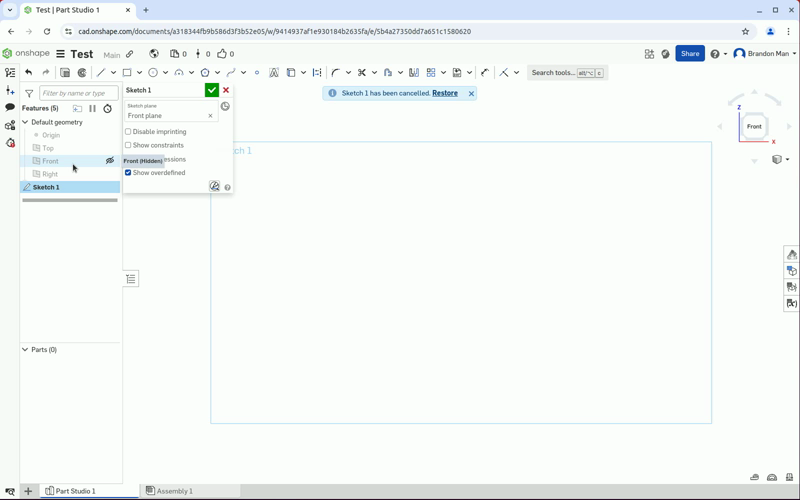
mouse_move(73, 352)
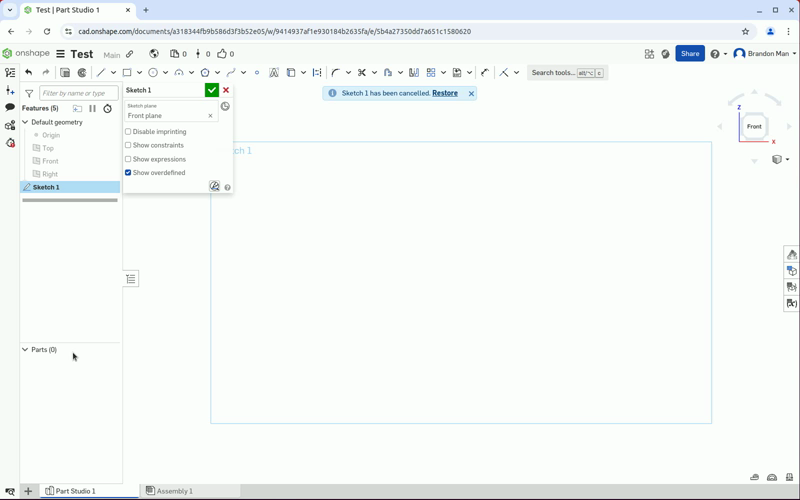
key(y)
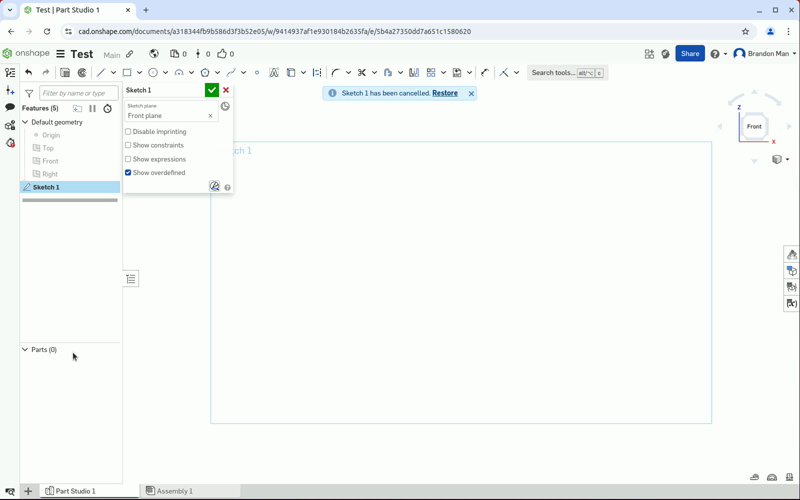
key(l)
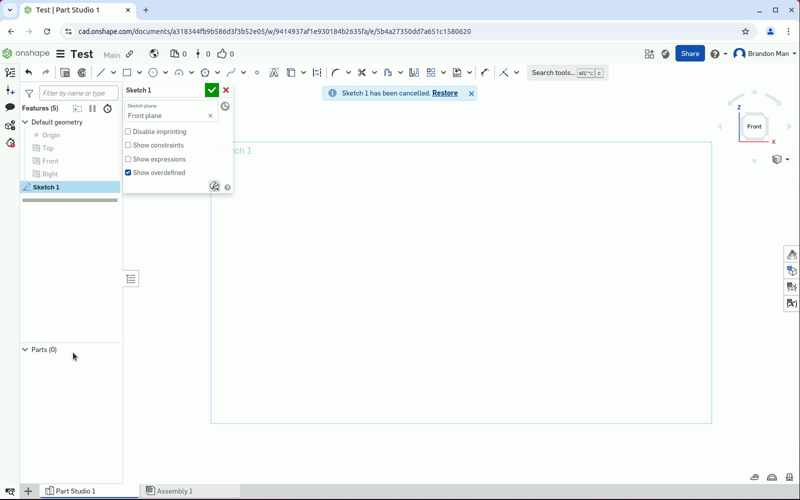
key_down(shift)
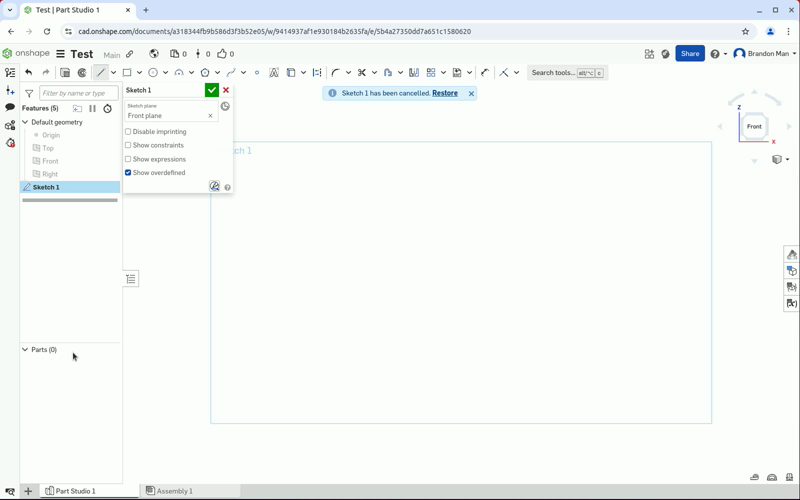
mouse_move(460, 290)
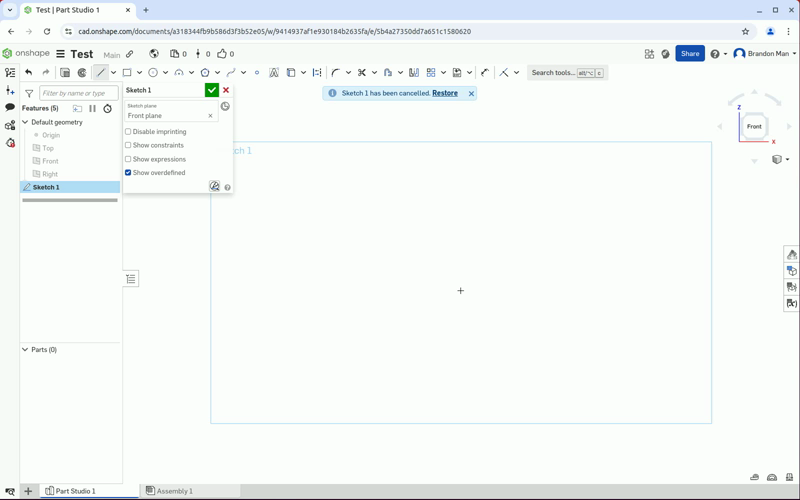
click(460, 290)
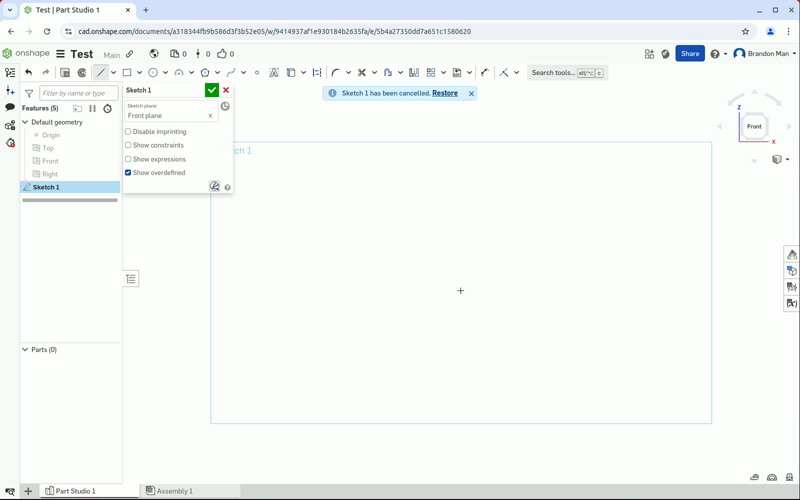
key_up(shift)
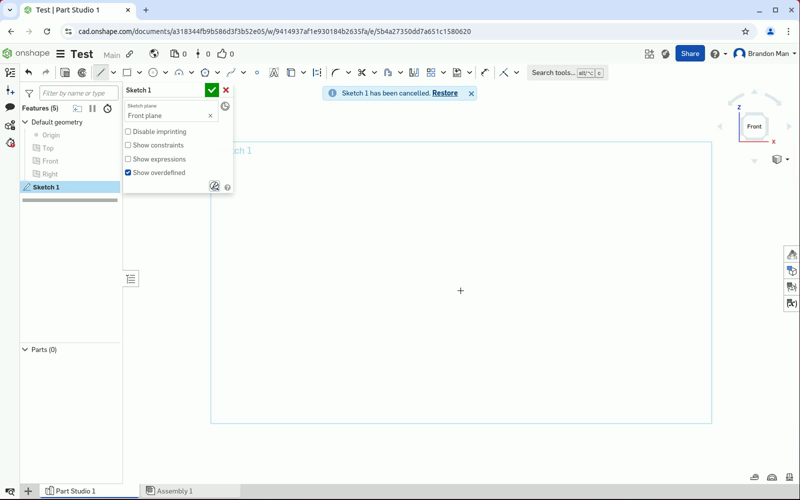
key_down(shift)
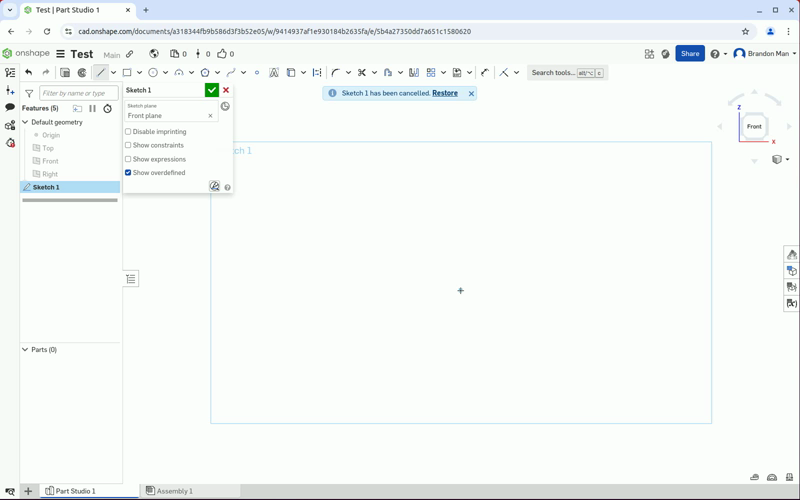
mouse_move(566, 290)
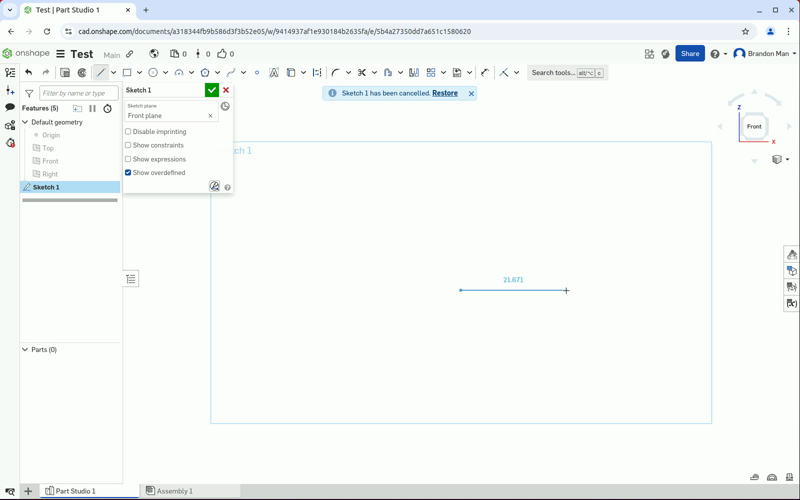
click(566, 290)
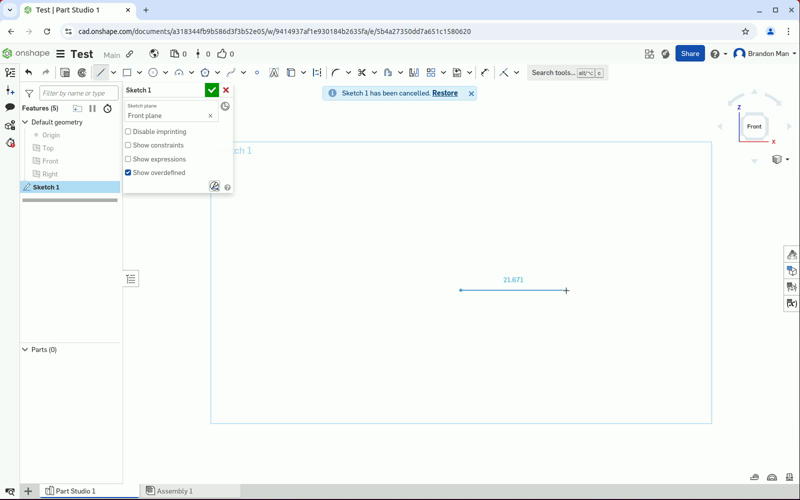
key_up(shift)
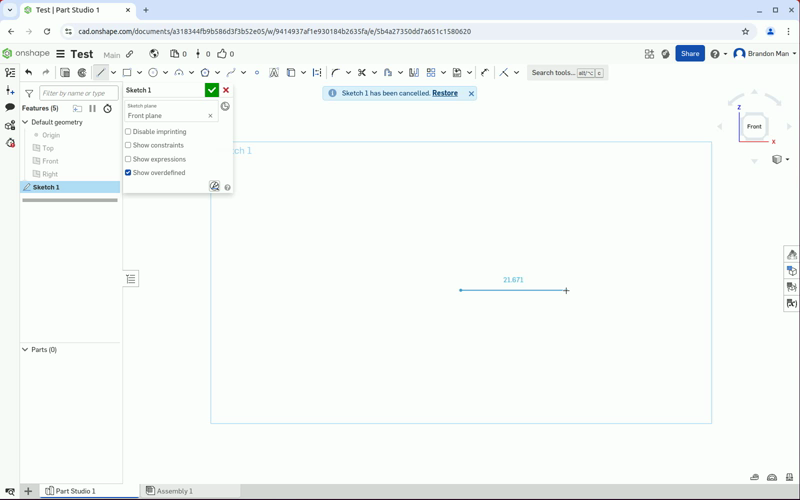
key(esc)
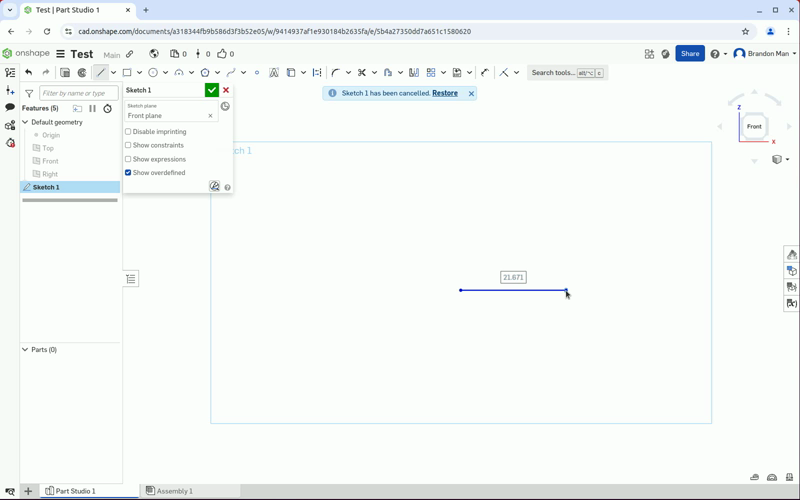
key(a)
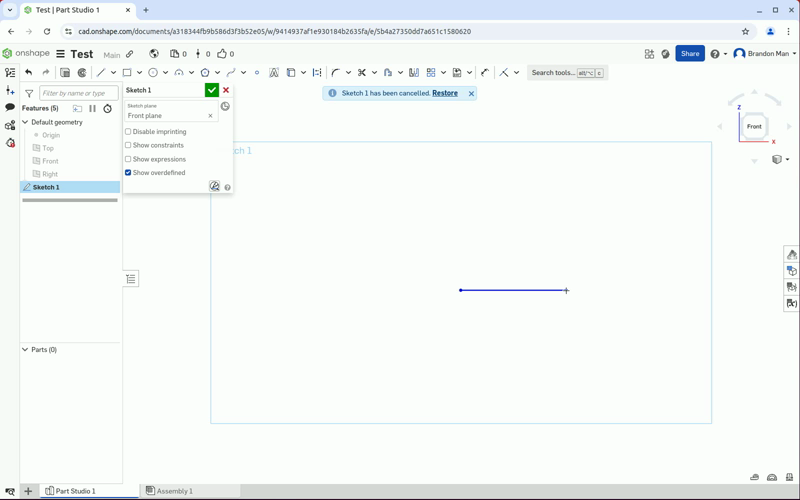
mouse_move(566, 290)
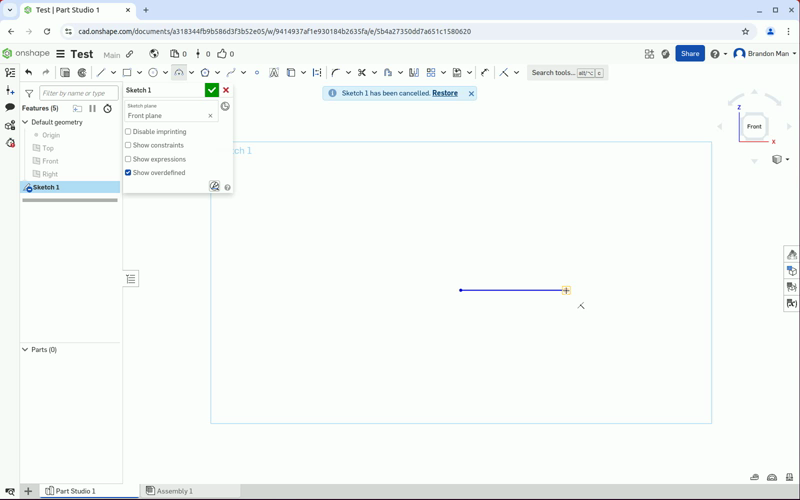
click(566, 290)
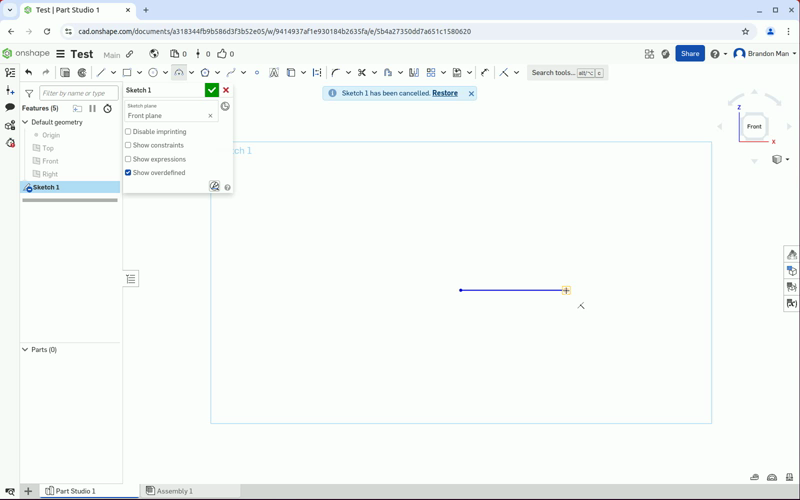
key_down(shift)
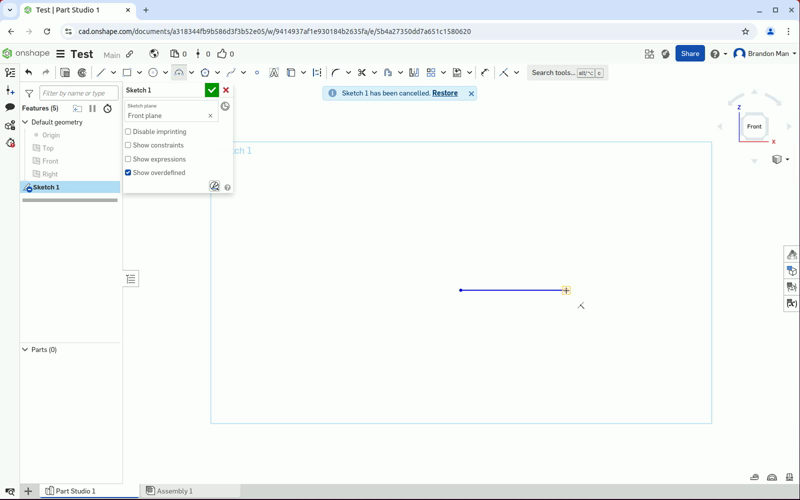
mouse_move(566, 275)
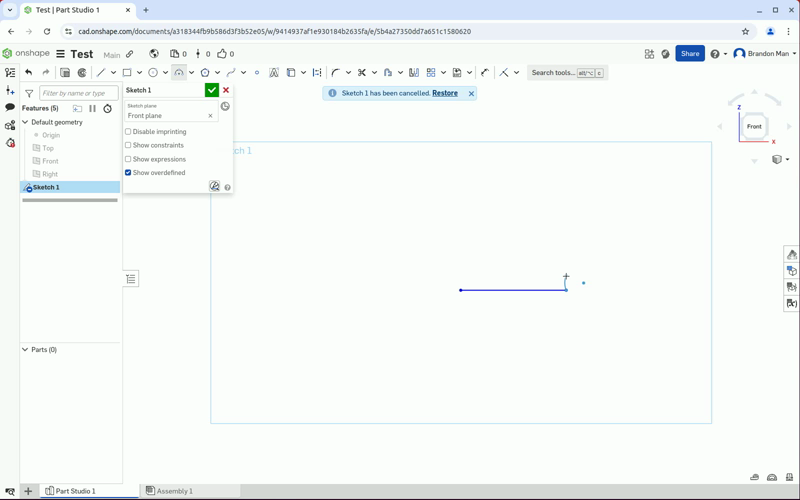
click(566, 275)
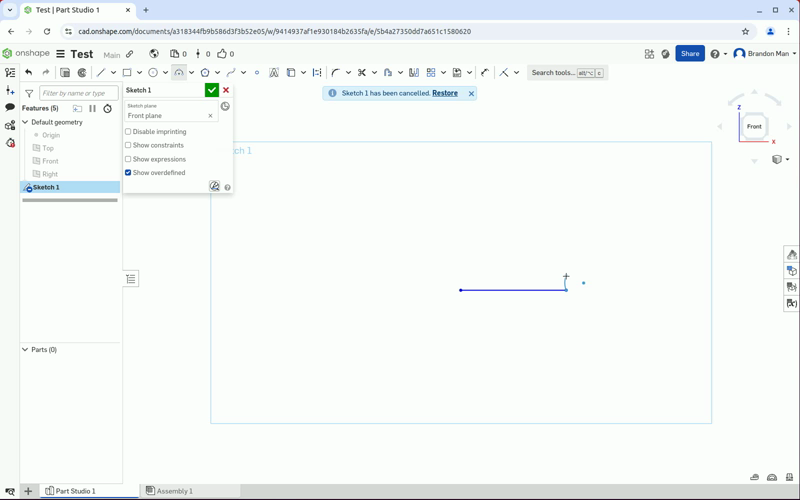
mouse_move(573, 282)
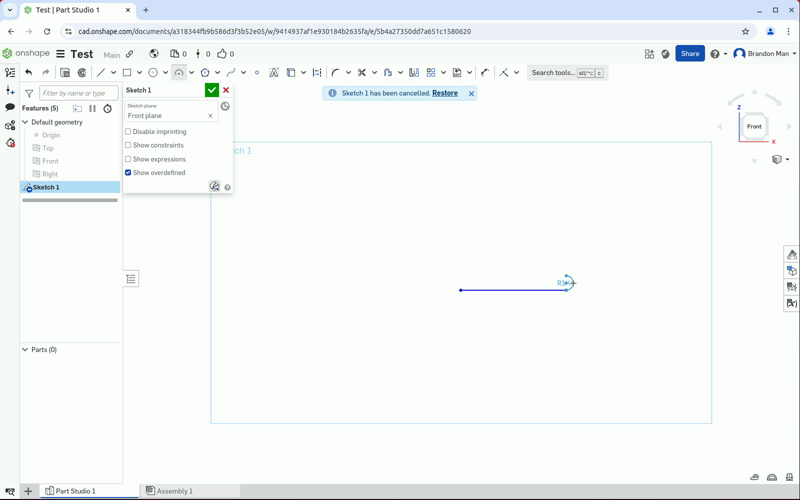
click(573, 282)
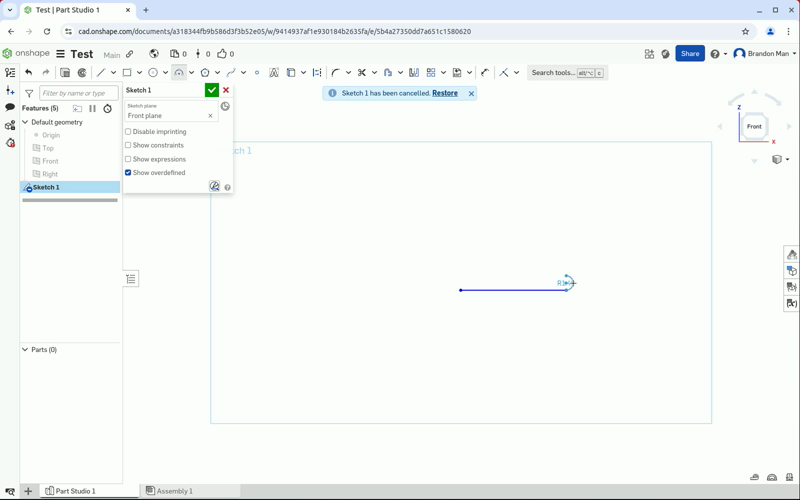
key_up(shift)
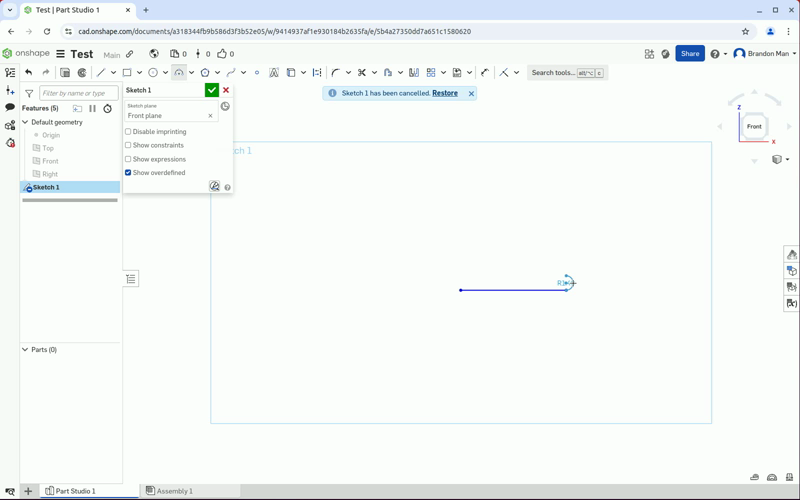
key(esc)
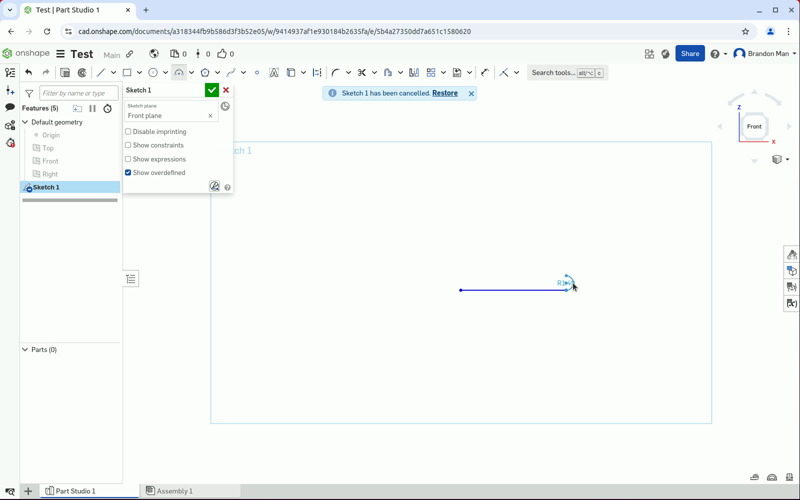
key(l)
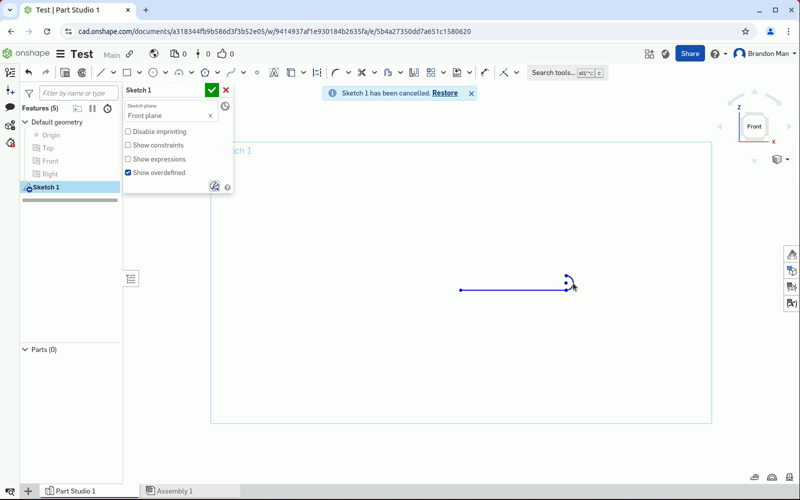
mouse_move(566, 275)
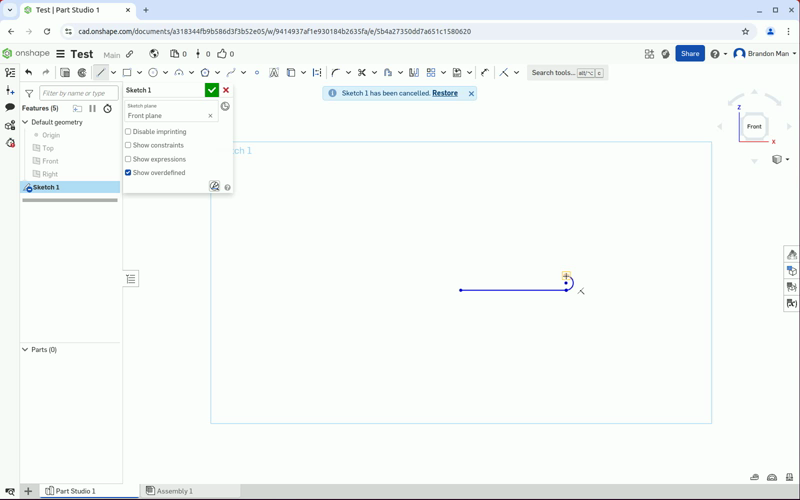
click(566, 275)
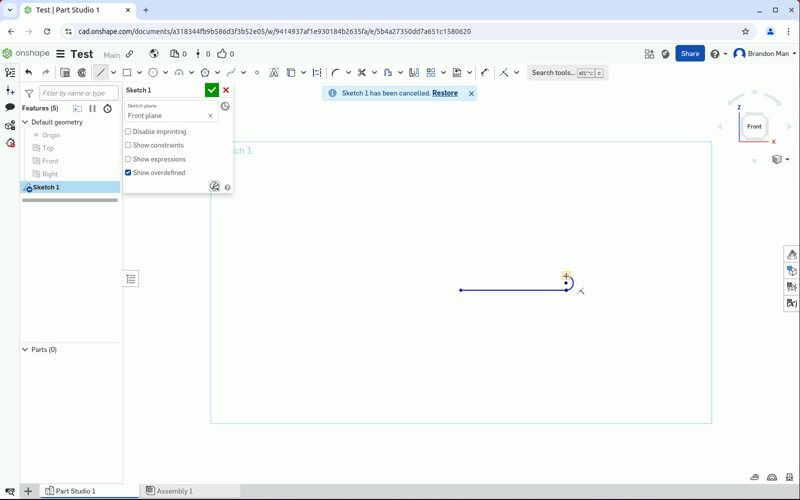
key_down(shift)
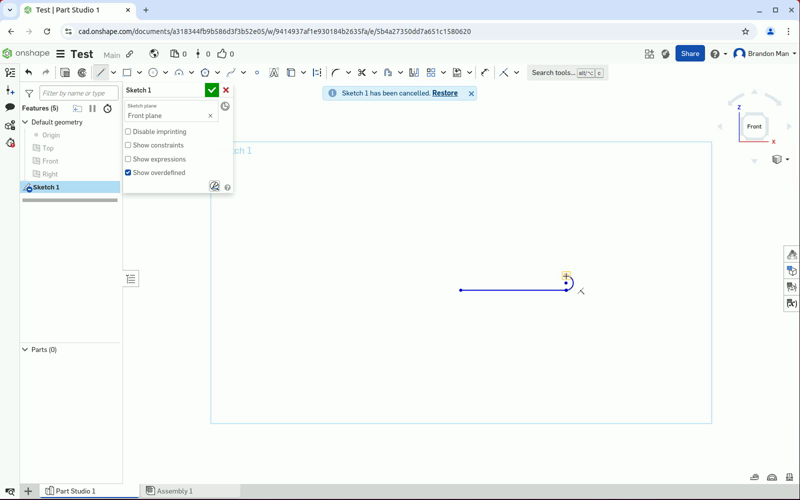
mouse_move(460, 275)
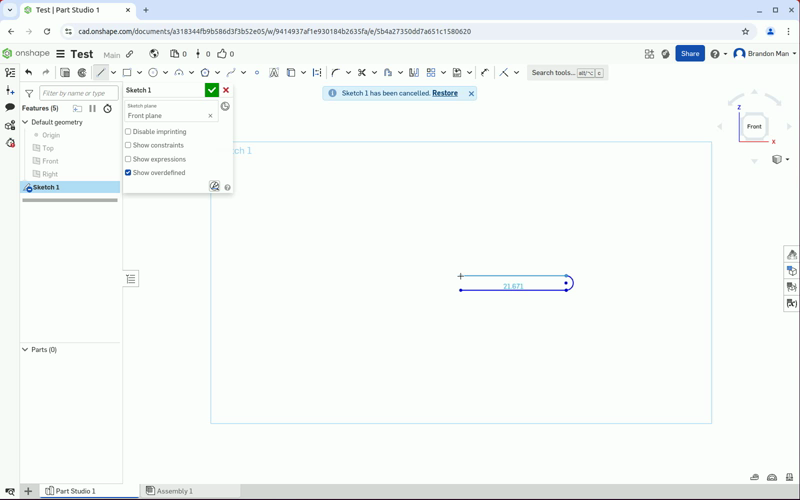
click(460, 275)
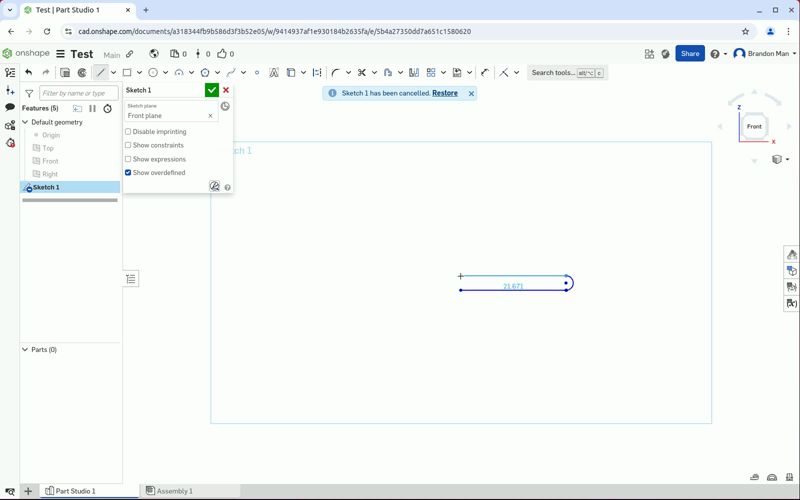
key_up(shift)
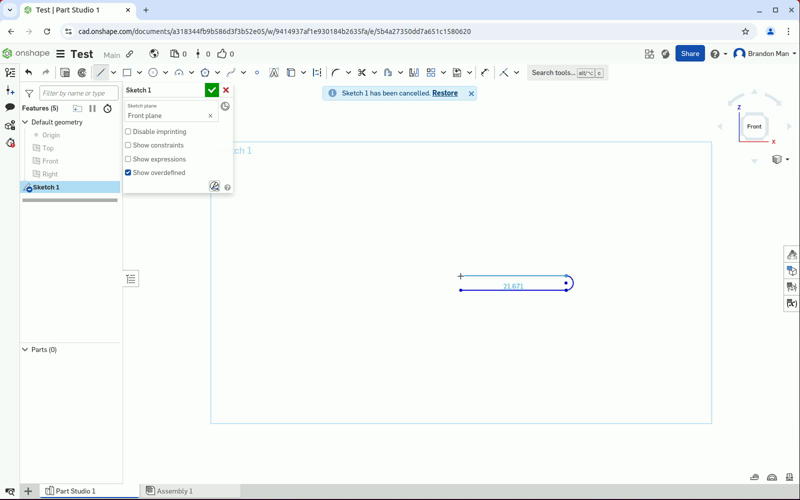
key(esc)
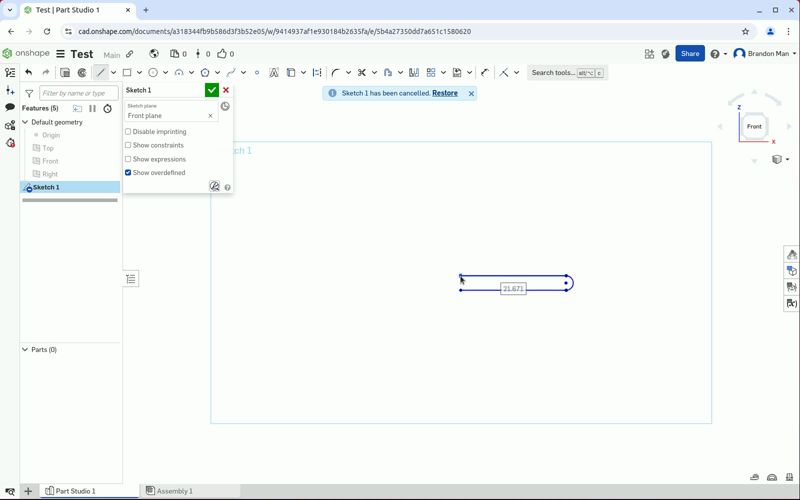
key(a)
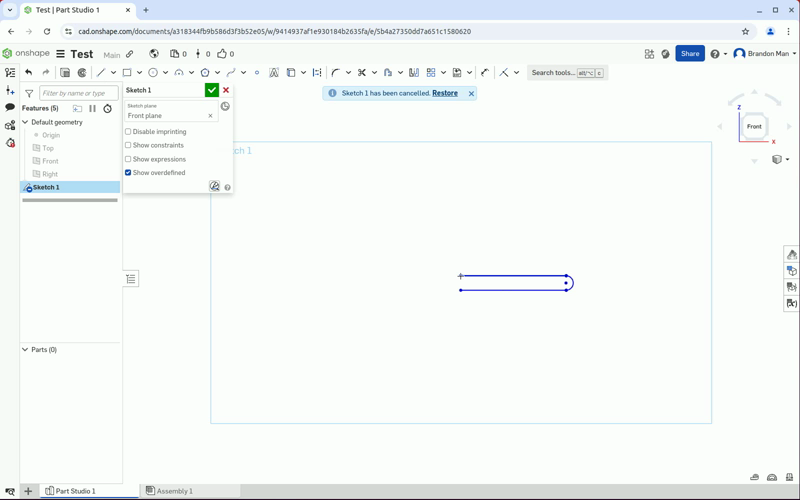
mouse_move(460, 275)
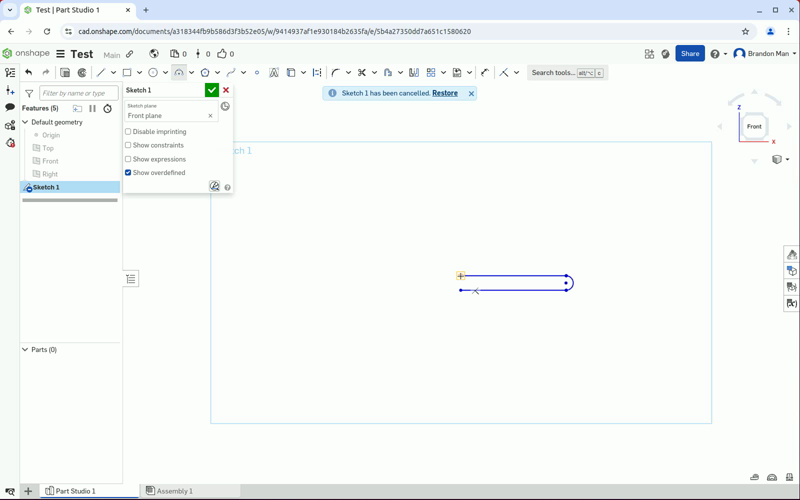
click(460, 275)
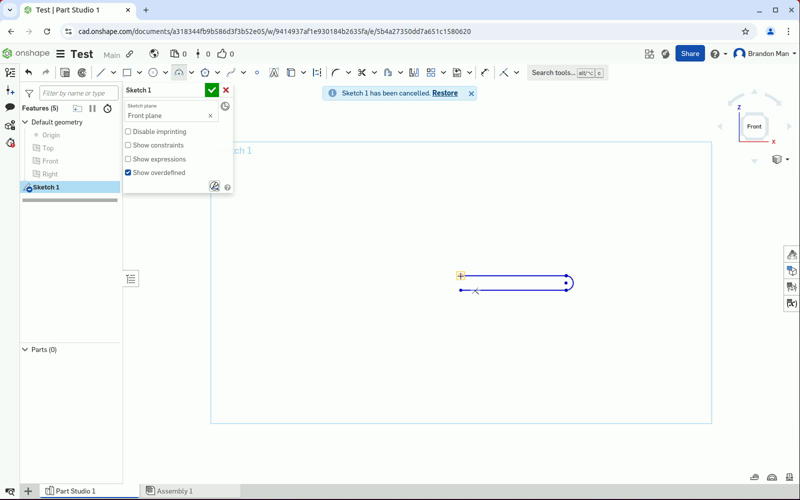
mouse_move(460, 290)
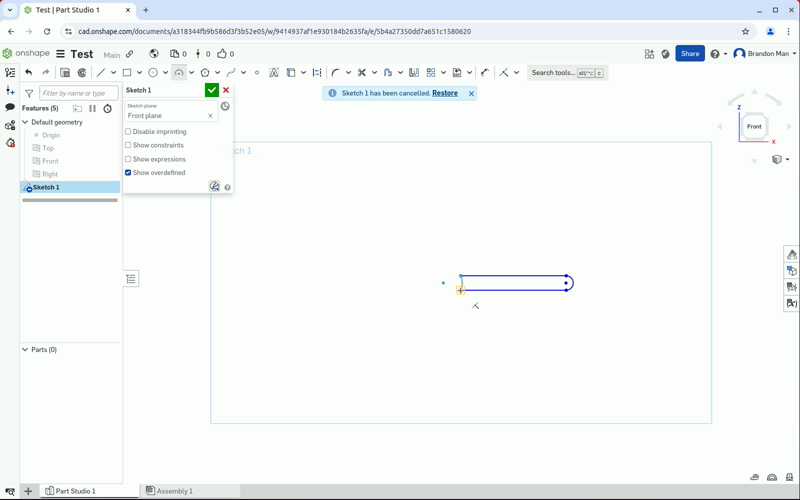
click(460, 290)
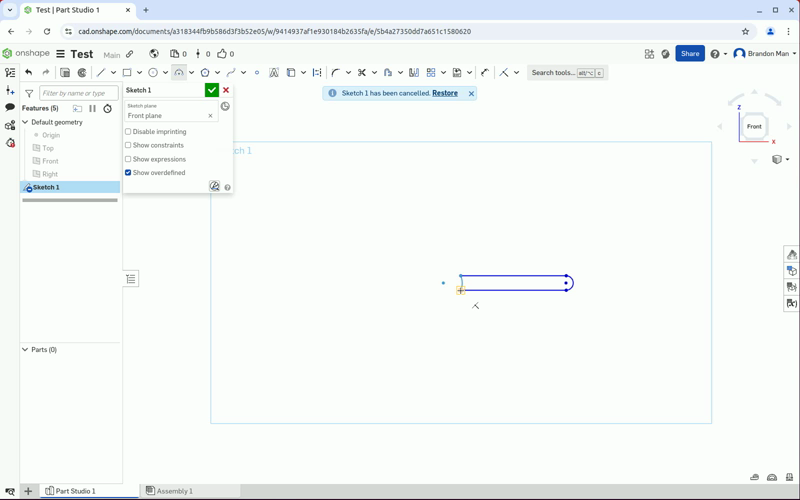
key_down(shift)
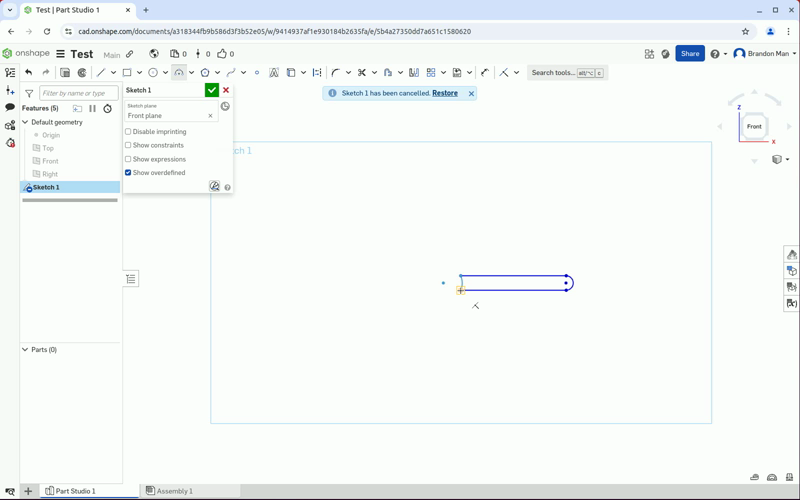
mouse_move(453, 282)
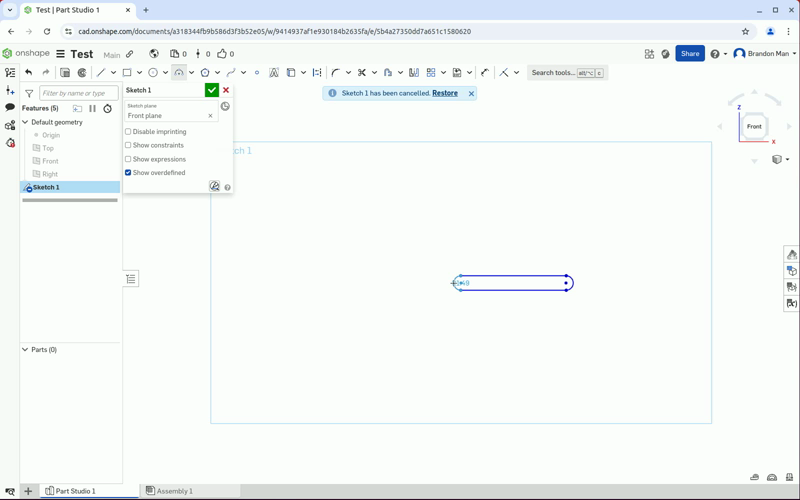
click(453, 282)
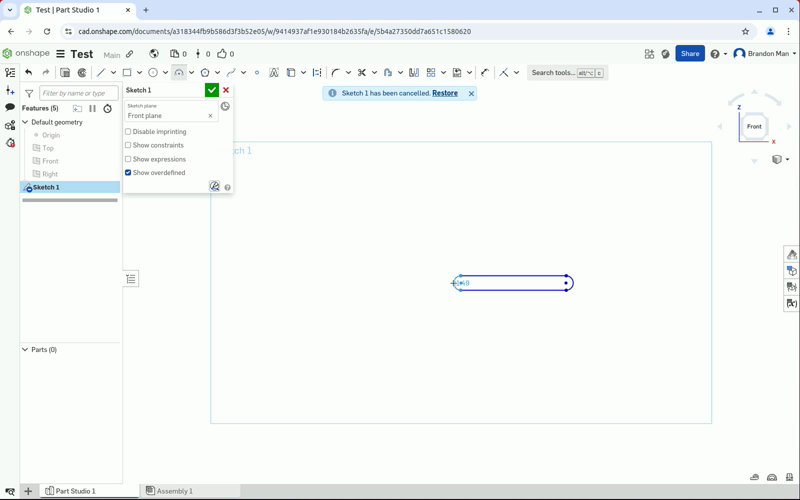
key_up(shift)
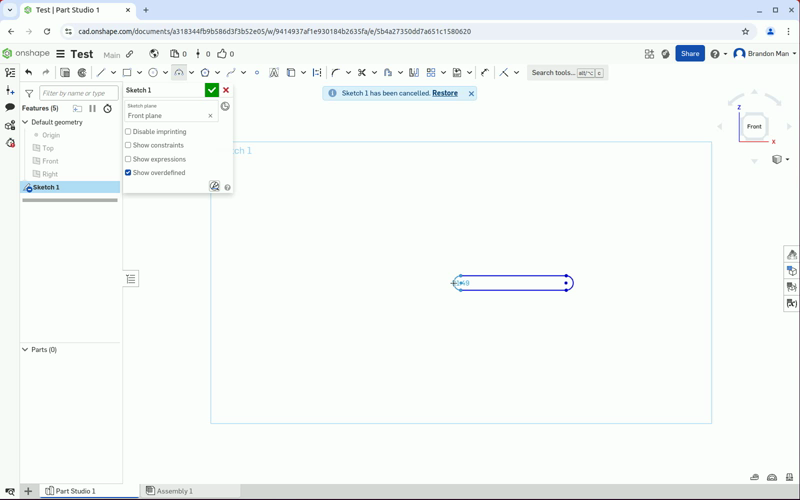
key(esc)
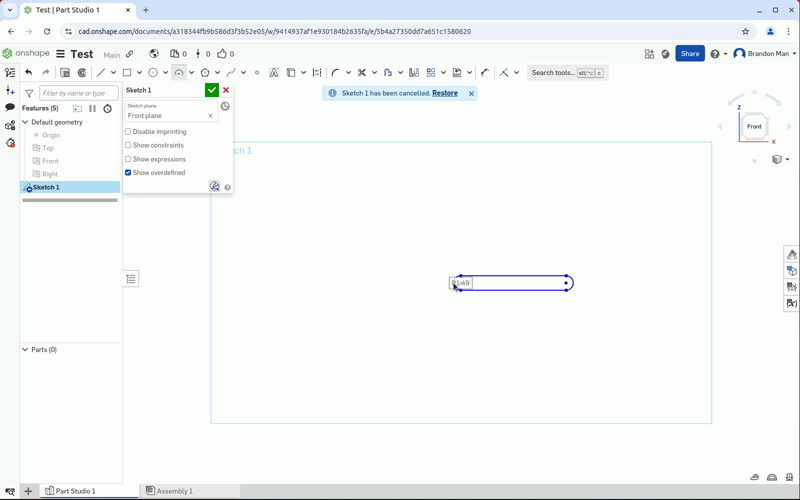
key(c)
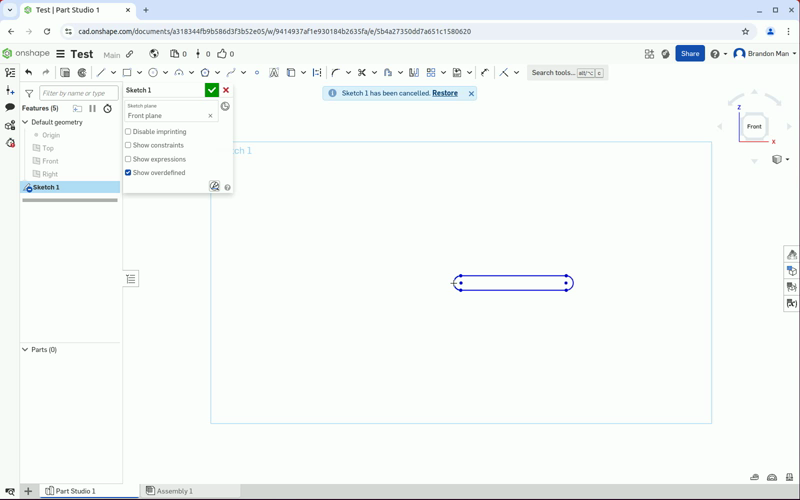
key_down(shift)
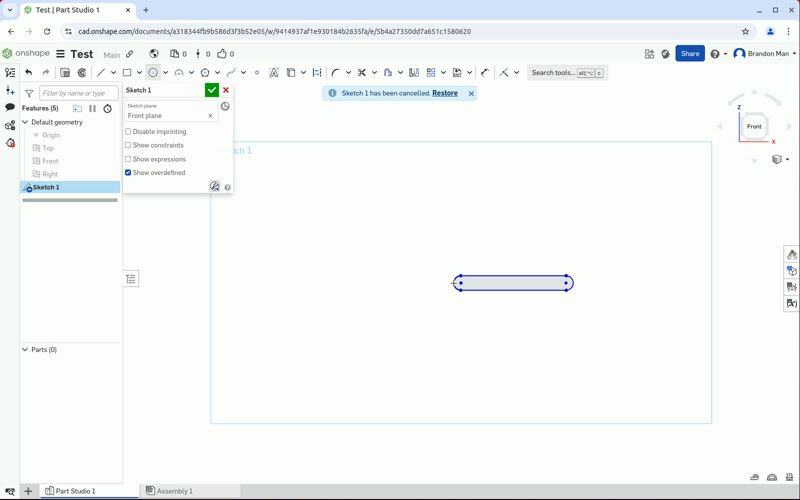
mouse_move(460, 282)
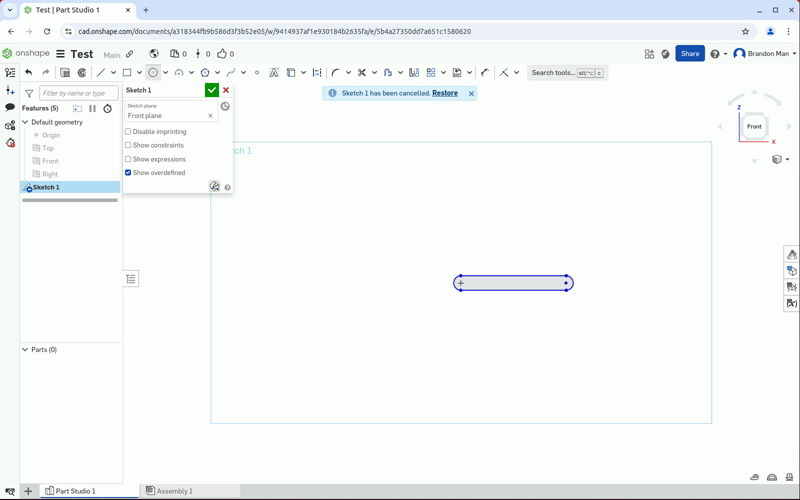
click(460, 282)
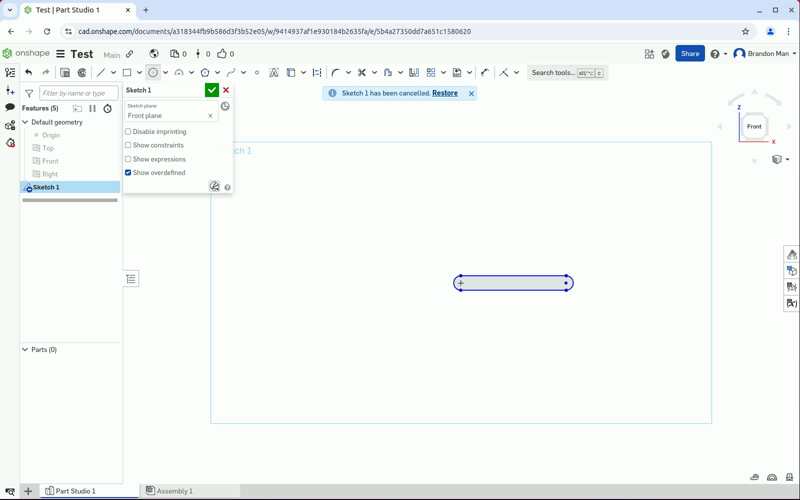
key_up(shift)
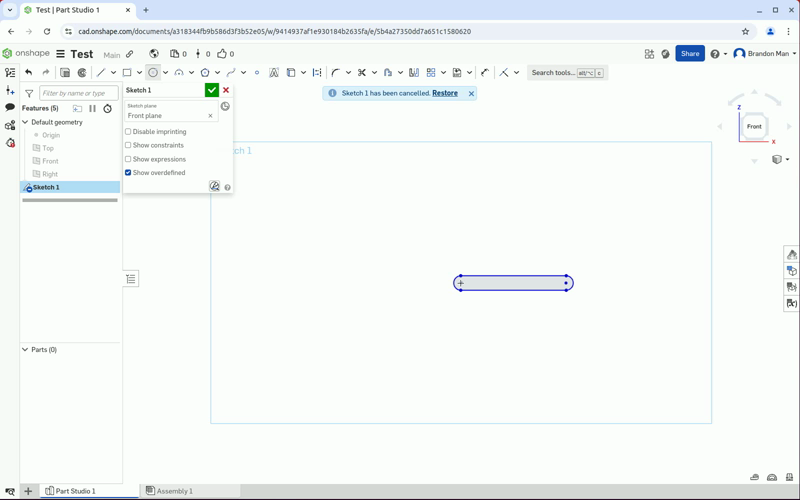
mouse_move(465, 282)
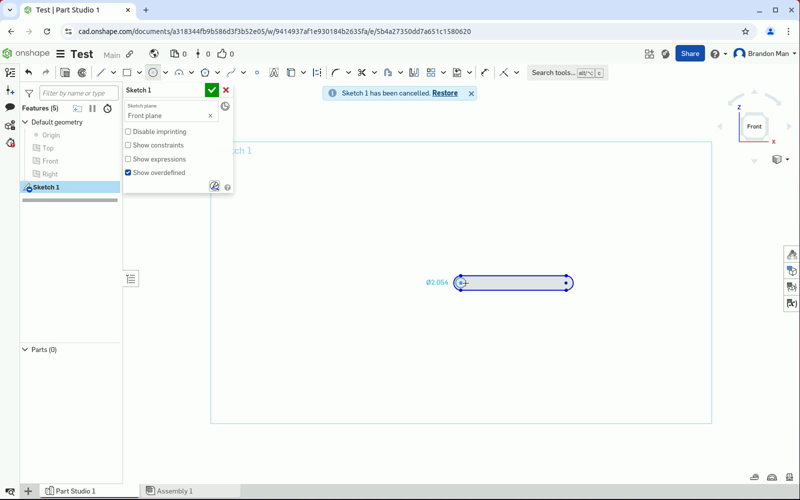
click(465, 282)
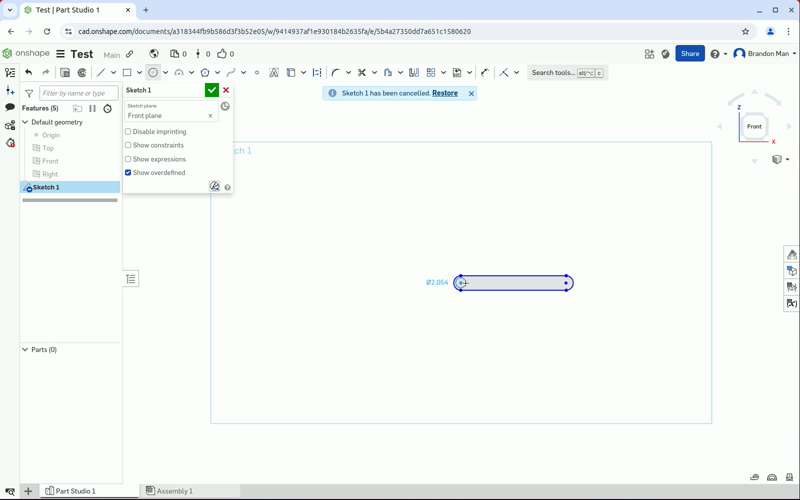
key(esc)
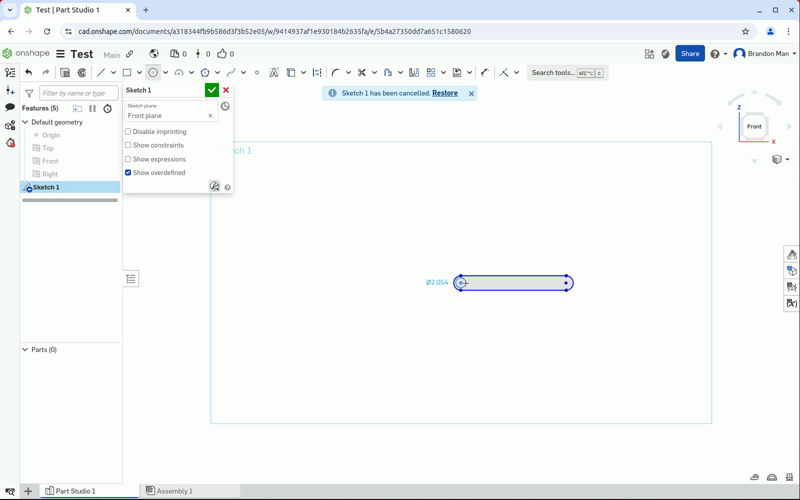
key(c)
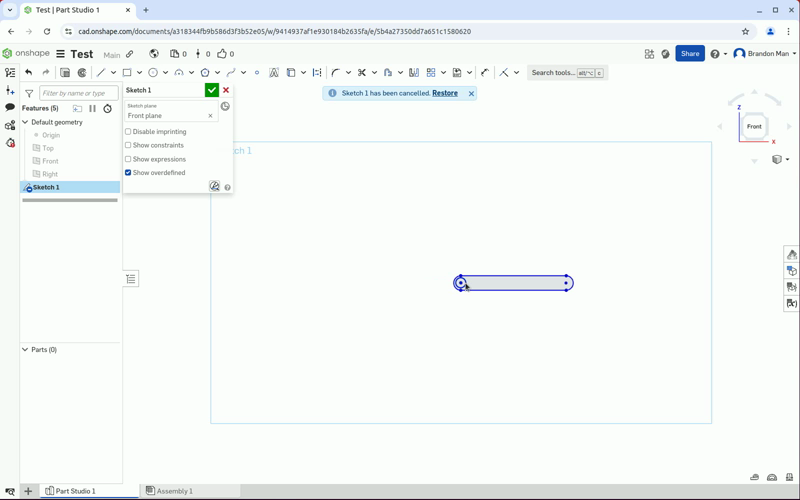
key_down(shift)
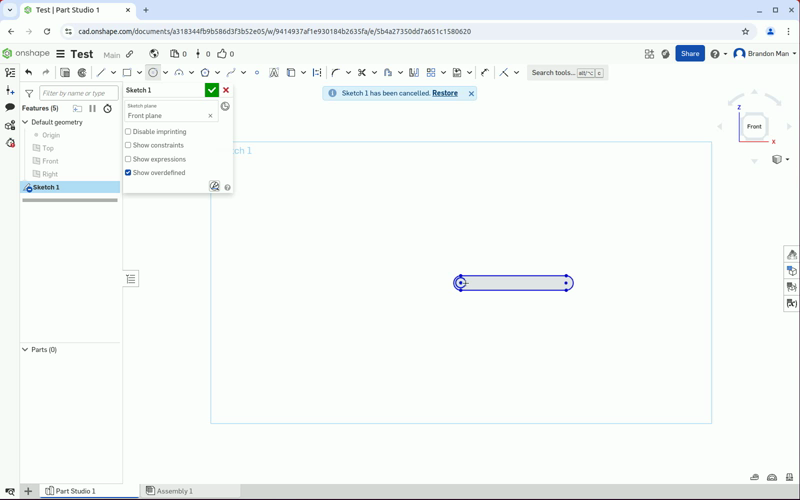
mouse_move(566, 282)
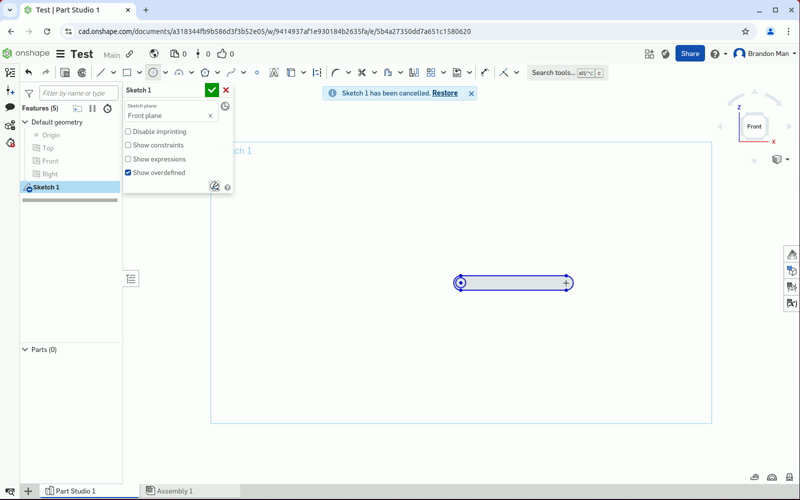
click(566, 282)
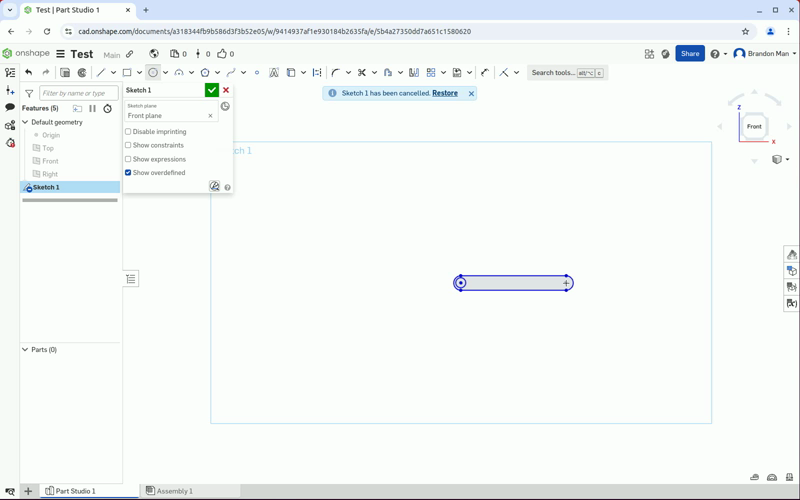
key_up(shift)
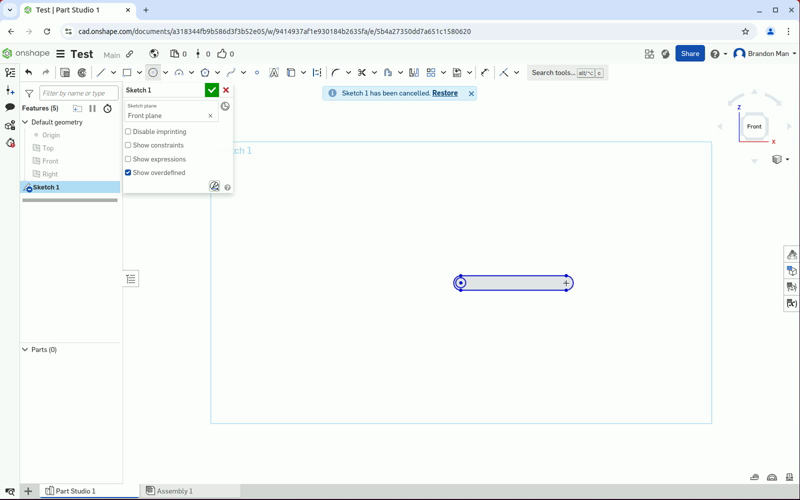
mouse_move(570, 282)
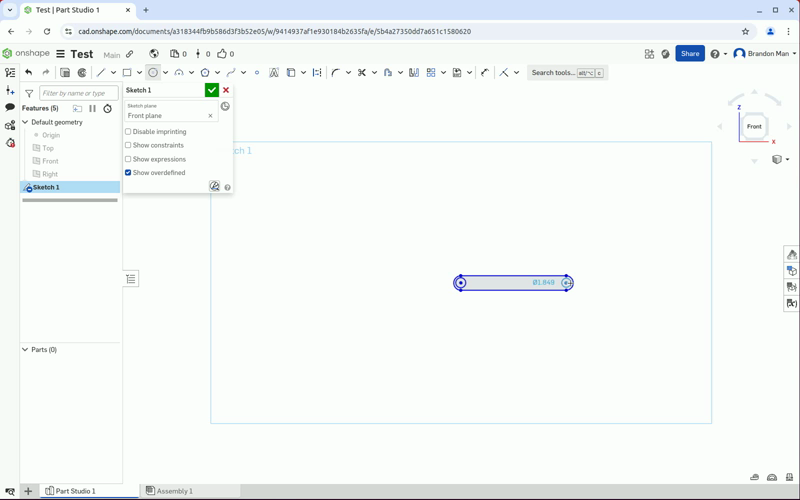
scroll(6)
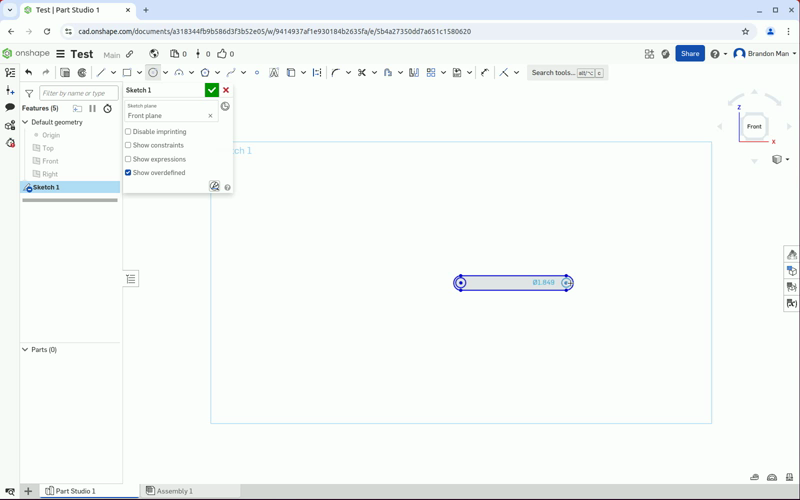
scroll(6)
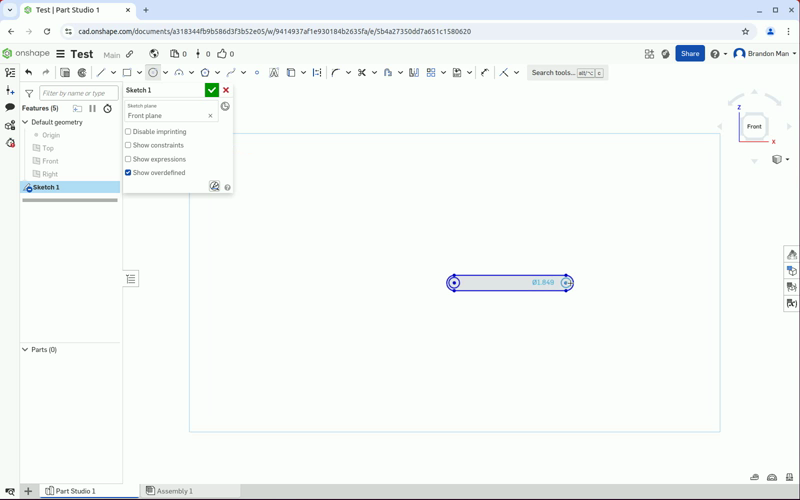
scroll(6)
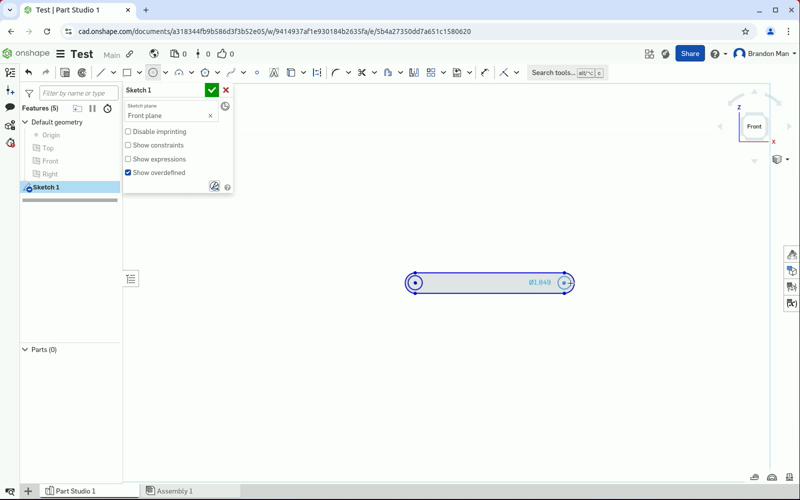
scroll(6)
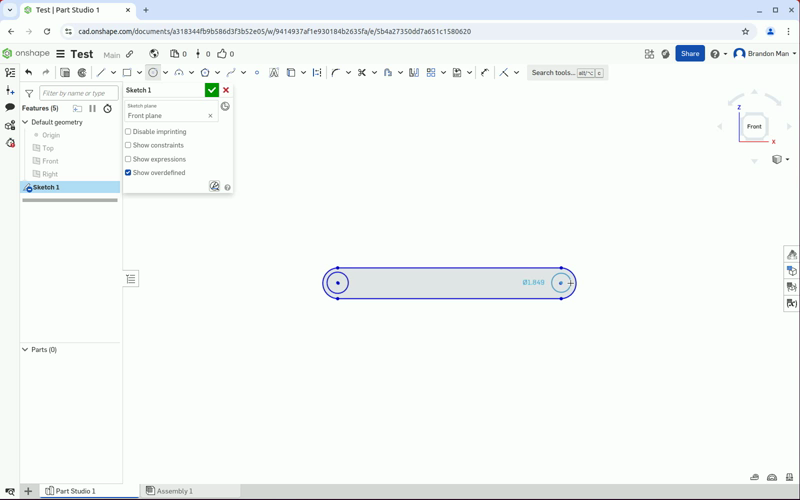
scroll(6)
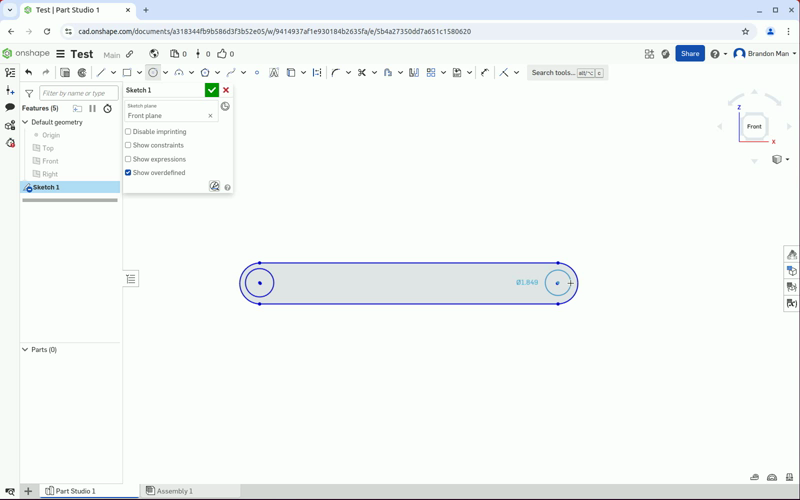
scroll(6)
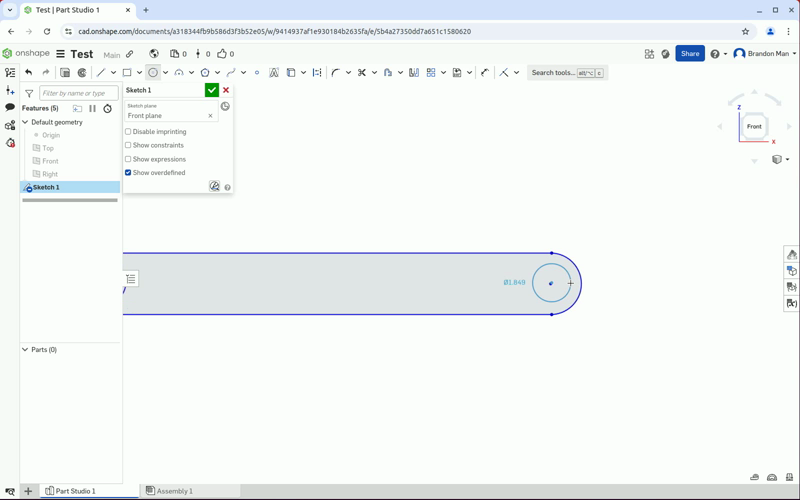
scroll(6)
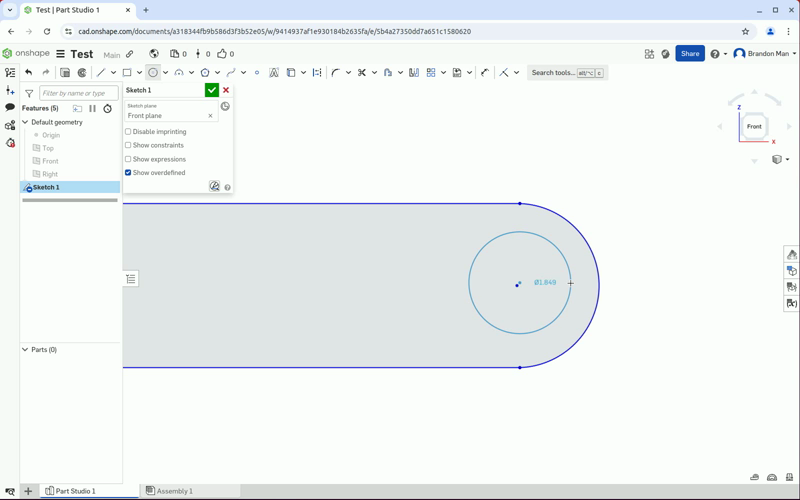
click(570, 282)
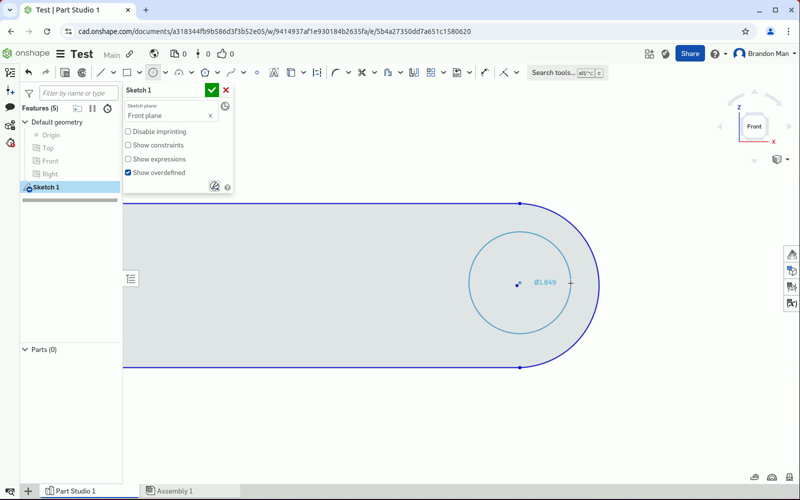
scroll(-6)
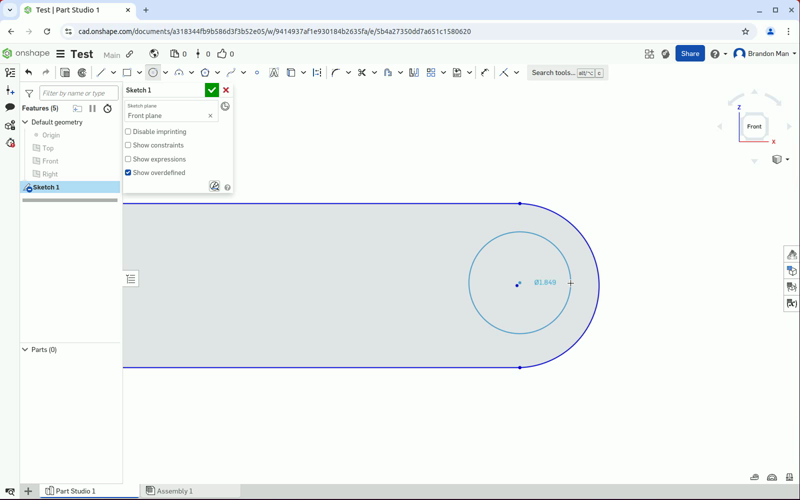
scroll(-6)
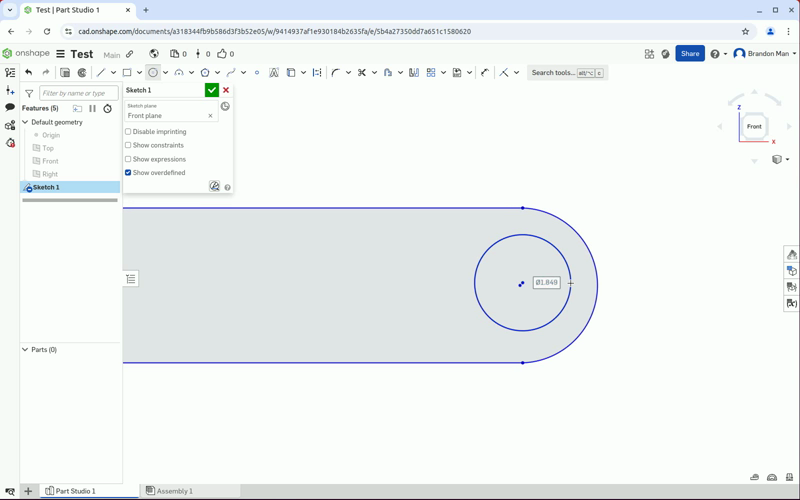
scroll(-6)
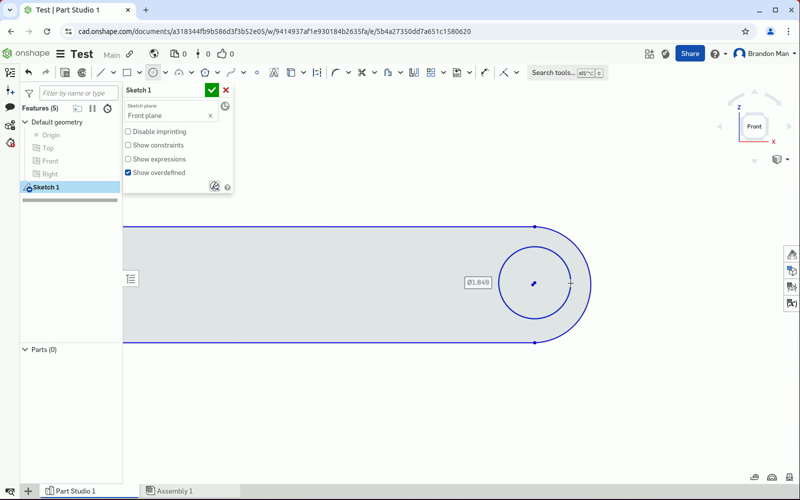
scroll(-6)
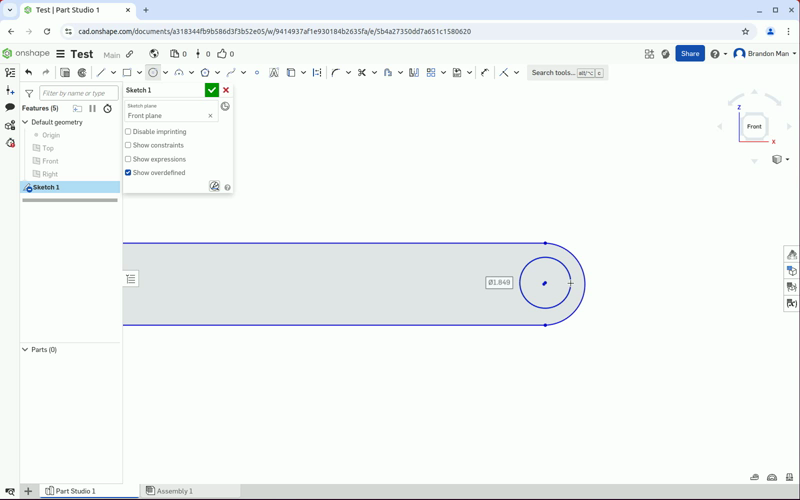
scroll(-6)
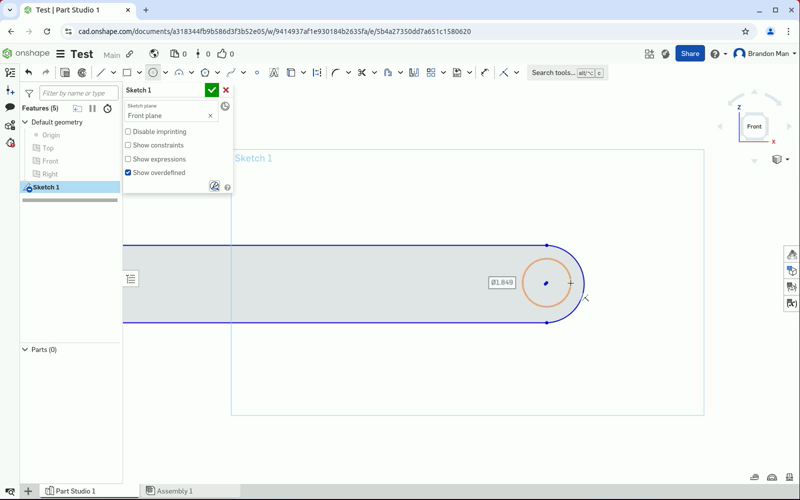
scroll(-6)
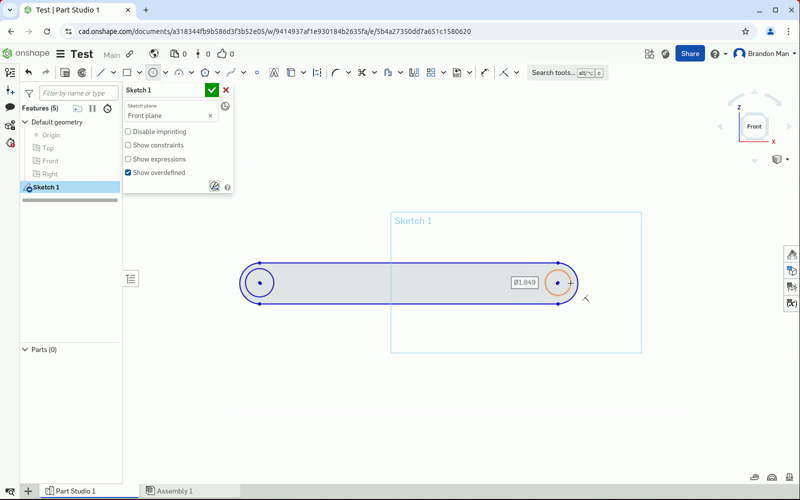
scroll(-6)
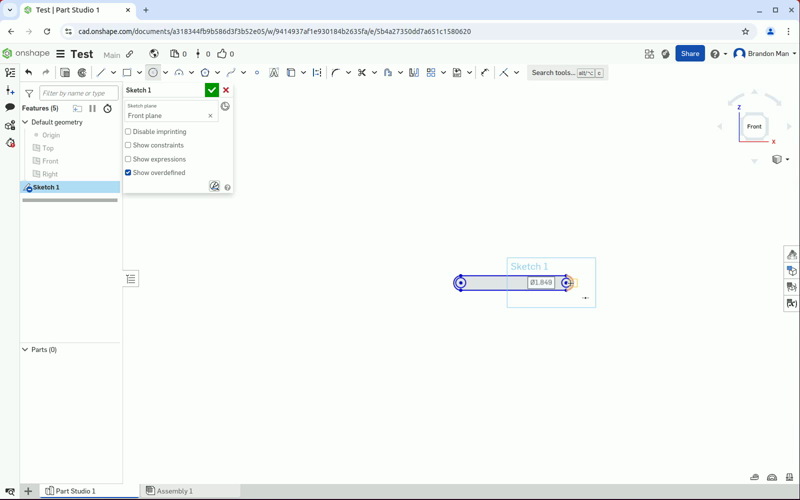
key(esc)
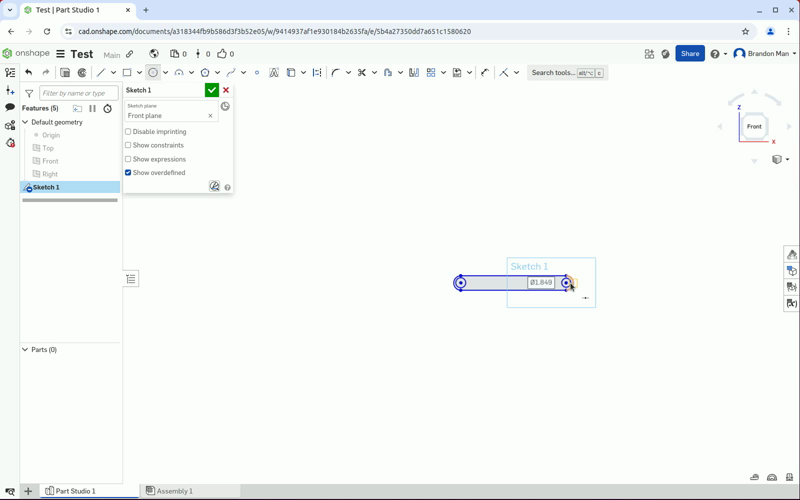
mouse_move(491, 280)
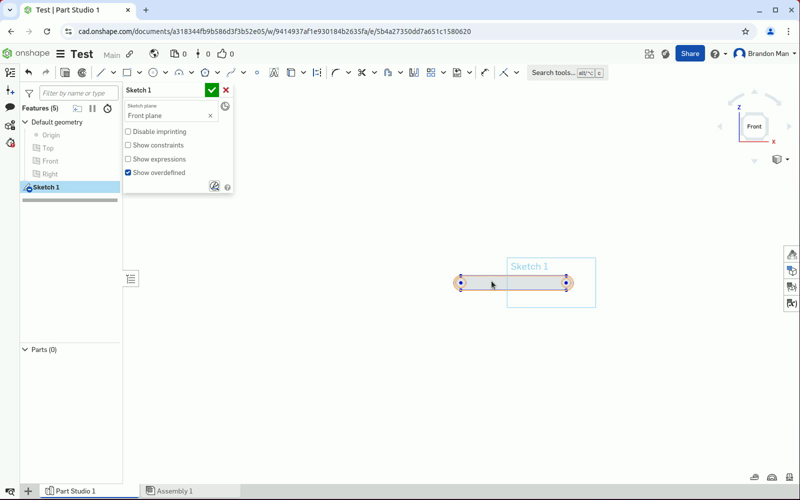
scroll(6)
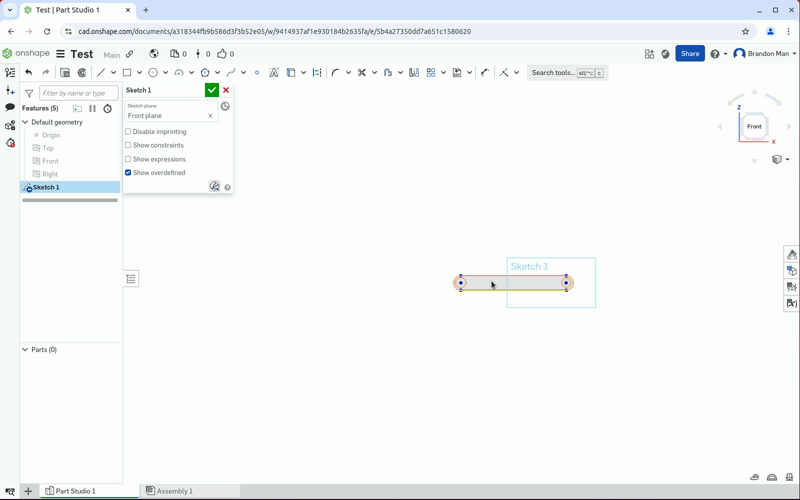
scroll(6)
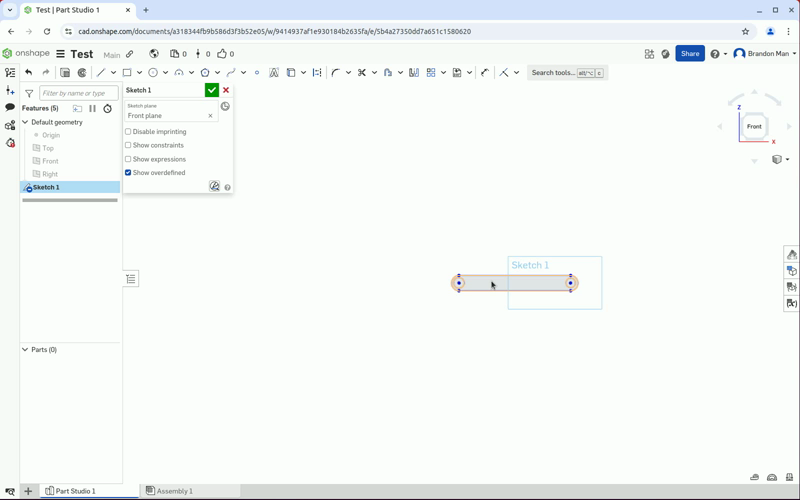
scroll(6)
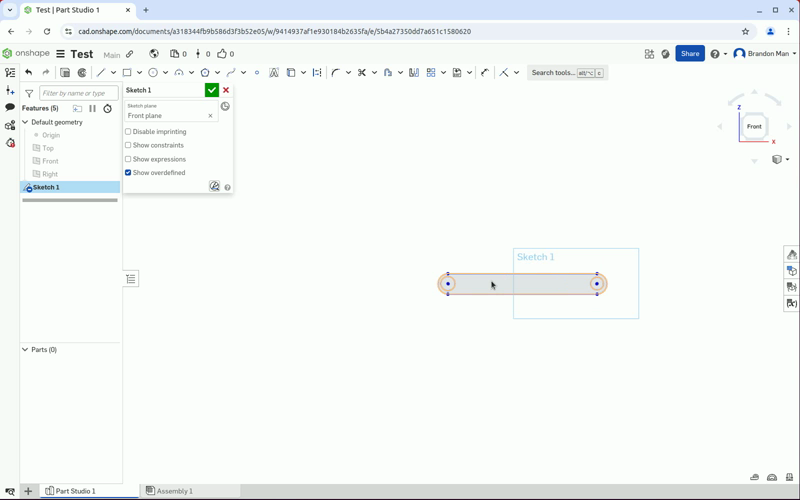
scroll(6)
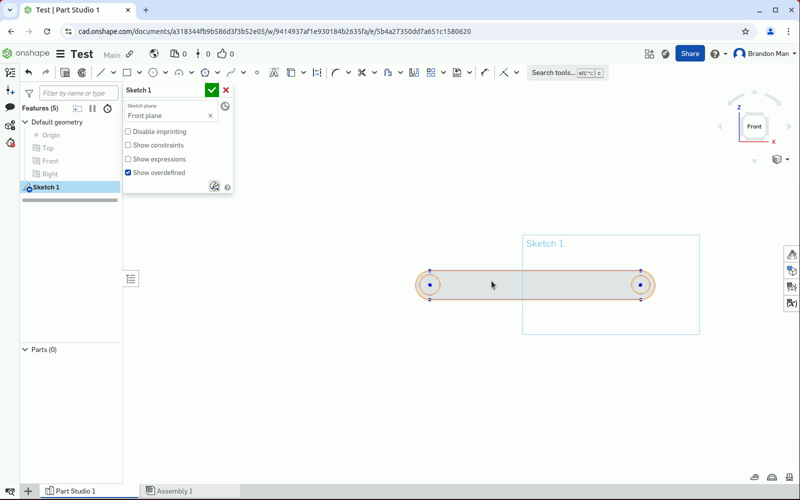
scroll(6)
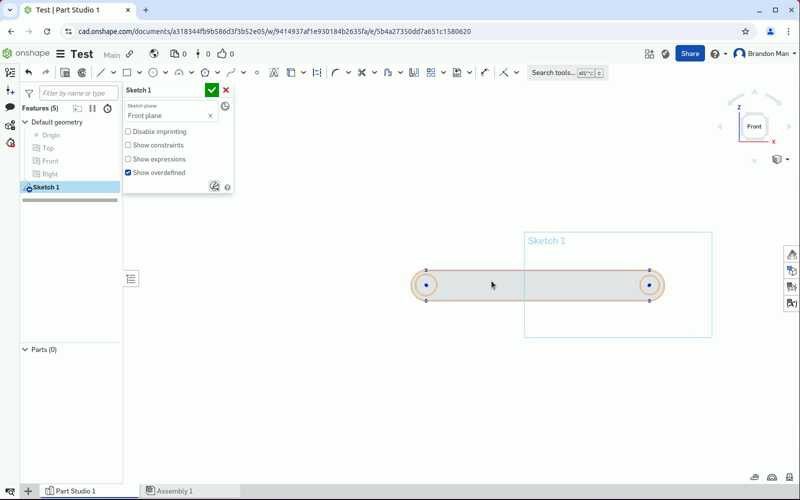
scroll(6)
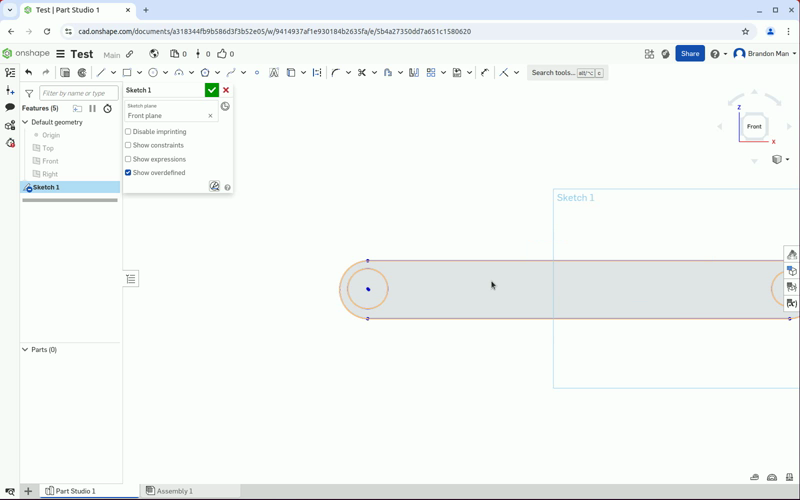
scroll(6)
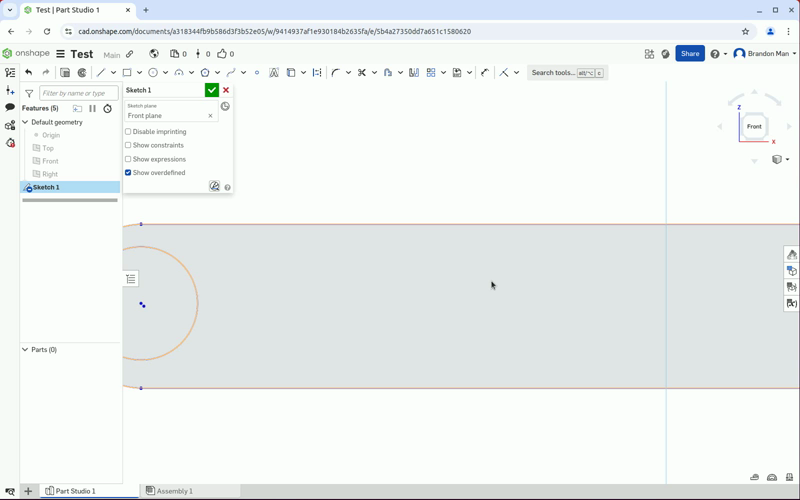
click(491, 280)
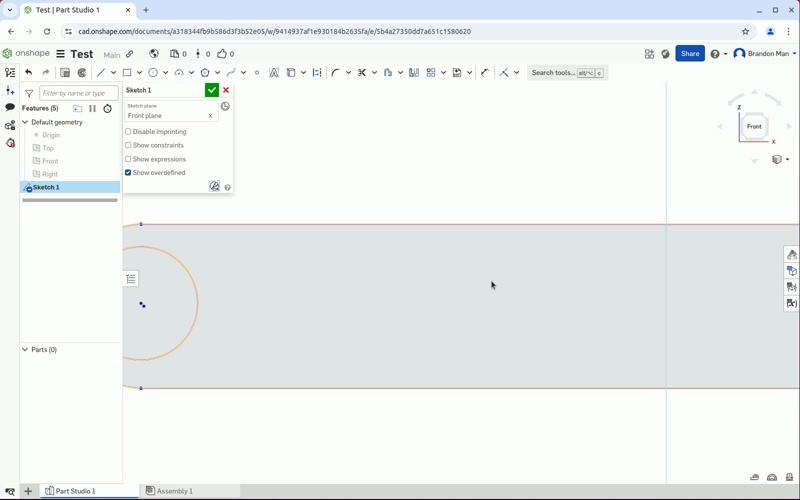
scroll(-6)
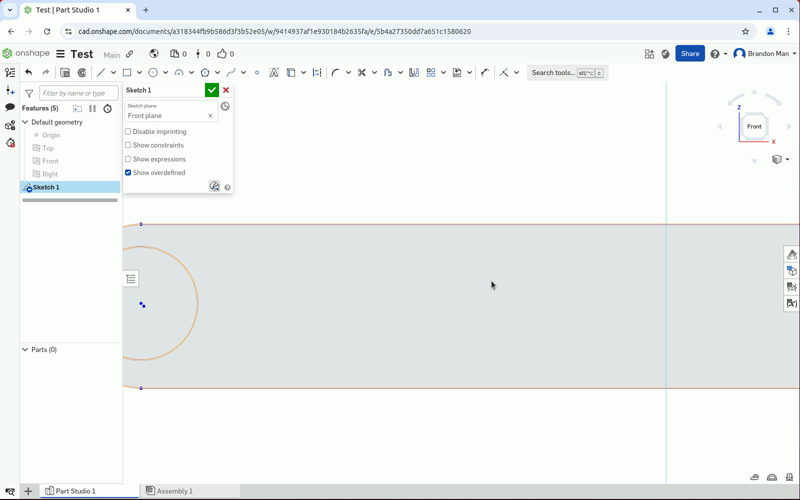
scroll(-6)
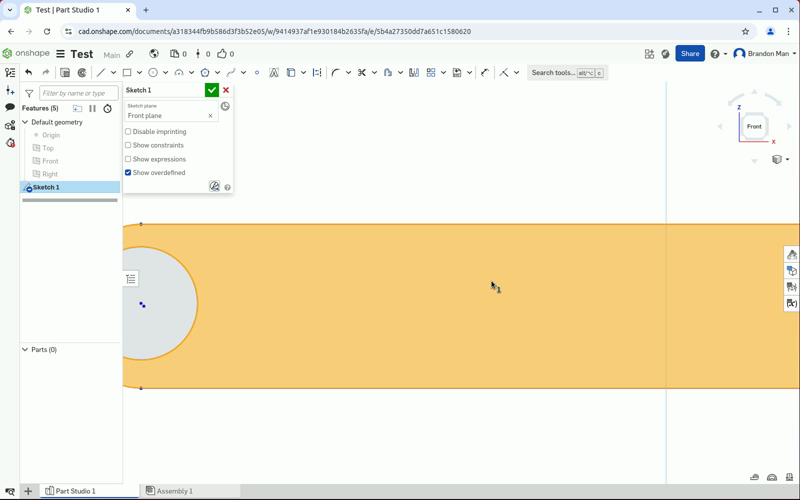
scroll(-6)
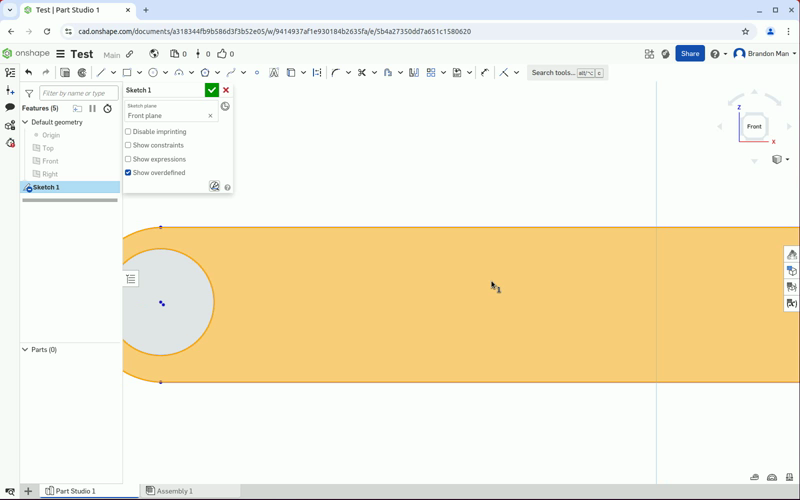
scroll(-6)
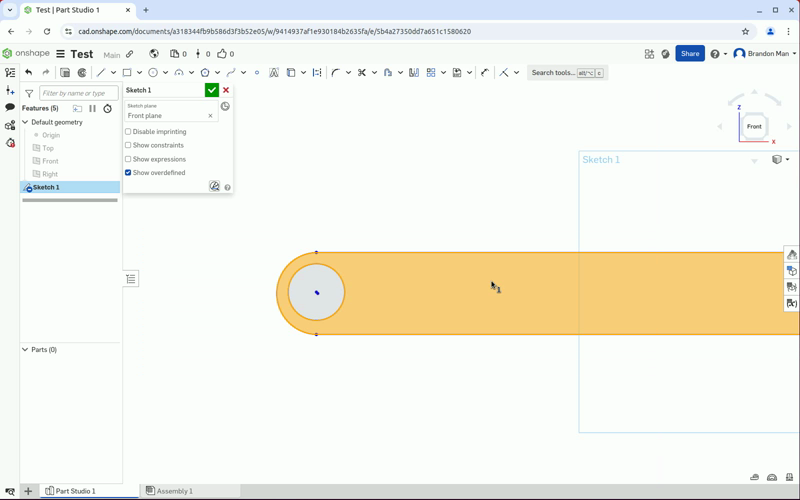
scroll(-6)
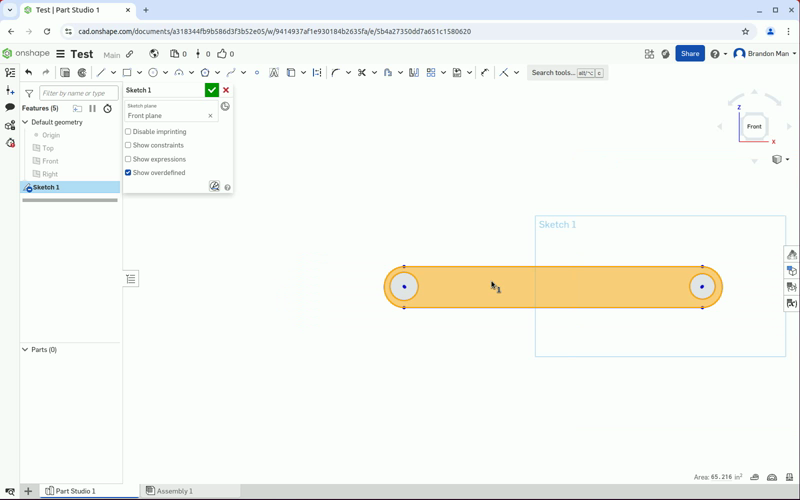
scroll(-6)
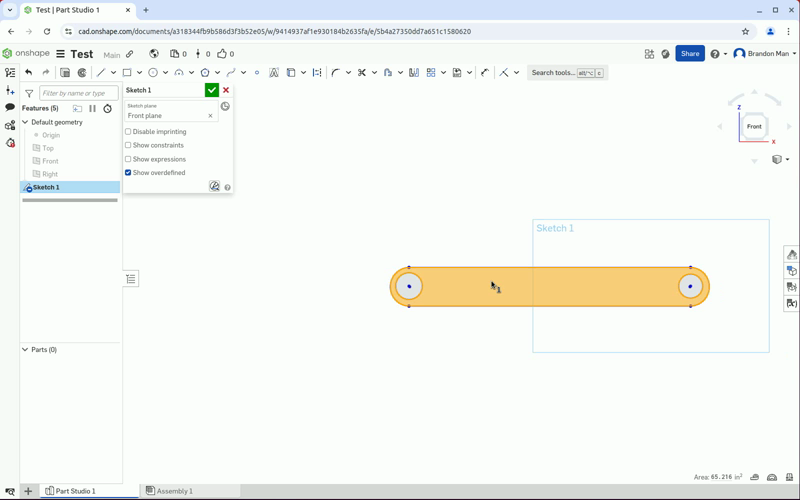
scroll(-6)
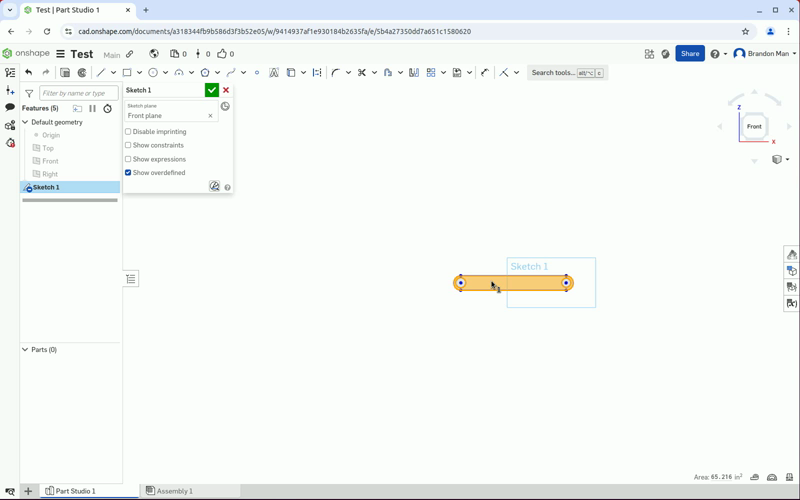
mouse_move(73, 352)
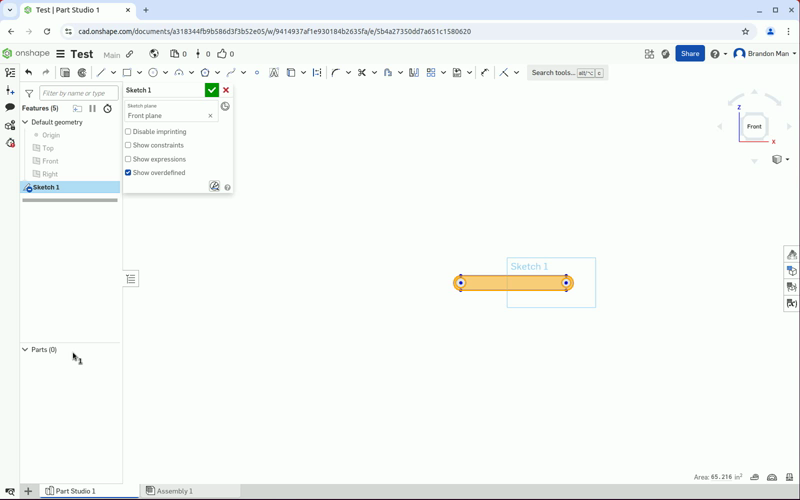
key(shift+y)
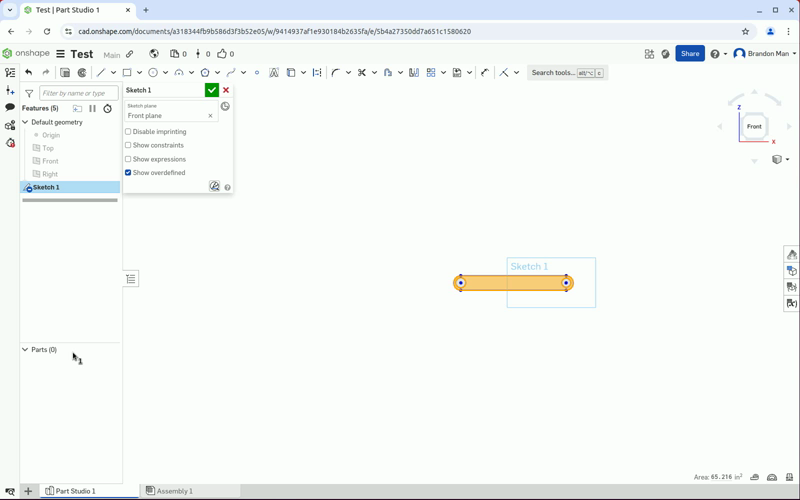
key(shift+e)
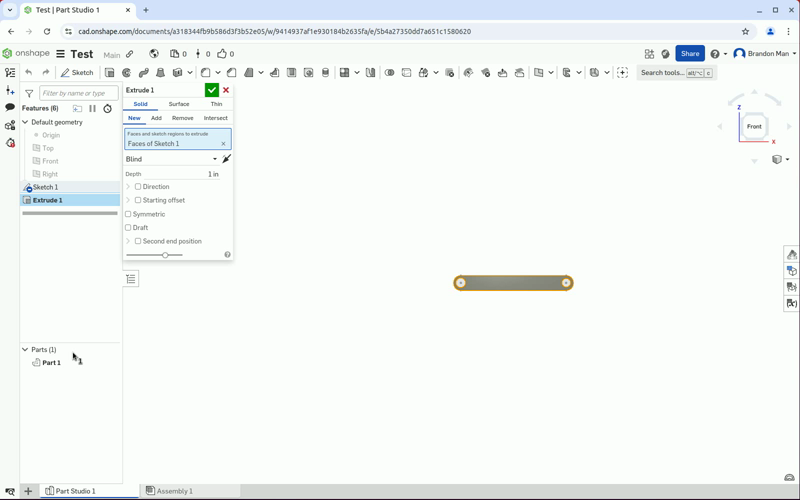
mouse_move(143, 106)
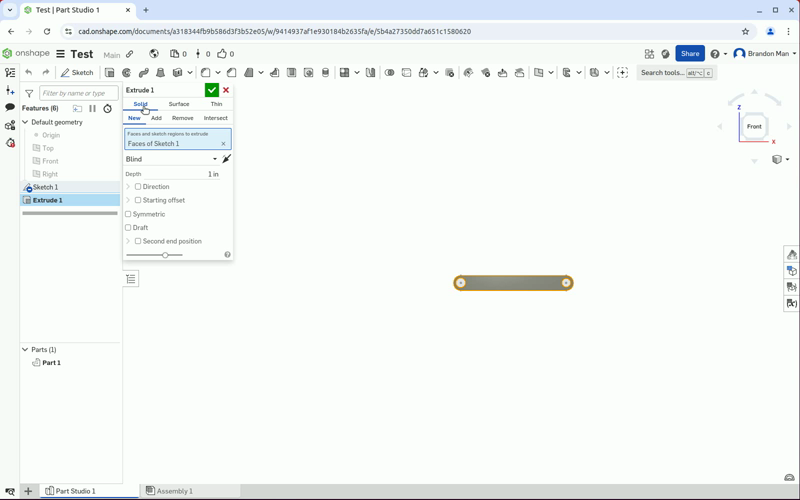
click(143, 106)
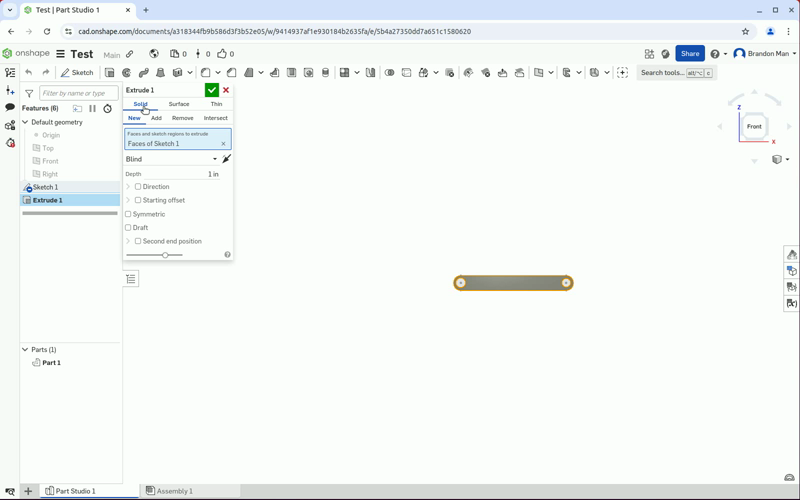
mouse_move(137, 120)
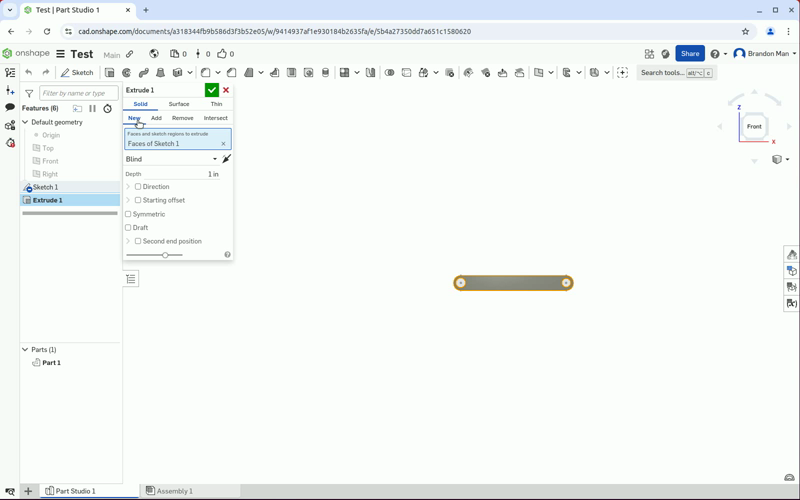
click(137, 120)
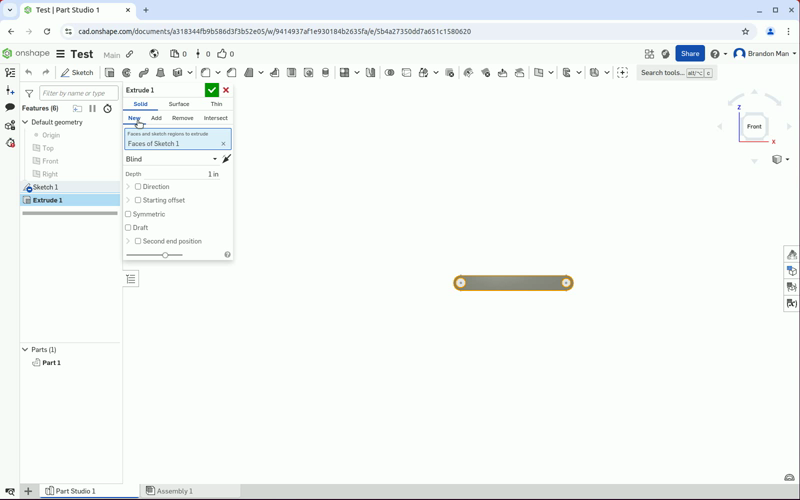
key(tab, 4)
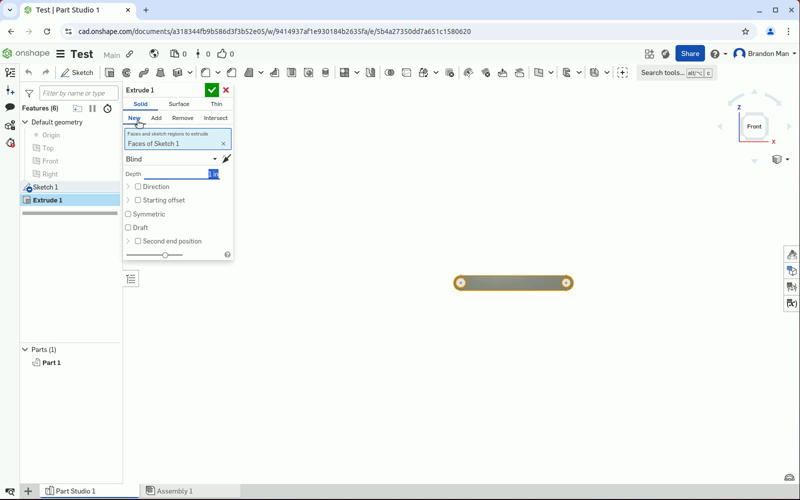
text(1.685)
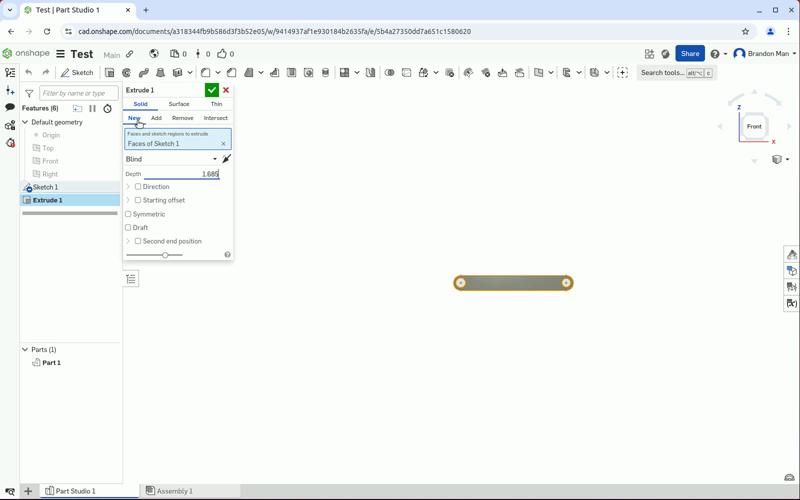
key(enter)
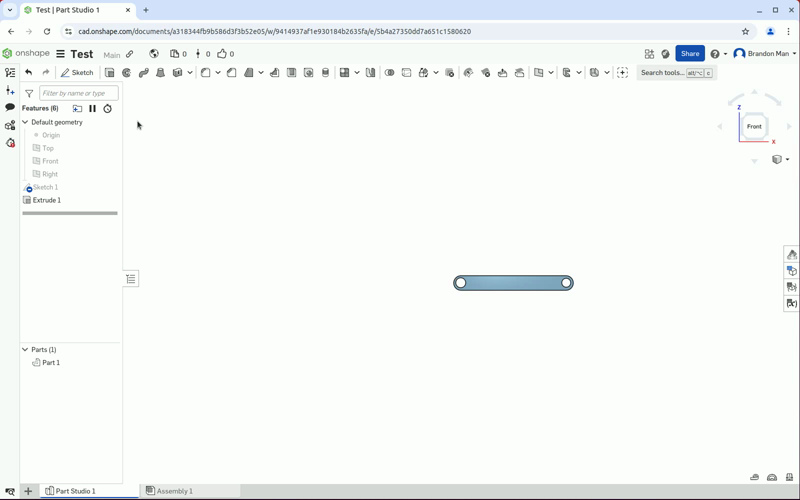
key(shift+h)
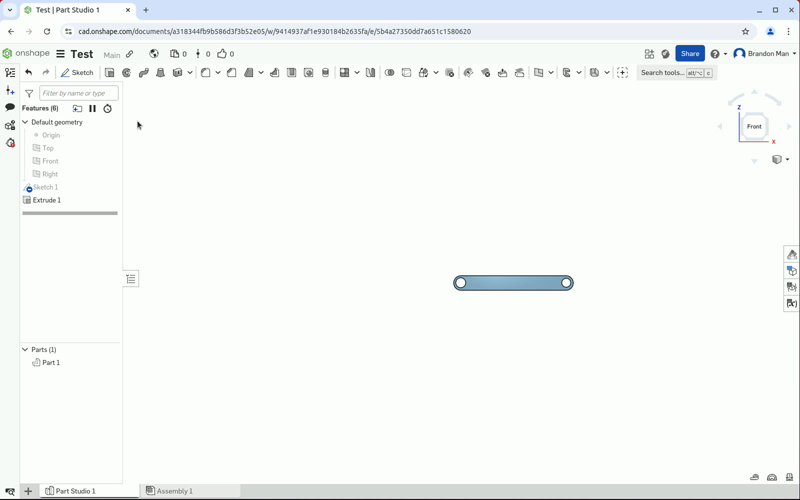
key(shift+h)
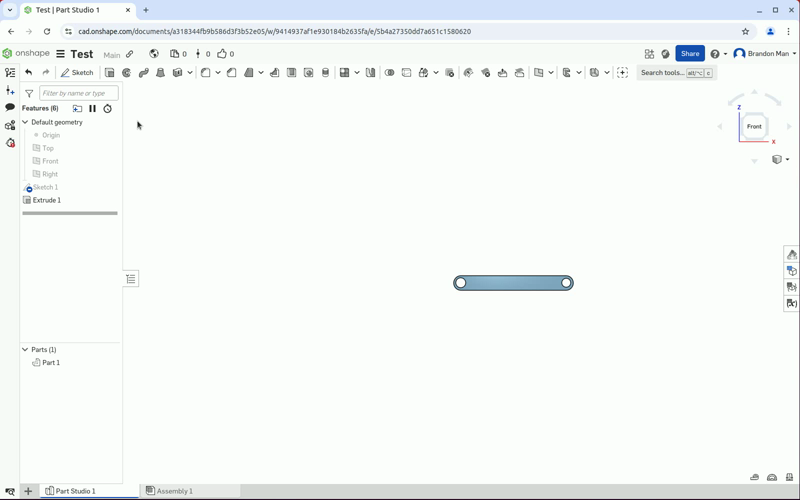
mouse_move(73, 189)
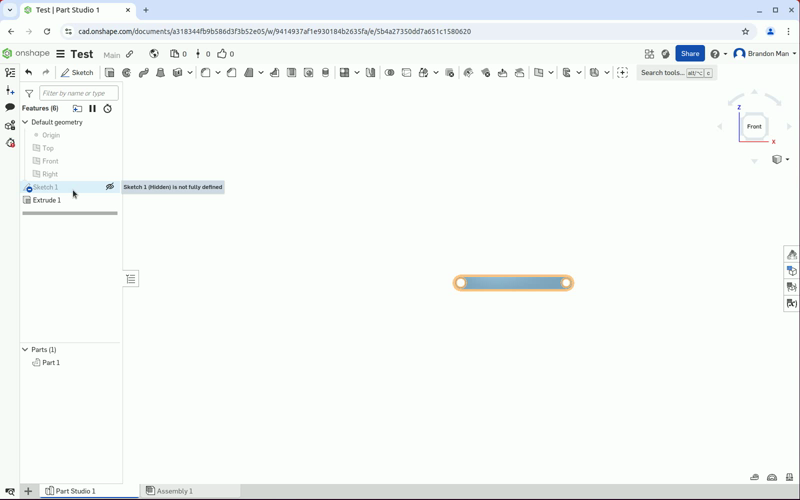
click(73, 189)
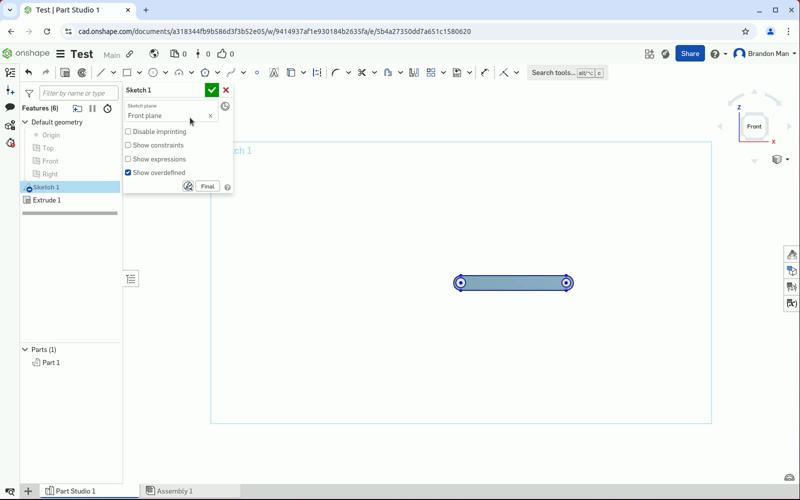
mouse_move(229, 92)
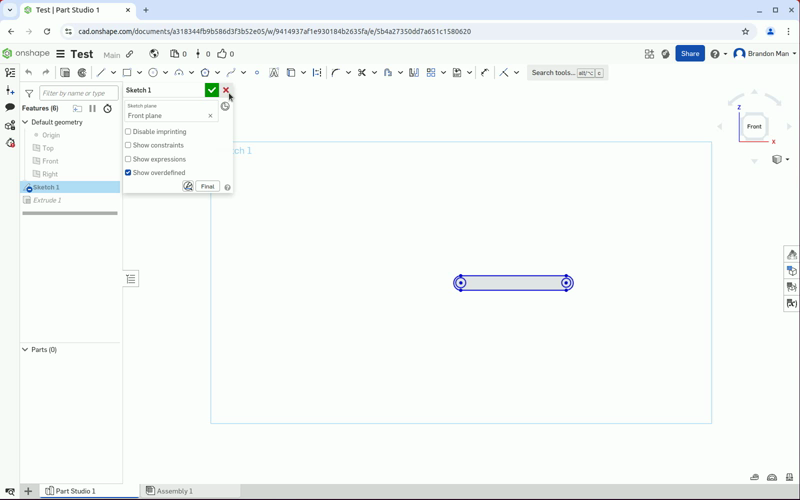
click(229, 92)
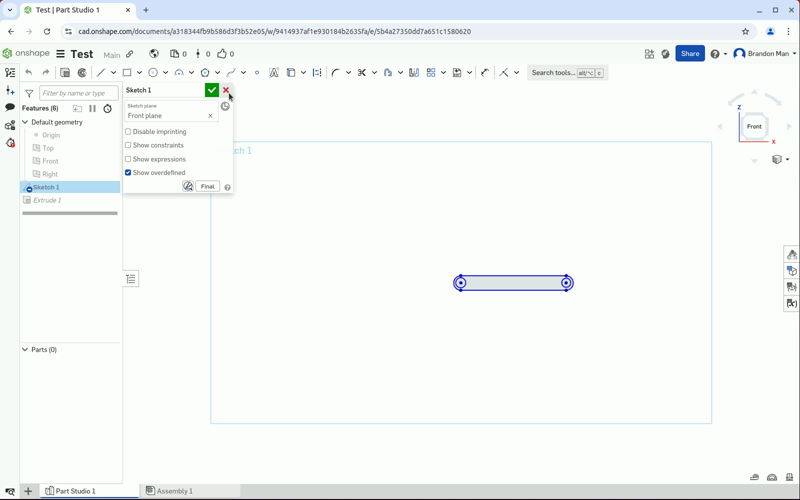
key(shift+s)
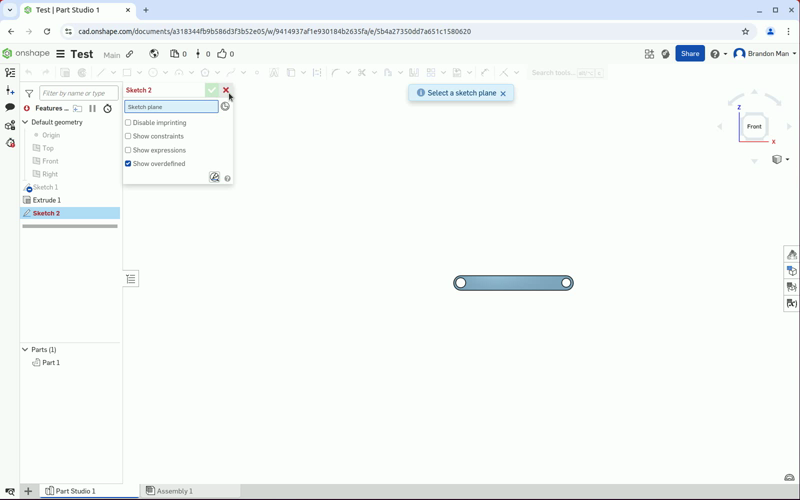
mouse_move(73, 163)
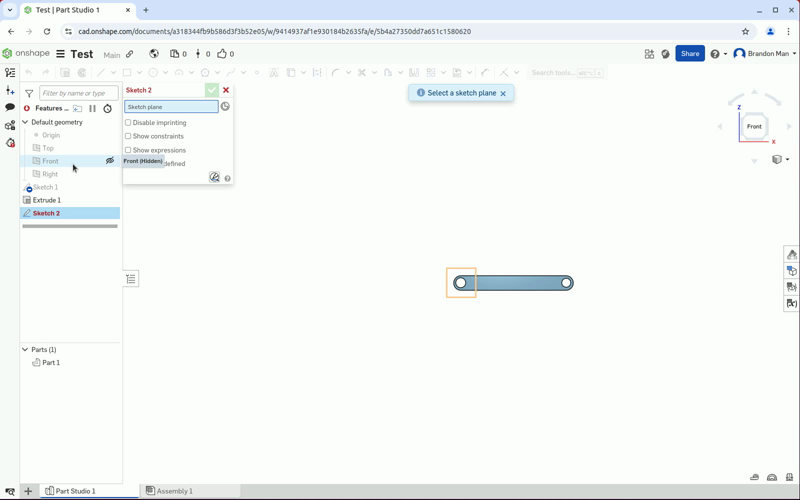
click(73, 163)
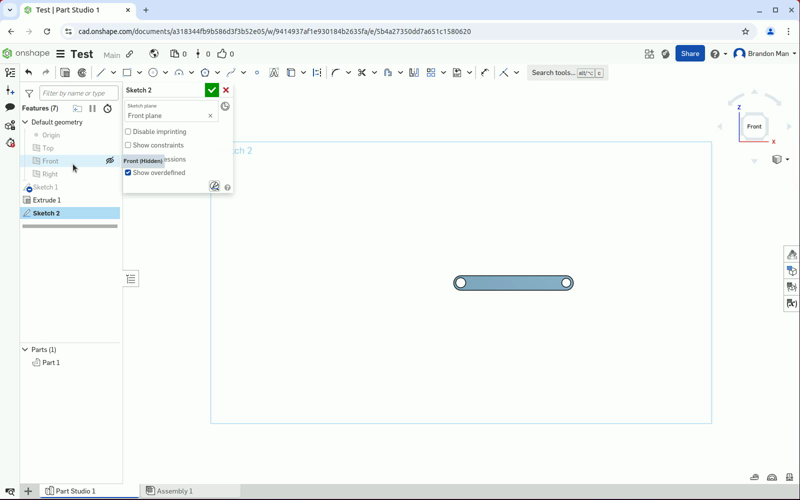
mouse_move(73, 352)
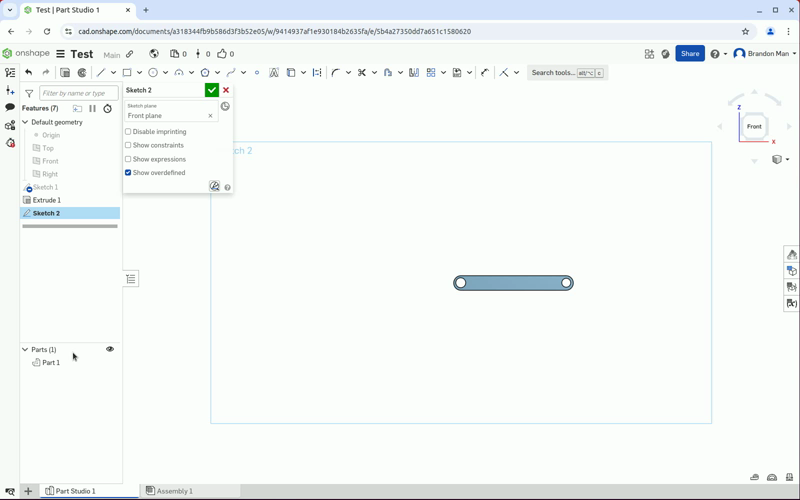
key(y)
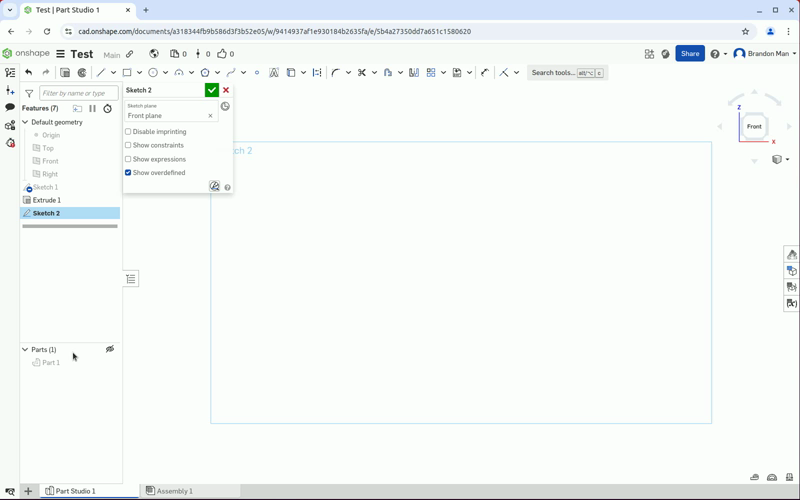
key(c)
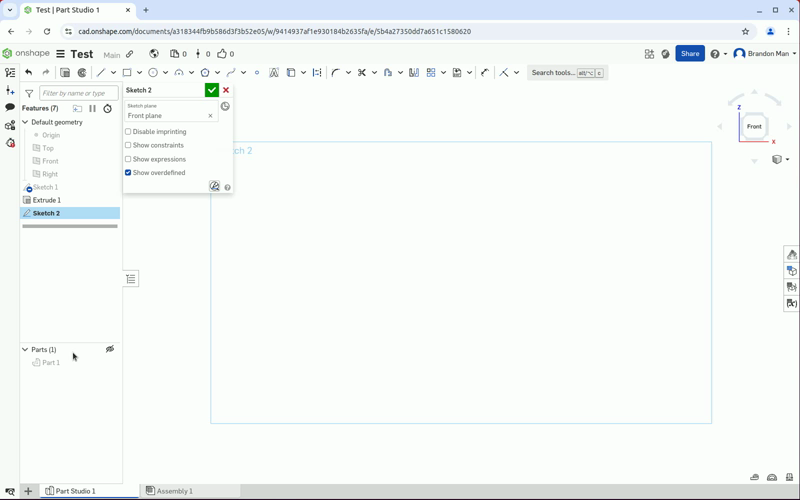
key_down(shift)
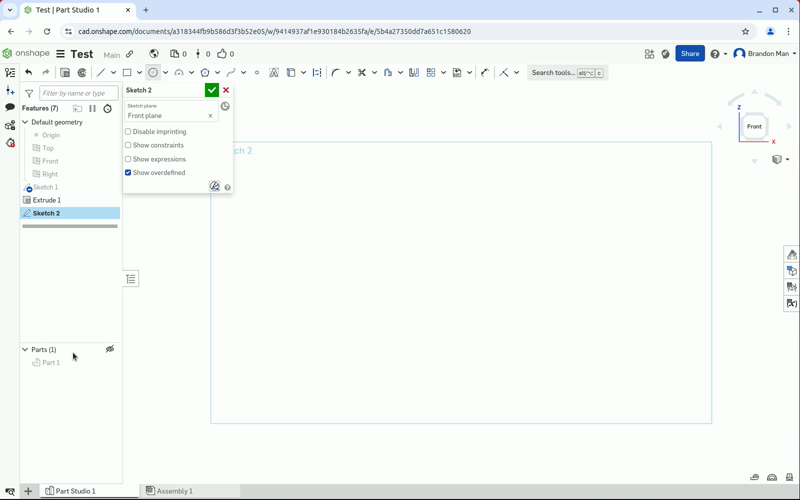
mouse_move(461, 282)
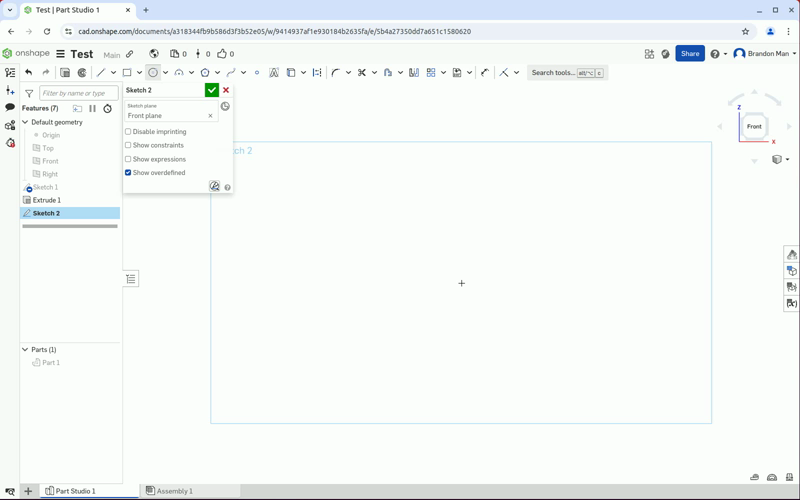
click(461, 282)
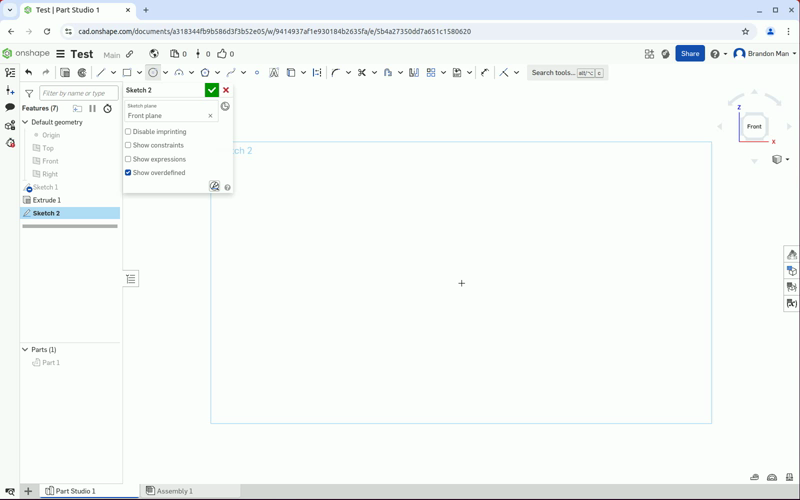
key_up(shift)
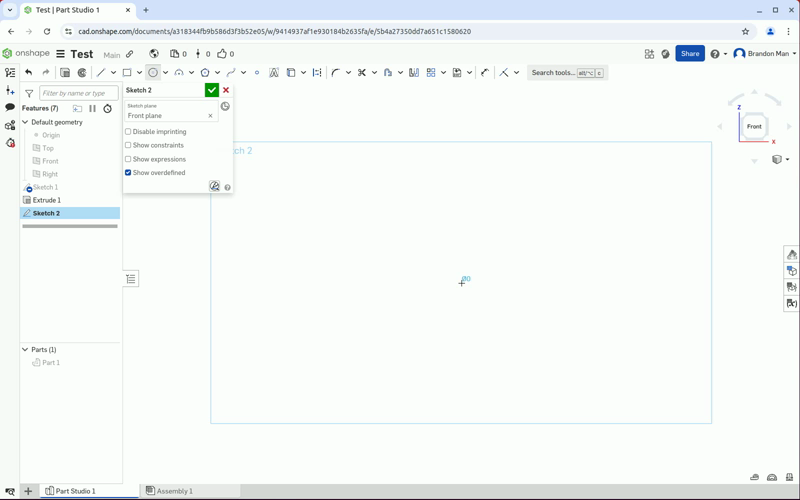
mouse_move(464, 282)
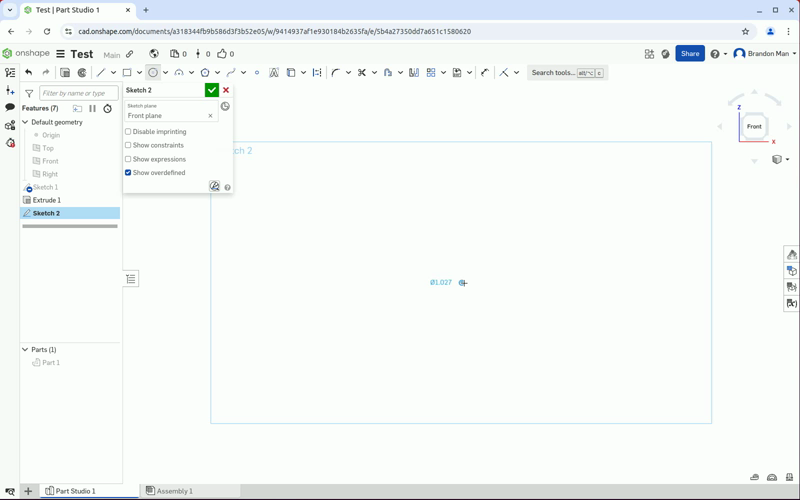
scroll(6)
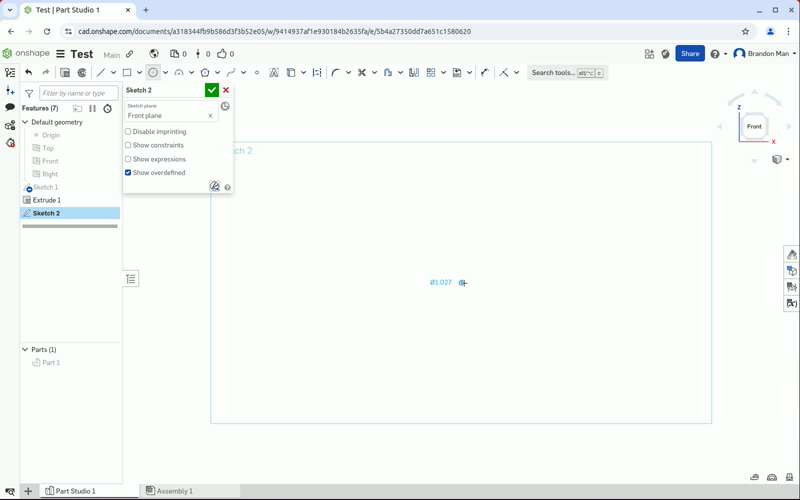
scroll(6)
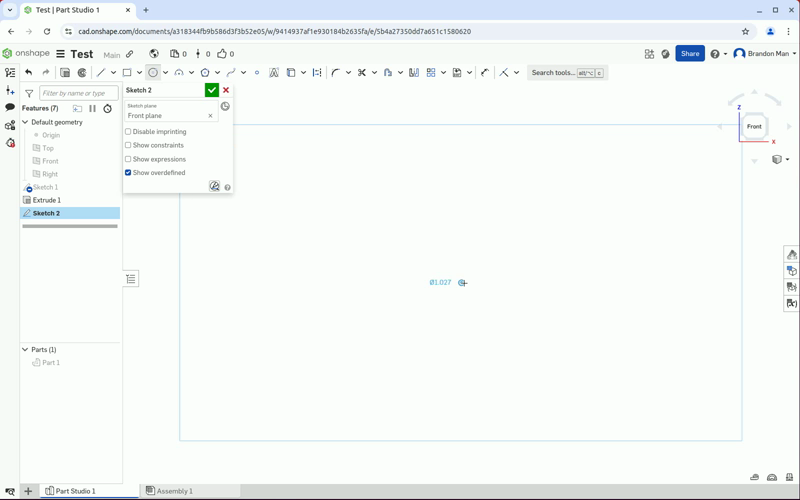
scroll(6)
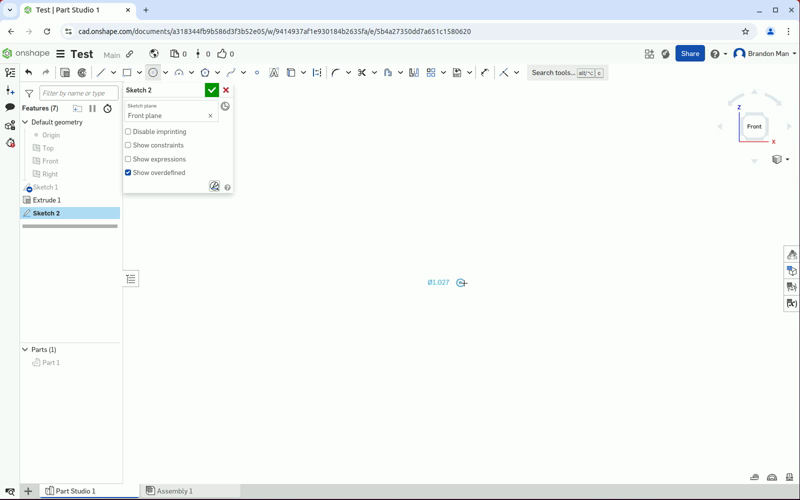
scroll(6)
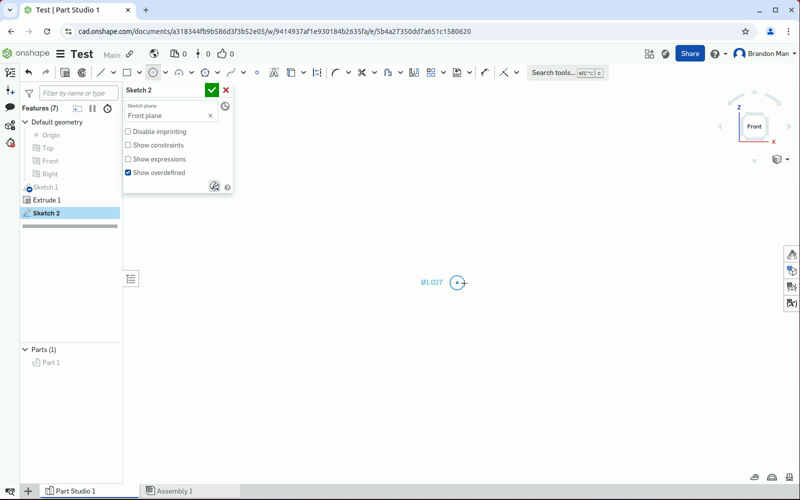
scroll(6)
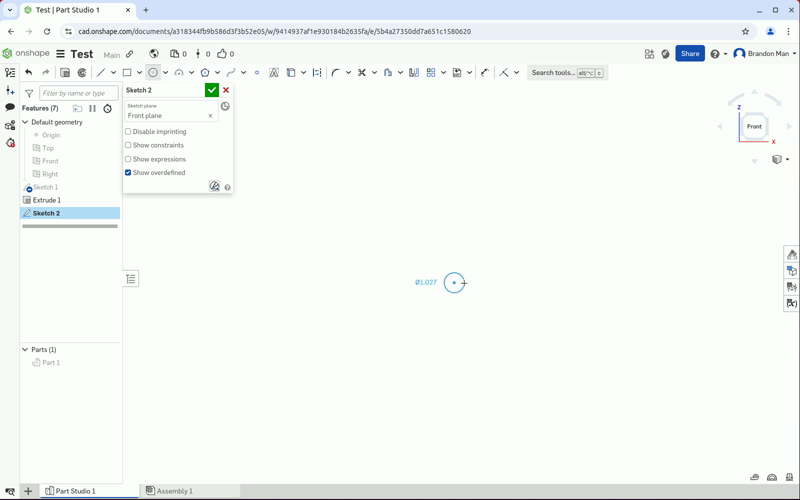
scroll(6)
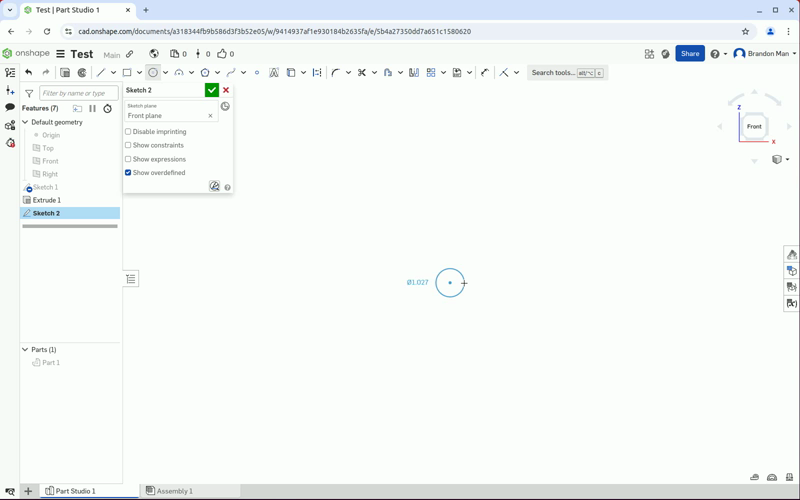
scroll(6)
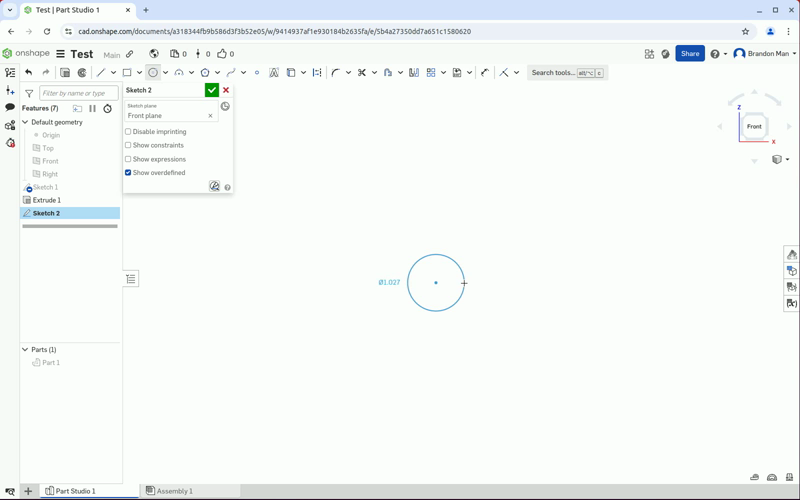
click(464, 282)
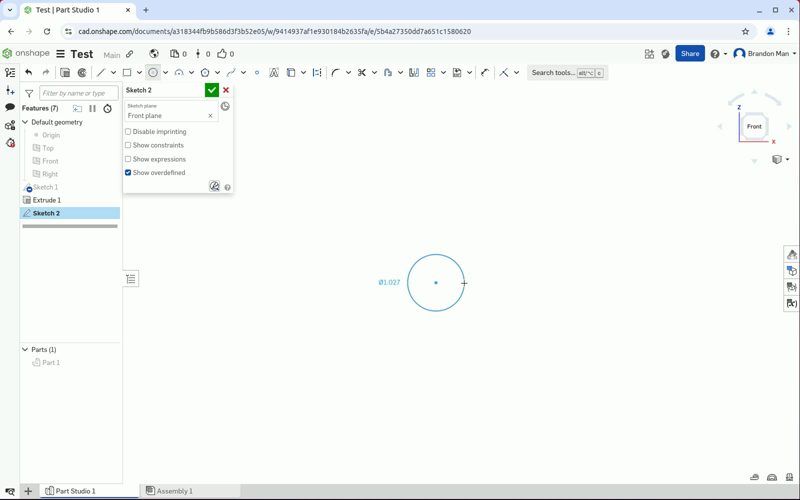
scroll(-6)
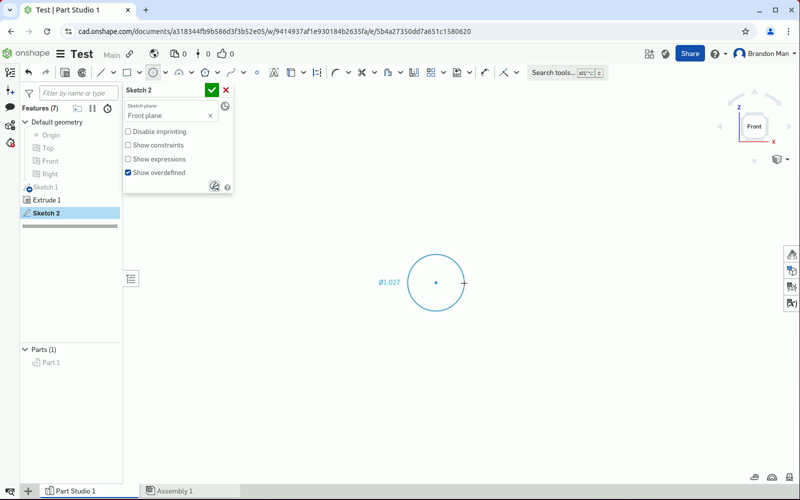
scroll(-6)
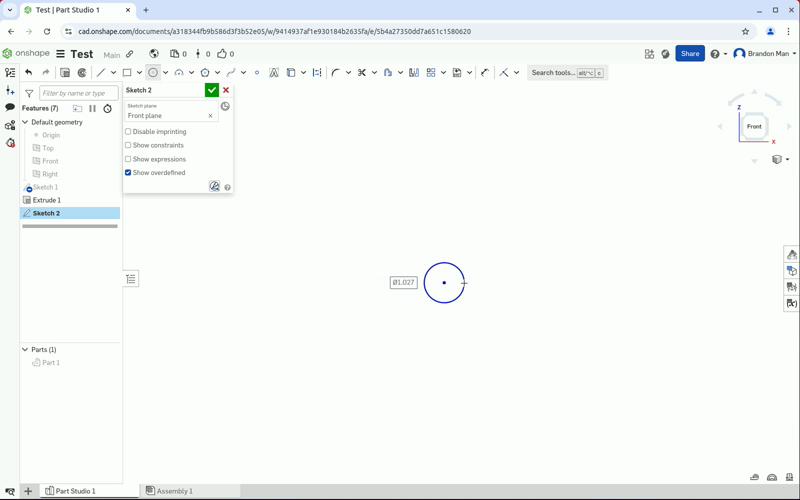
scroll(-6)
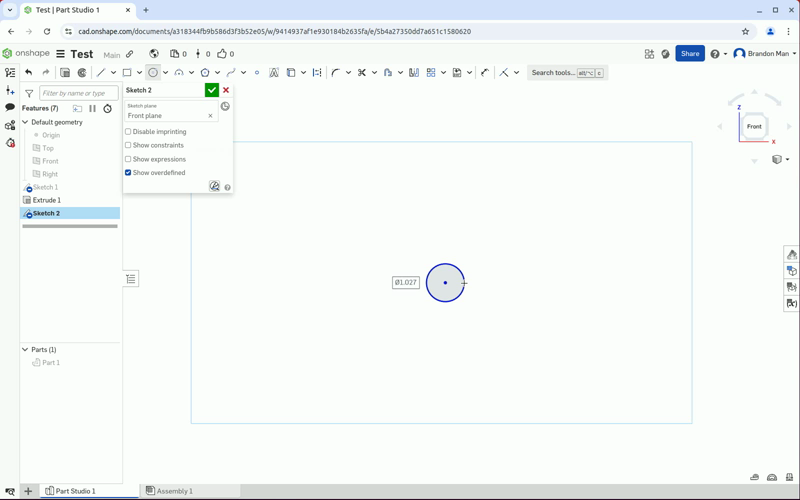
scroll(-6)
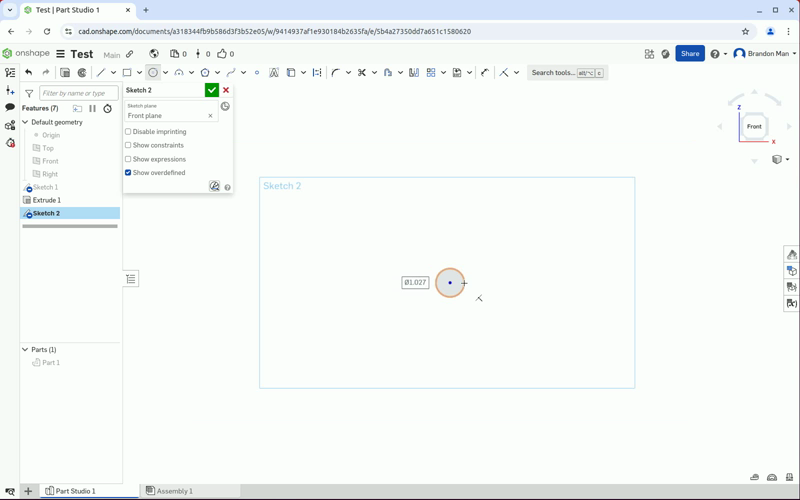
scroll(-6)
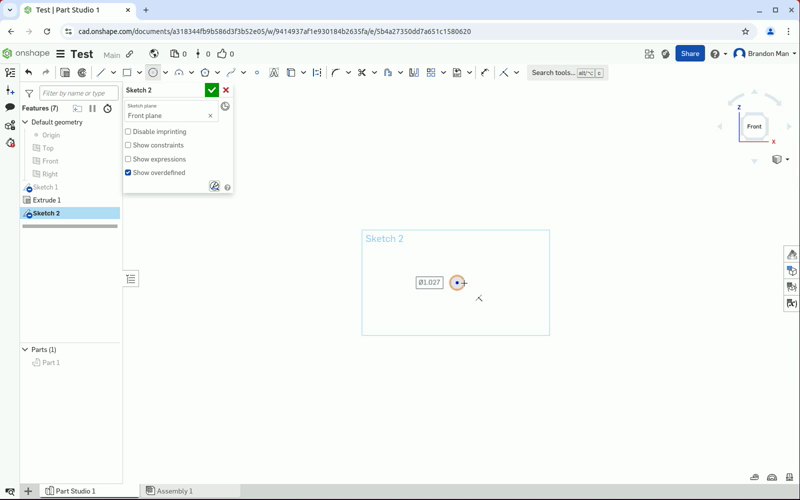
scroll(-6)
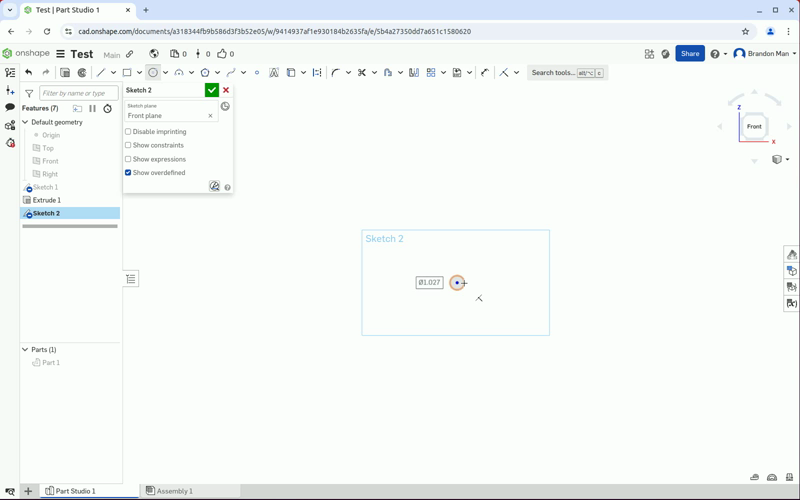
scroll(-6)
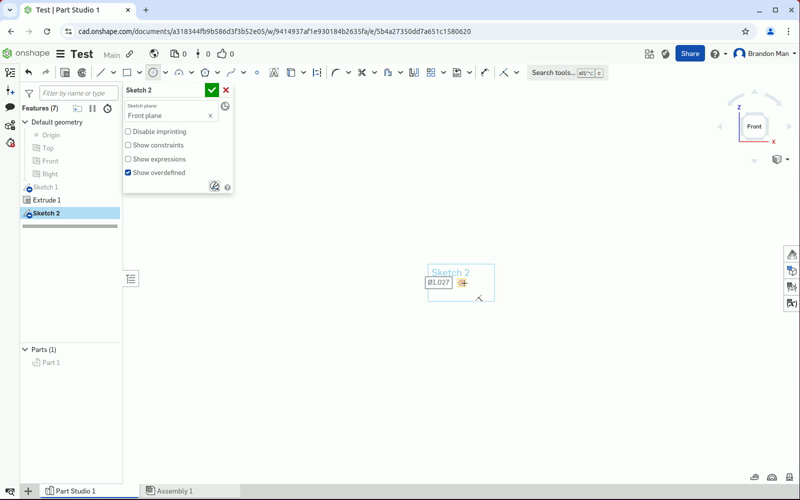
key(esc)
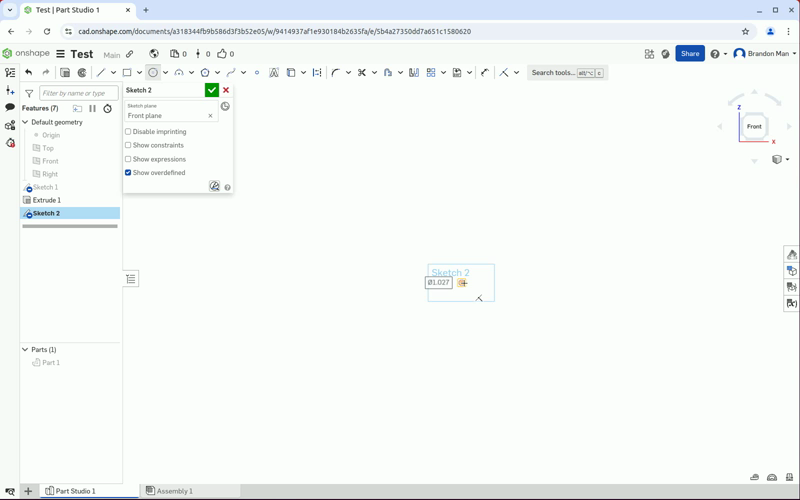
mouse_move(460, 284)
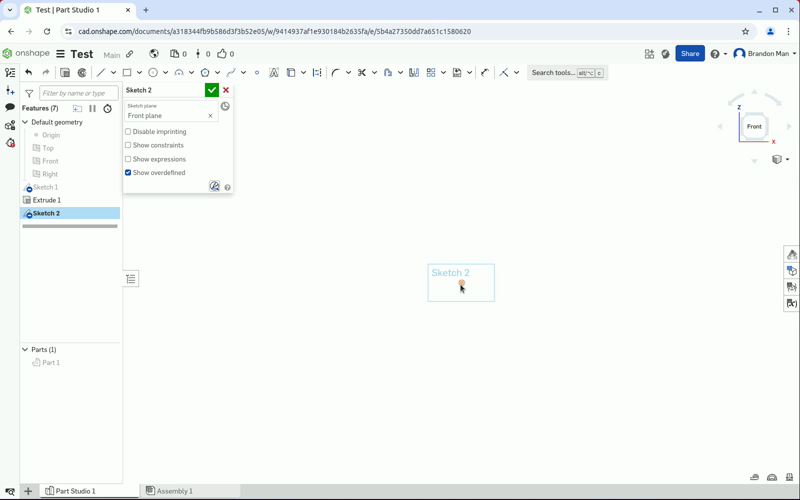
scroll(6)
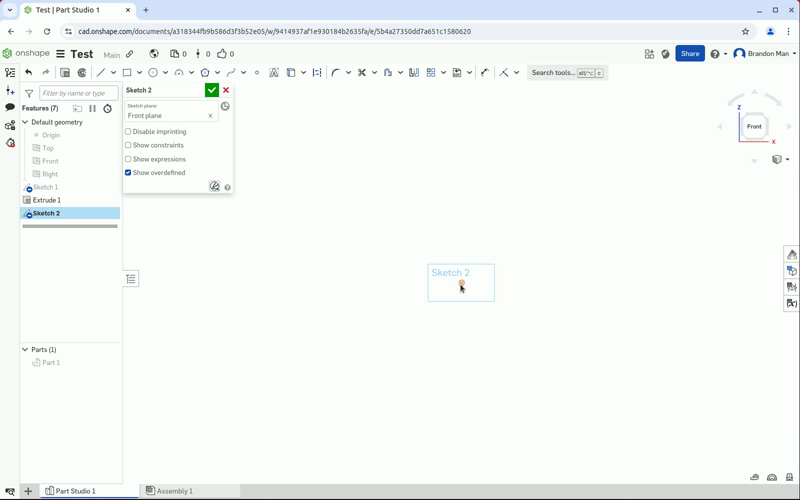
scroll(6)
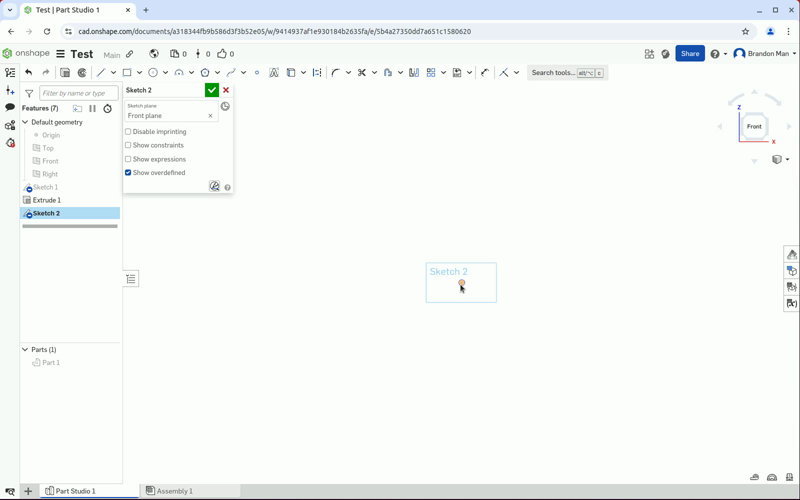
scroll(6)
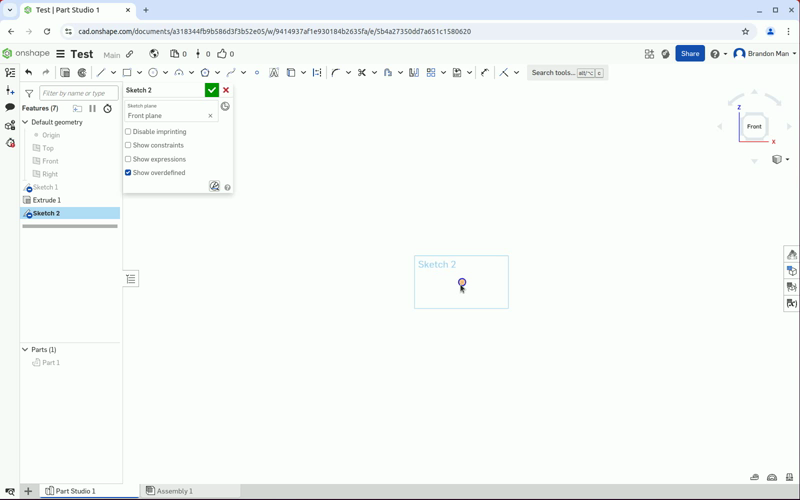
scroll(6)
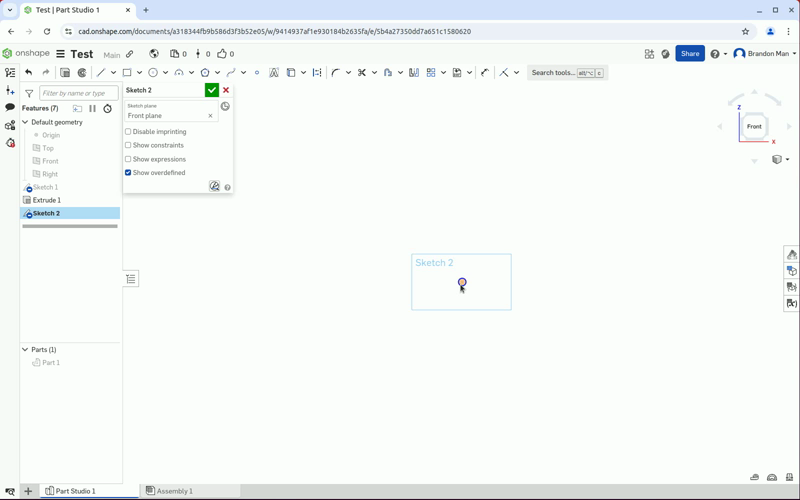
scroll(6)
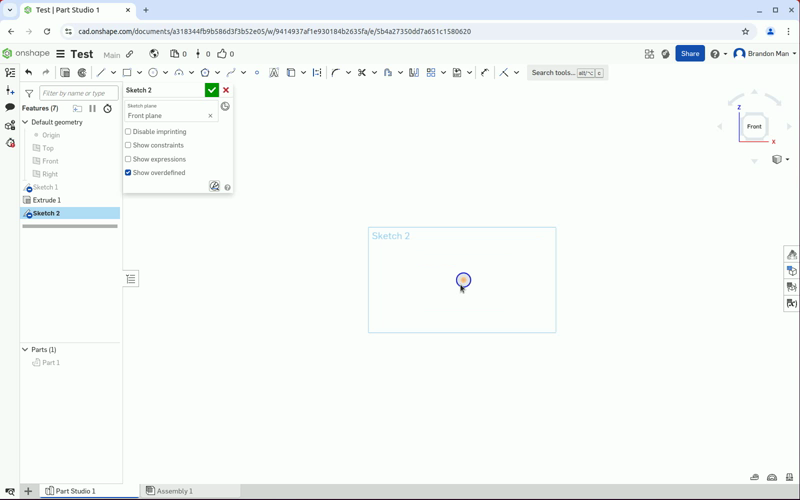
scroll(6)
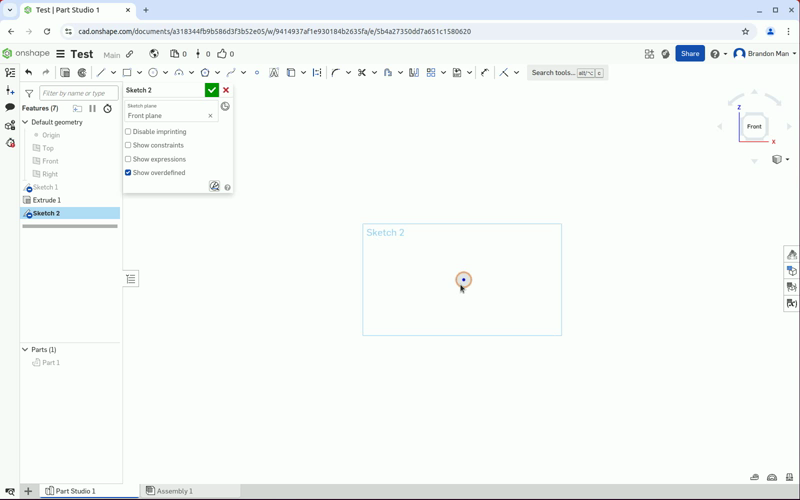
scroll(6)
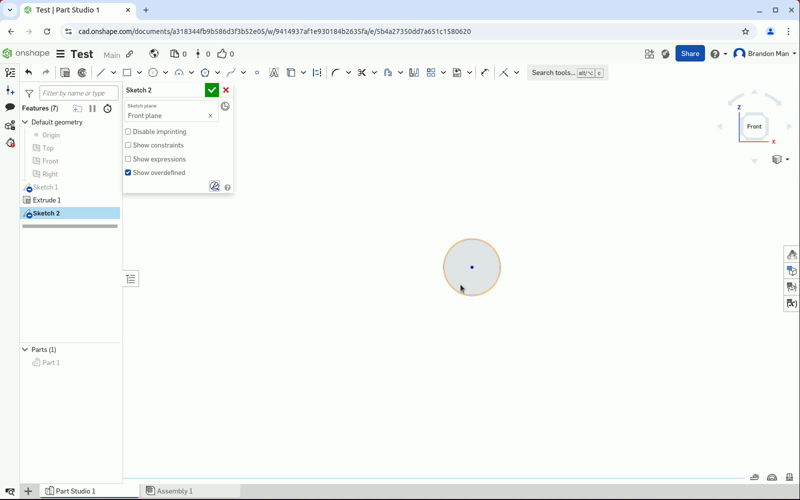
click(460, 284)
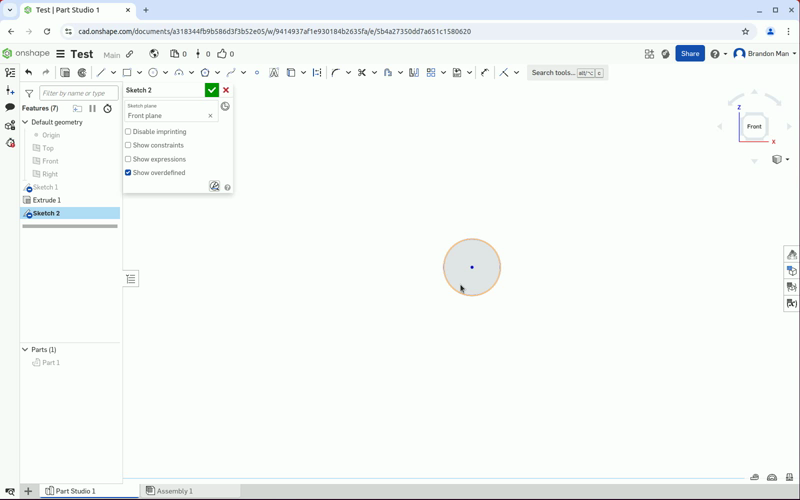
scroll(-6)
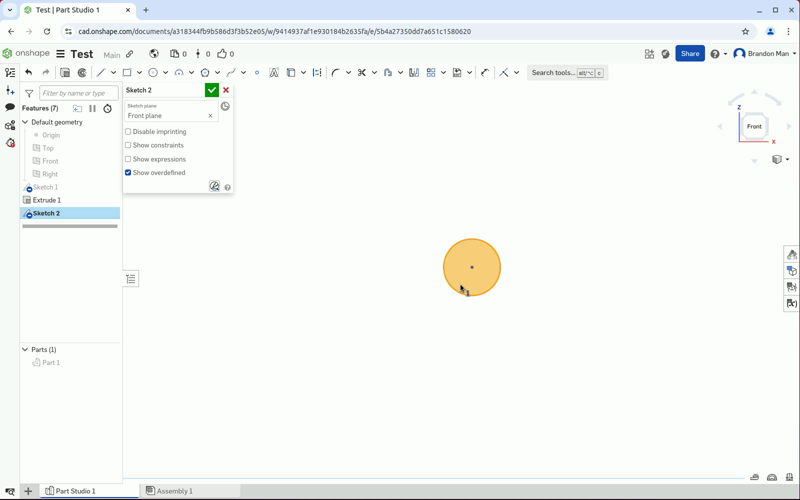
scroll(-6)
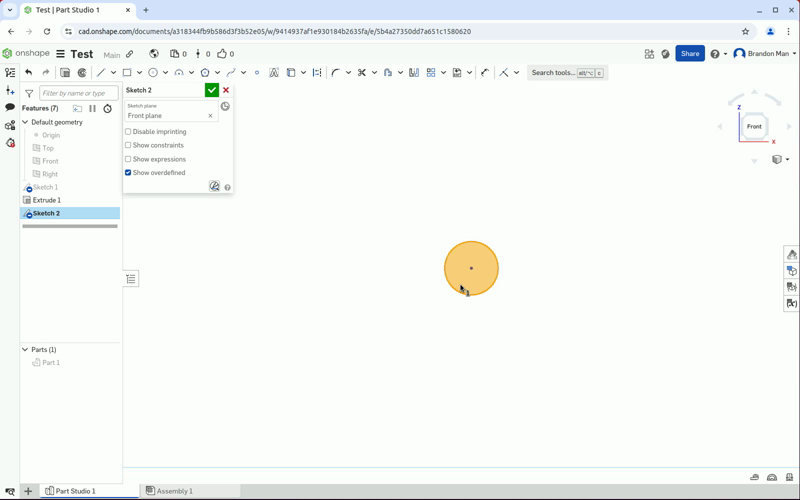
scroll(-6)
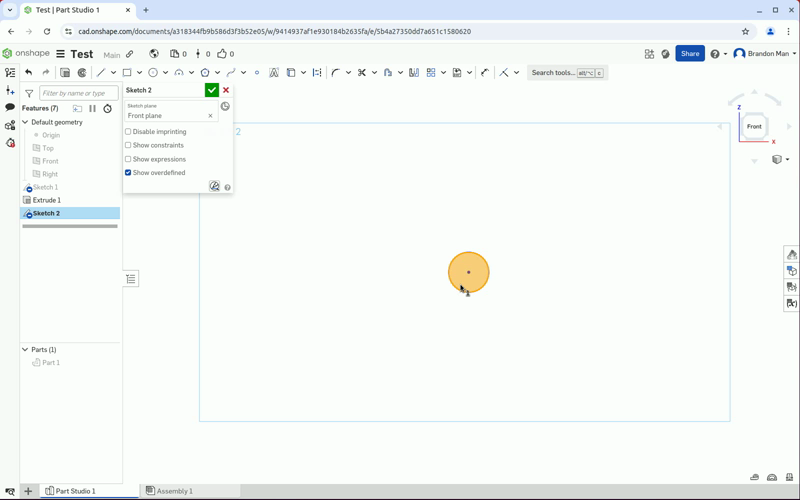
scroll(-6)
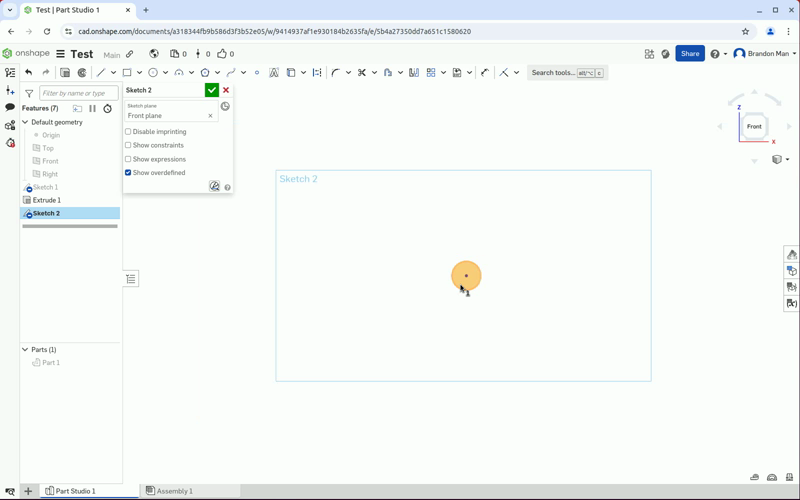
scroll(-6)
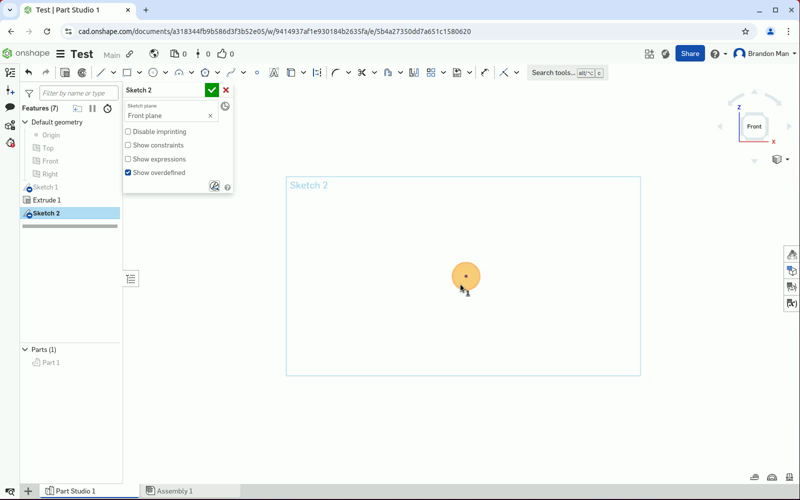
scroll(-6)
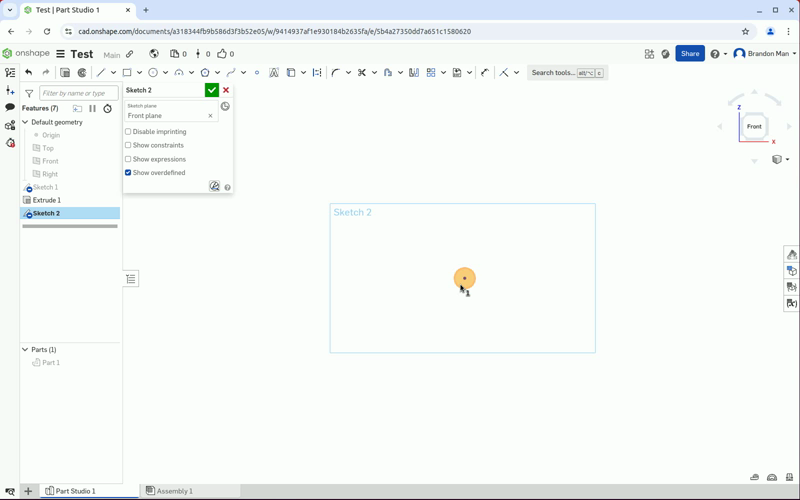
scroll(-6)
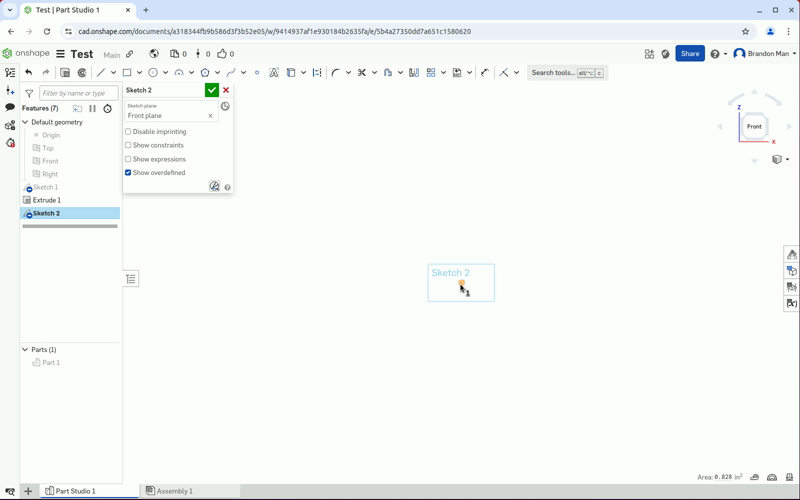
mouse_move(73, 352)
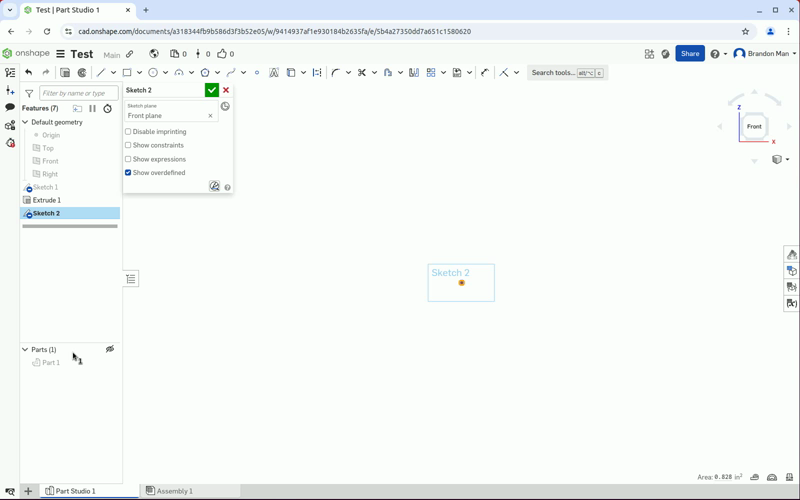
key(shift+y)
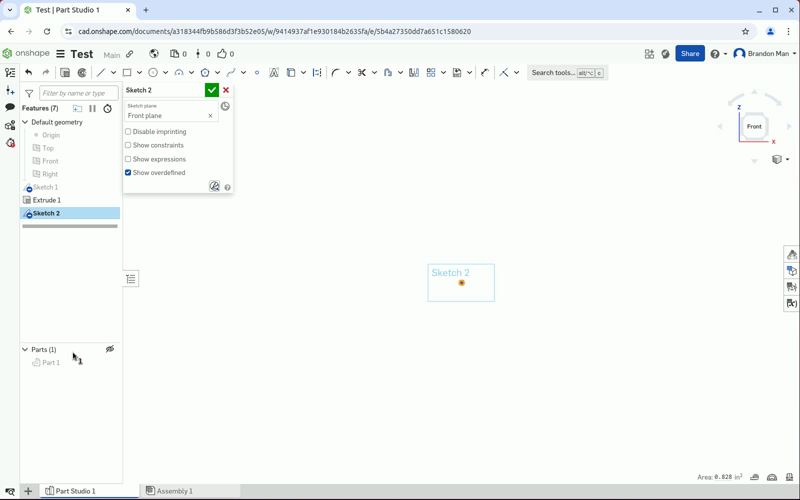
key(shift+e)
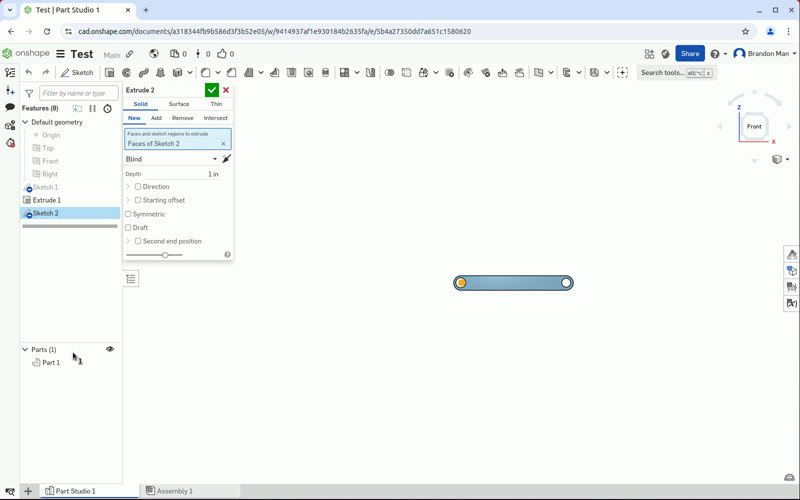
mouse_move(143, 106)
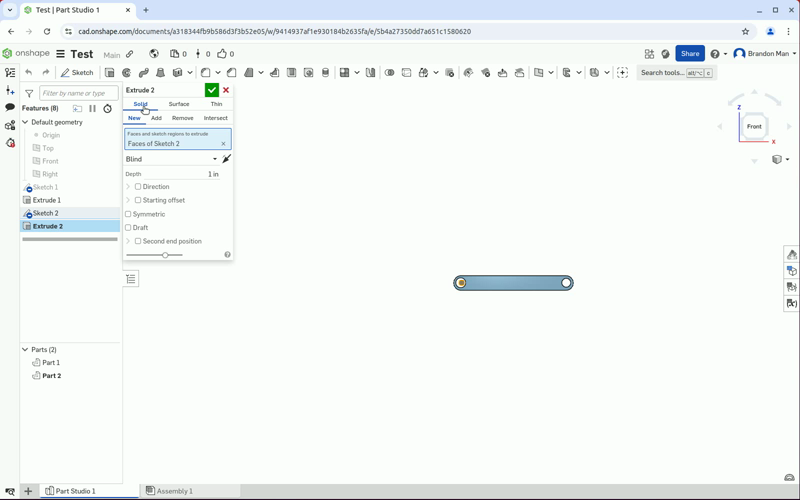
click(143, 106)
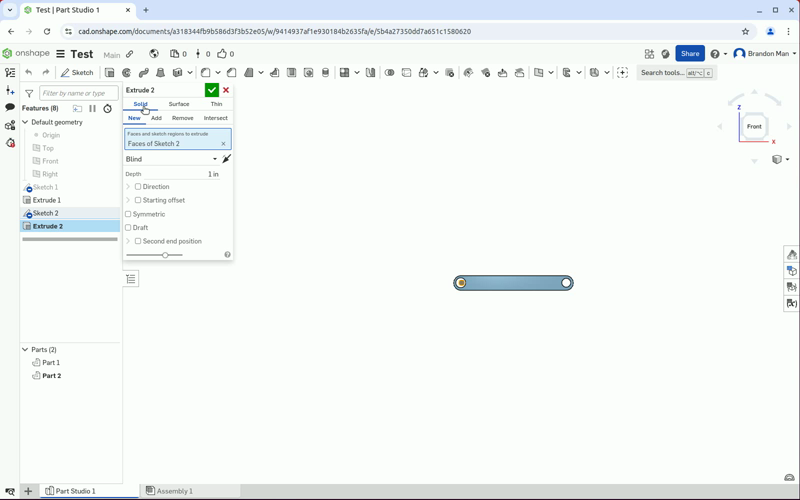
mouse_move(137, 120)
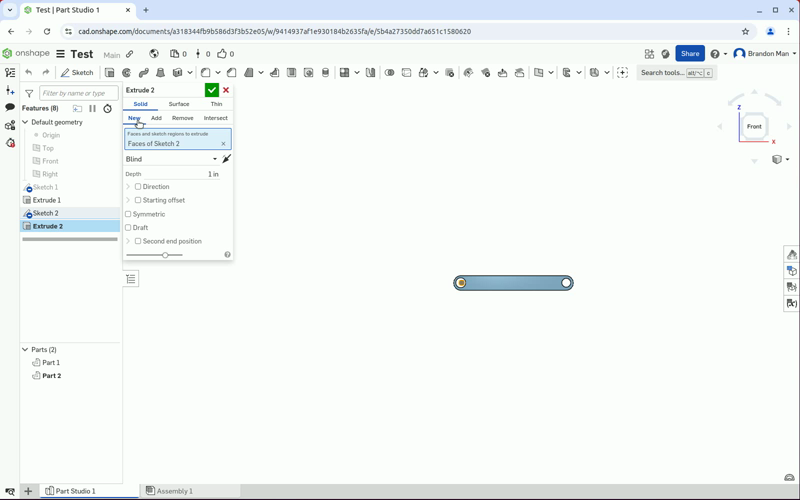
click(137, 120)
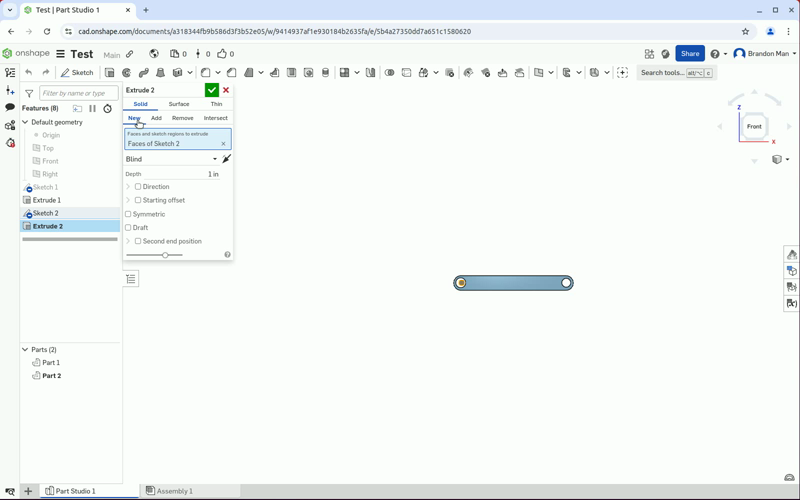
key(tab, 4)
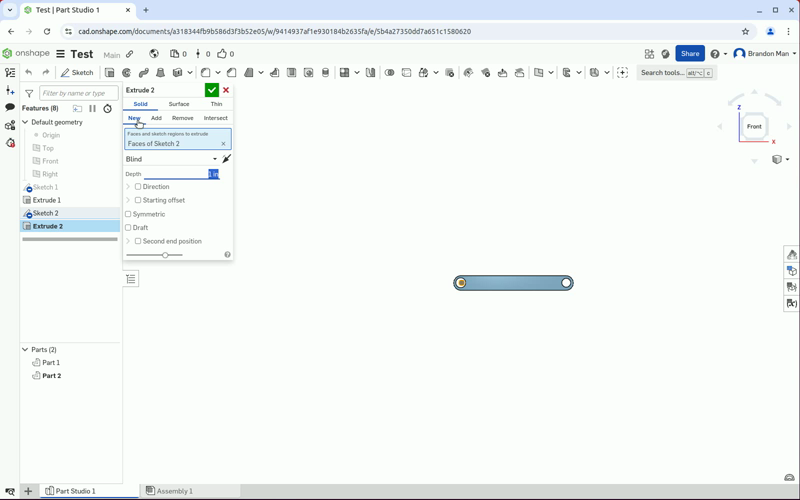
text(1.685)
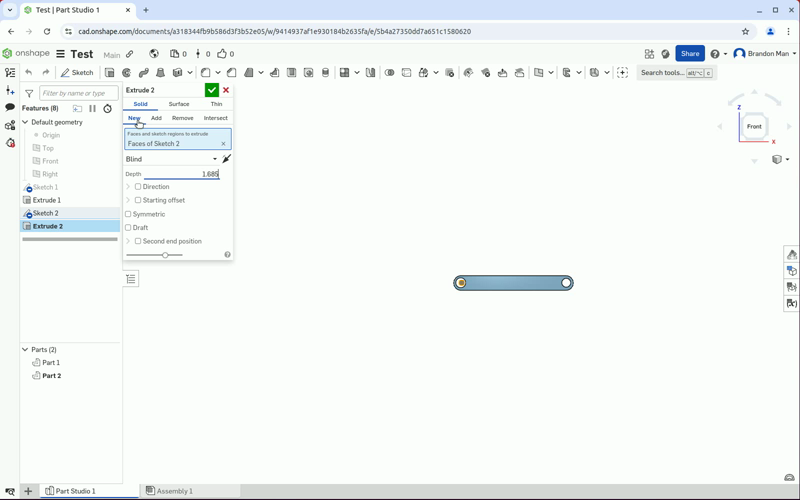
key(enter)
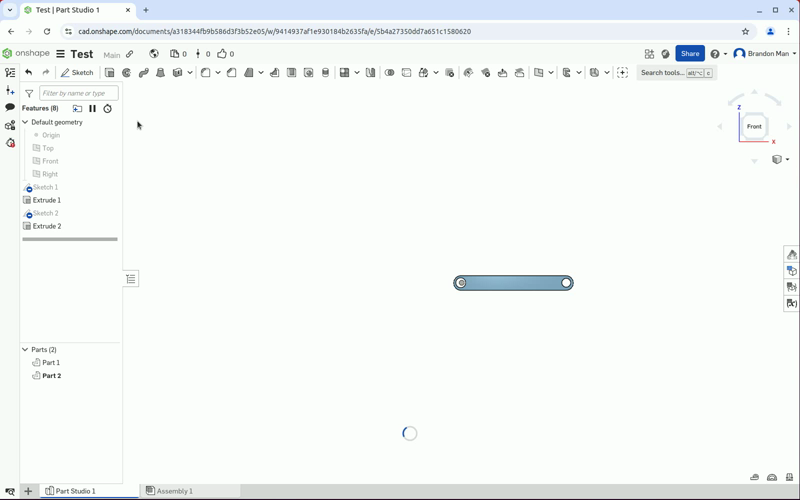
key(shift+h)
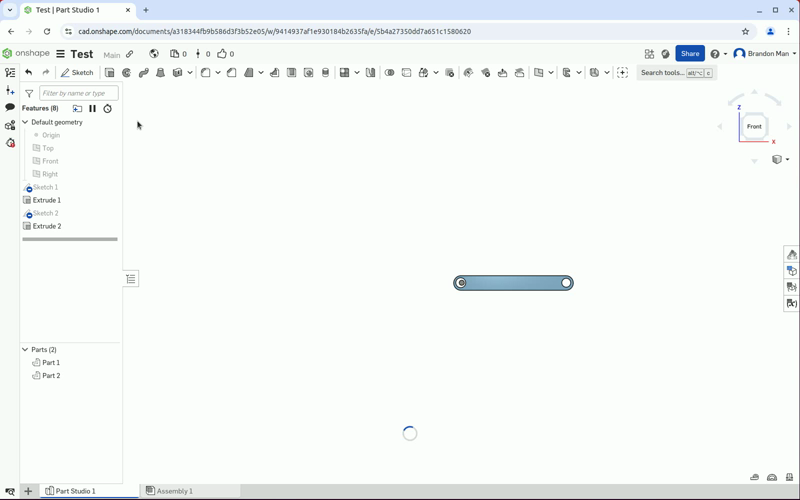
key(shift+h)
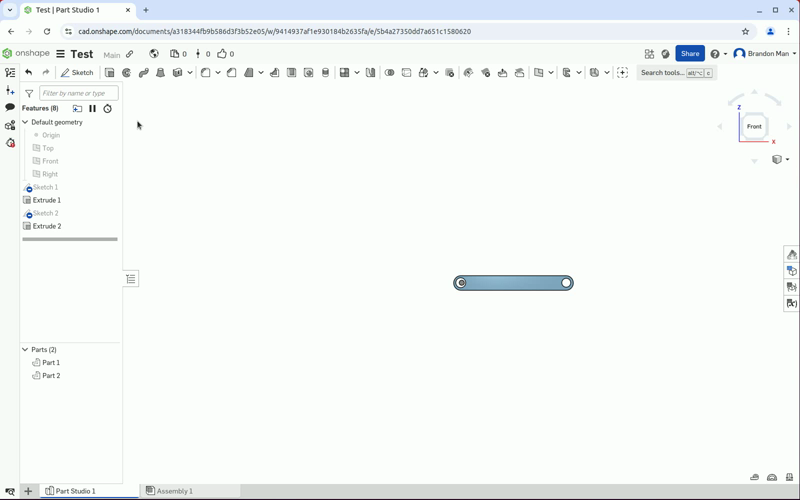
mouse_move(73, 189)
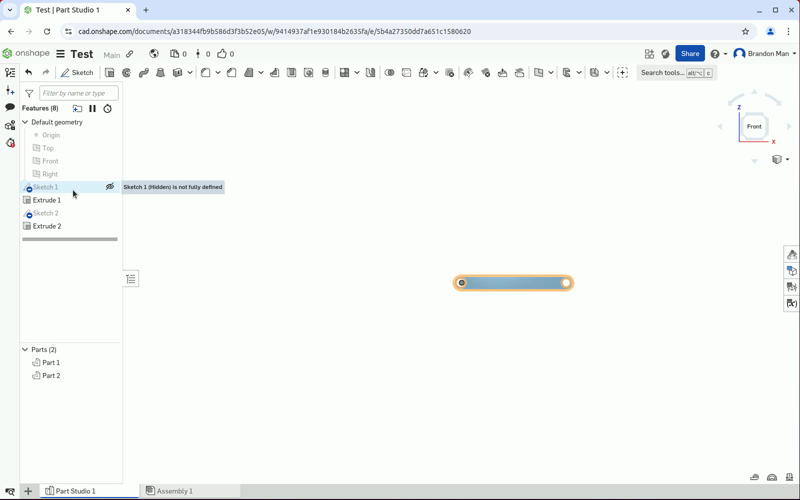
click(73, 189)
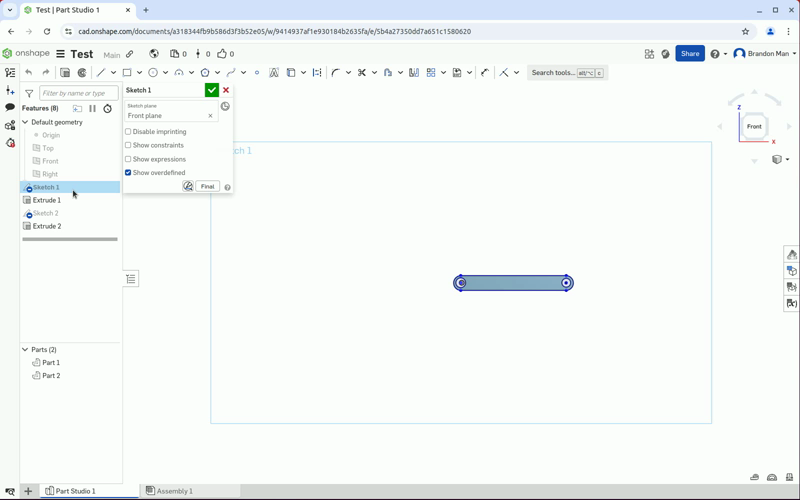
mouse_move(229, 92)
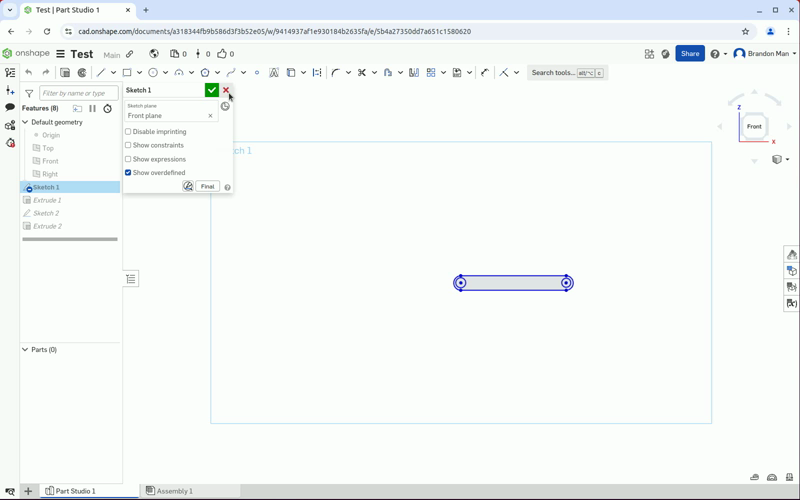
click(229, 92)
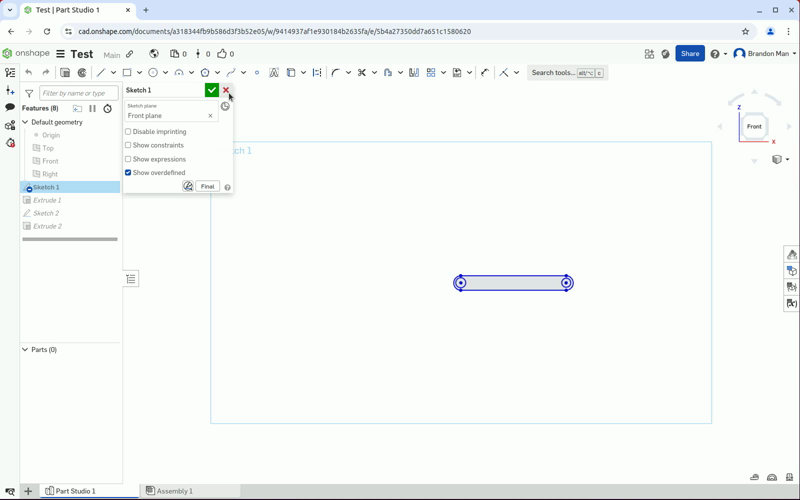
key(shift+s)
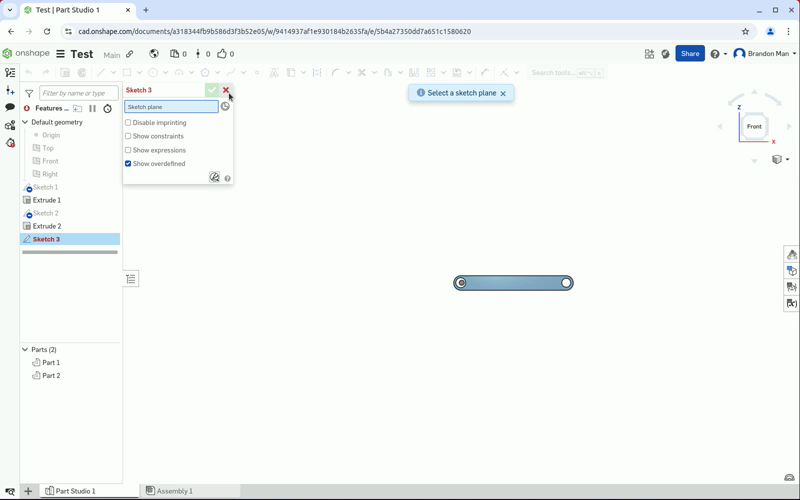
mouse_move(73, 163)
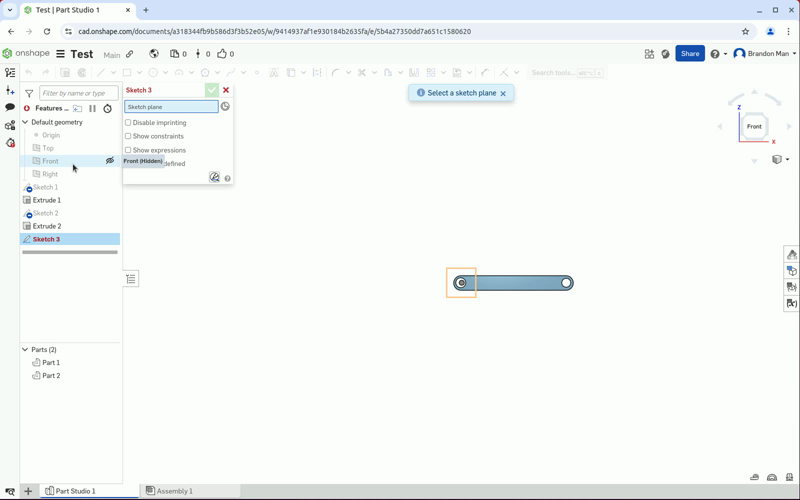
click(73, 163)
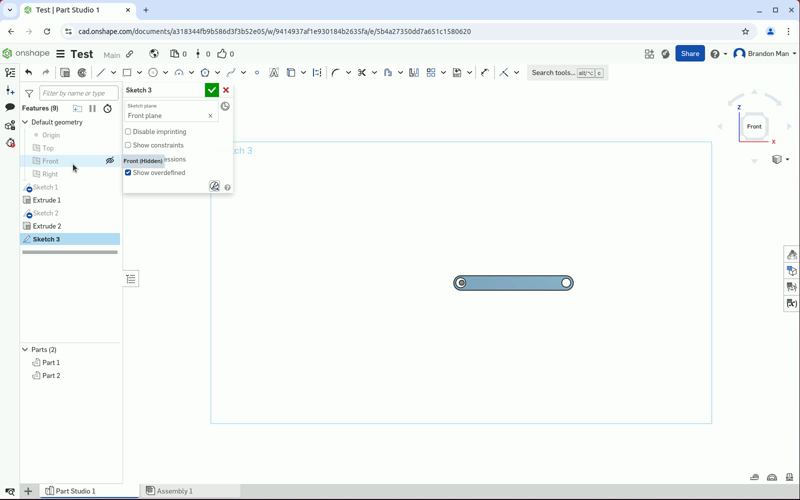
mouse_move(73, 352)
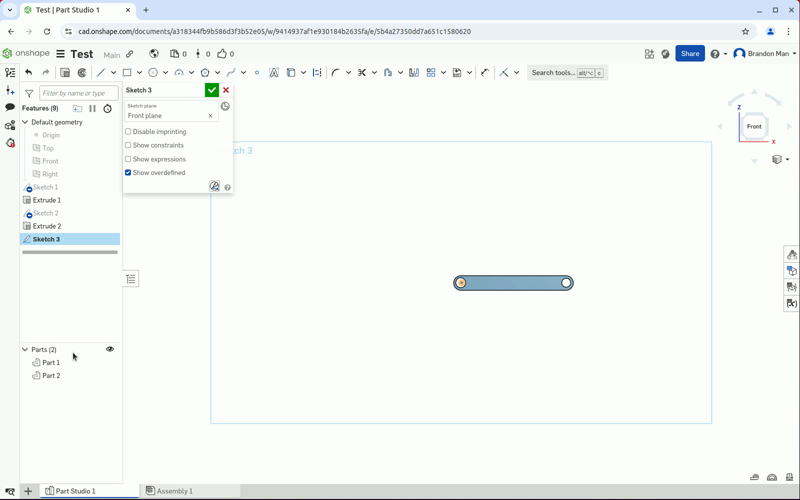
key(y)
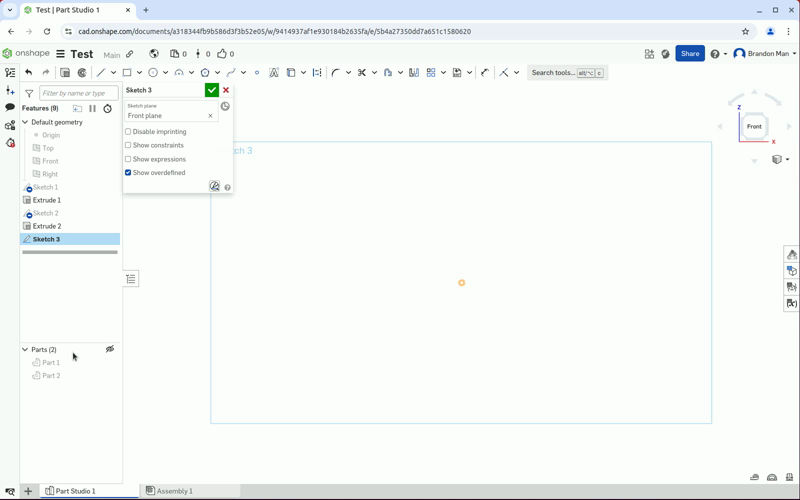
key(c)
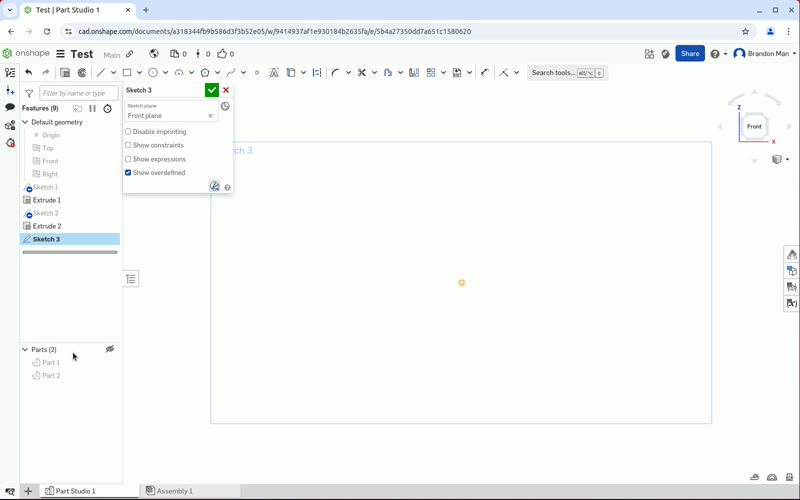
key_down(shift)
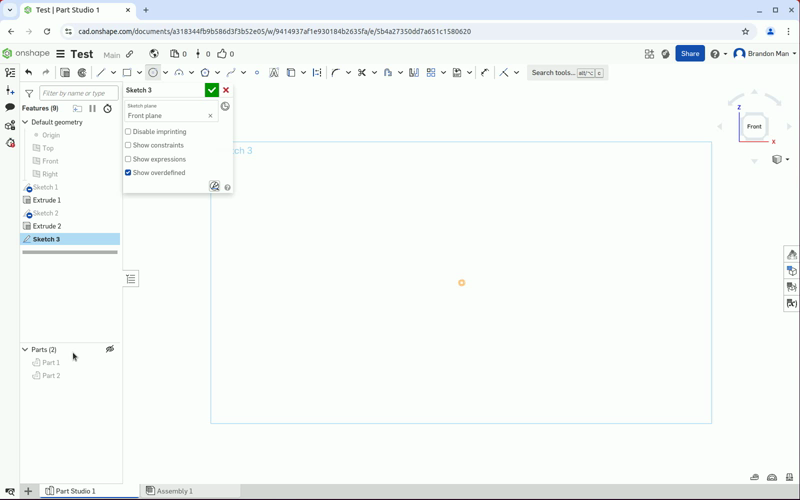
mouse_move(567, 282)
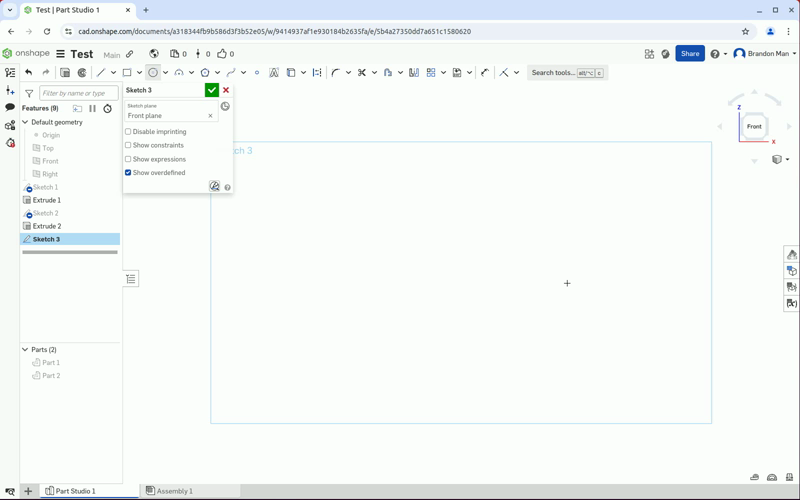
click(567, 282)
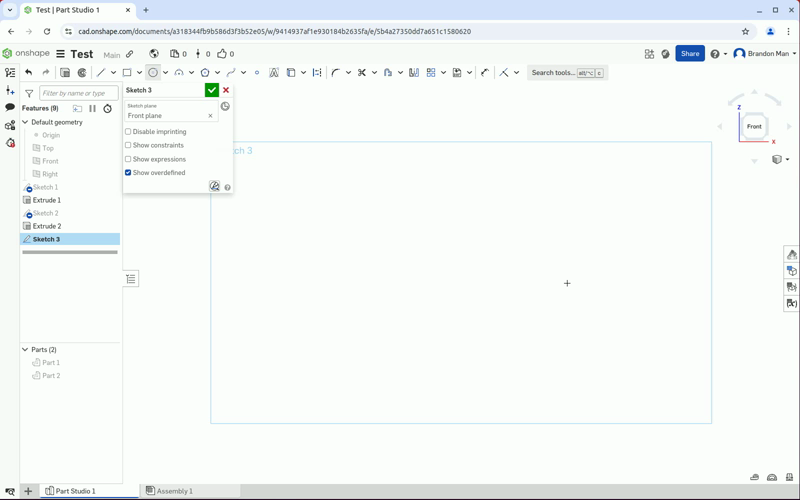
key_up(shift)
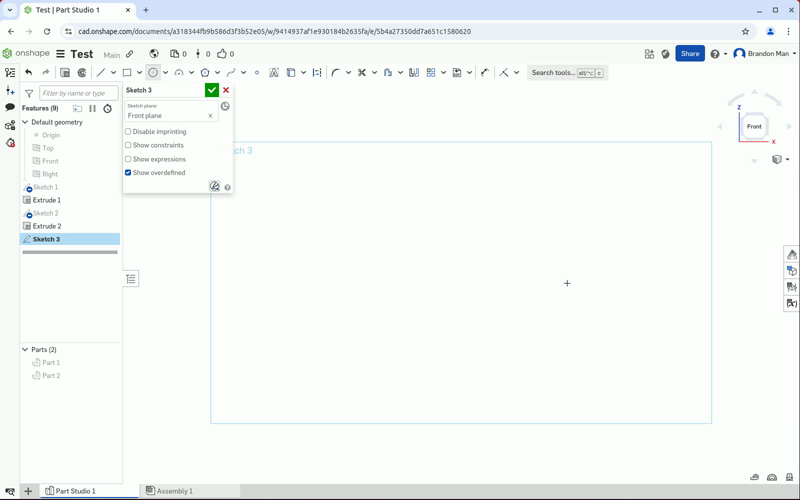
mouse_move(569, 282)
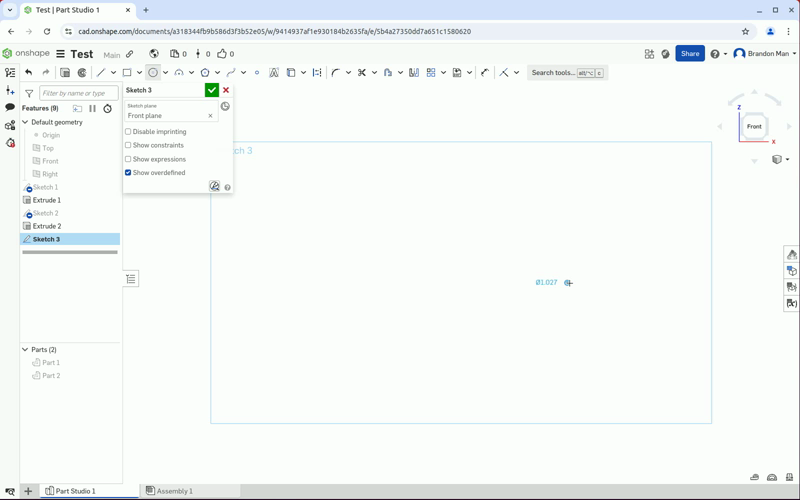
scroll(6)
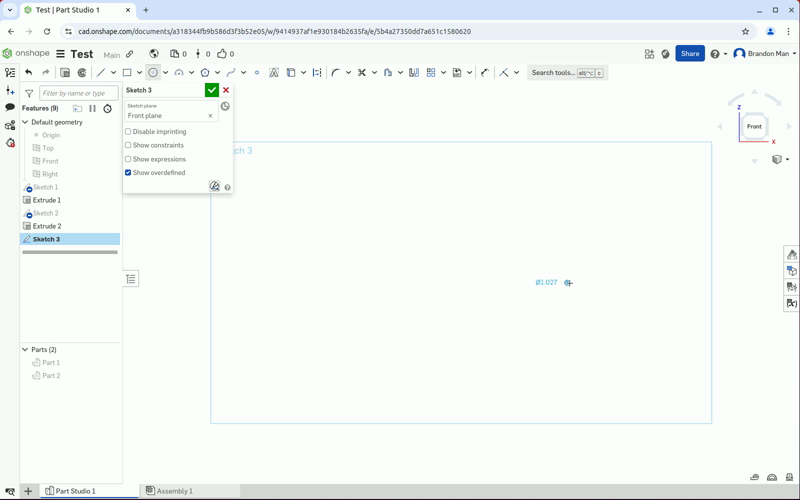
scroll(6)
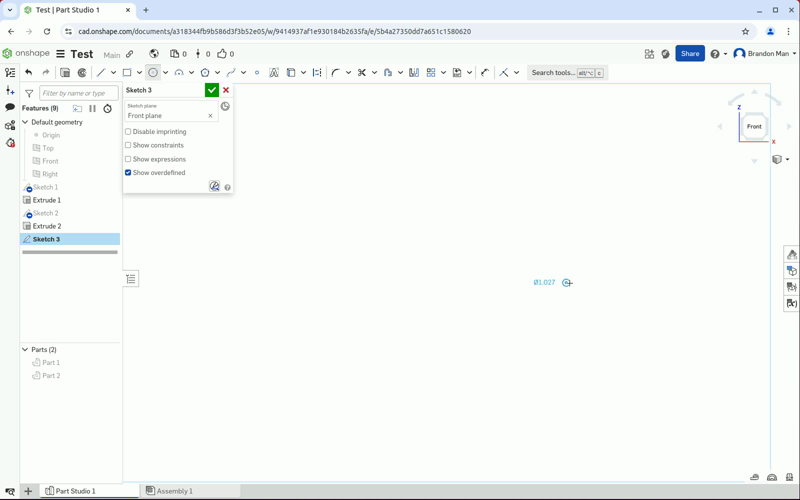
scroll(6)
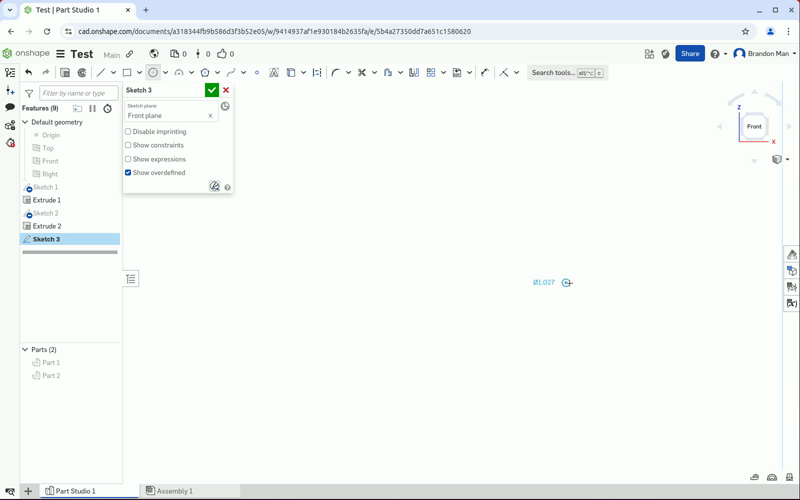
scroll(6)
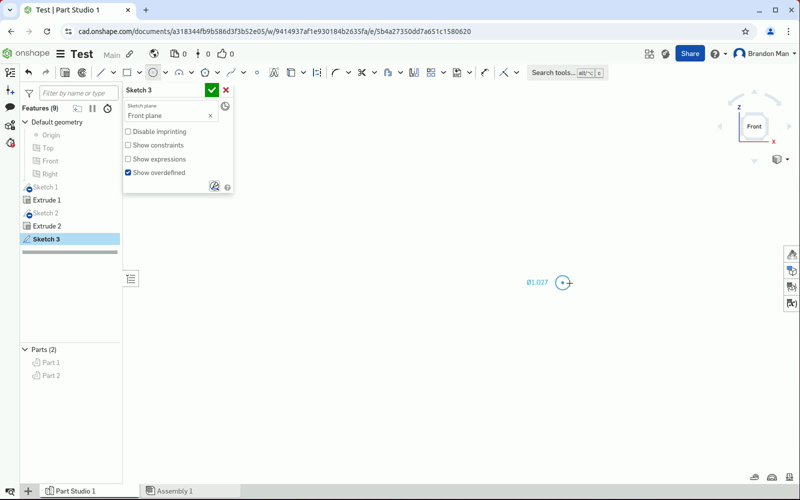
scroll(6)
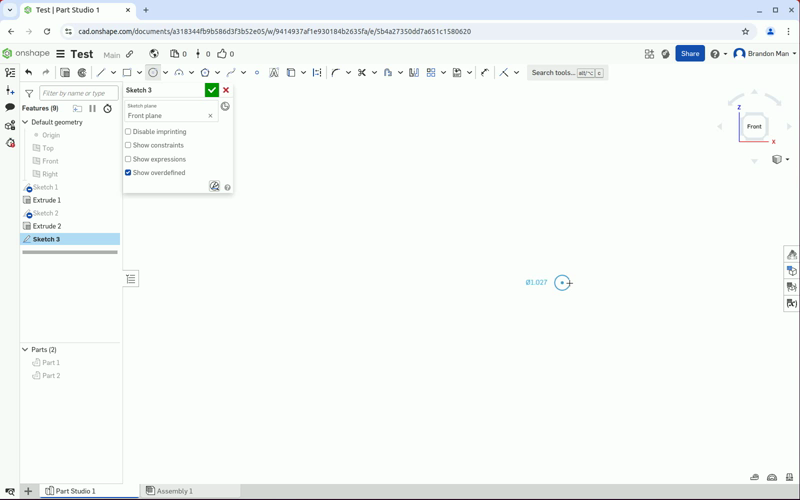
scroll(6)
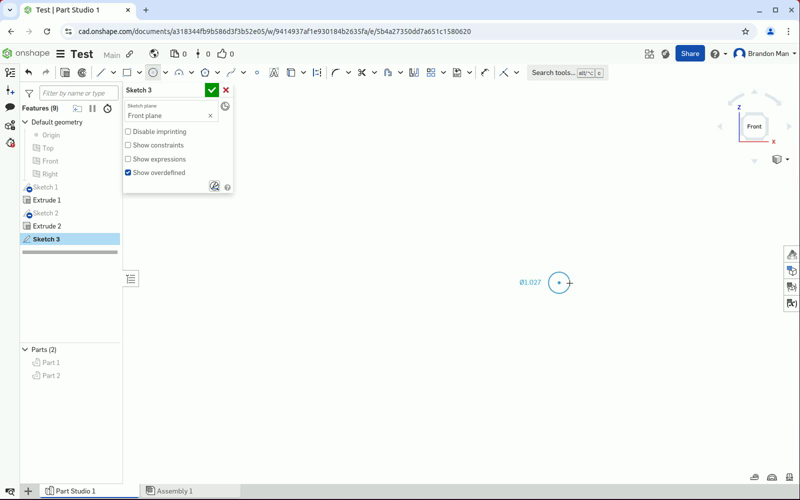
scroll(6)
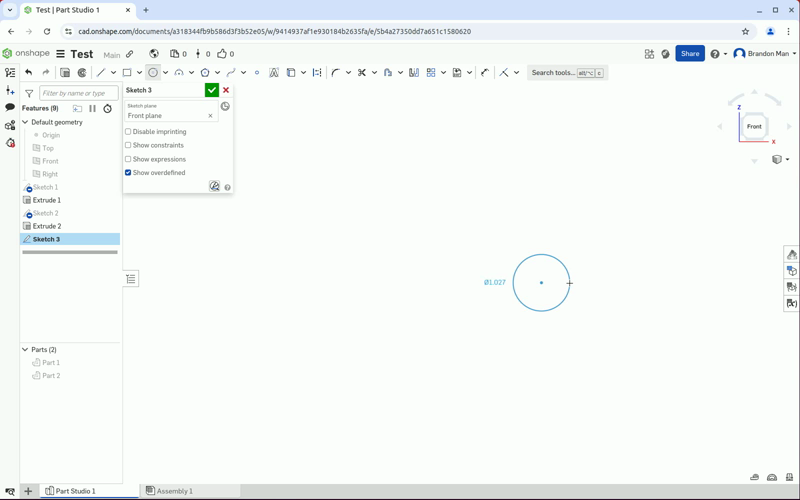
click(569, 282)
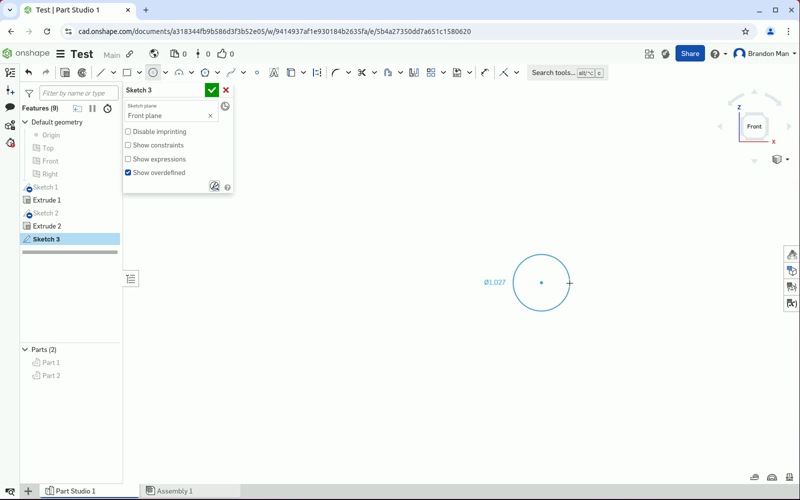
scroll(-6)
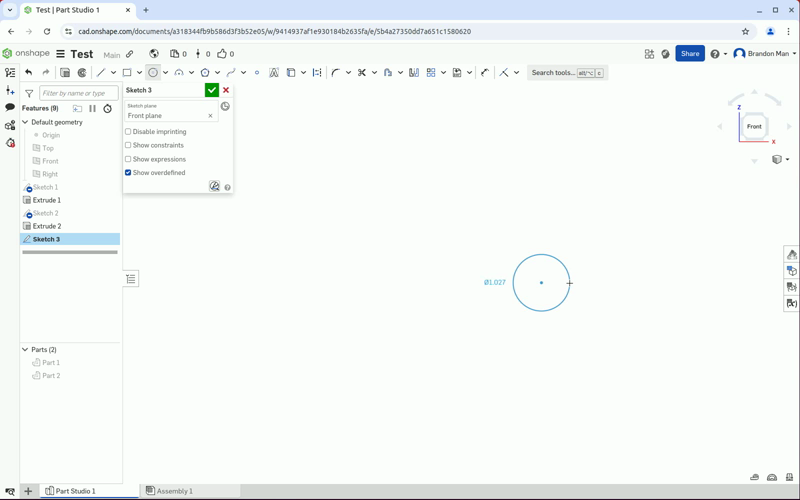
scroll(-6)
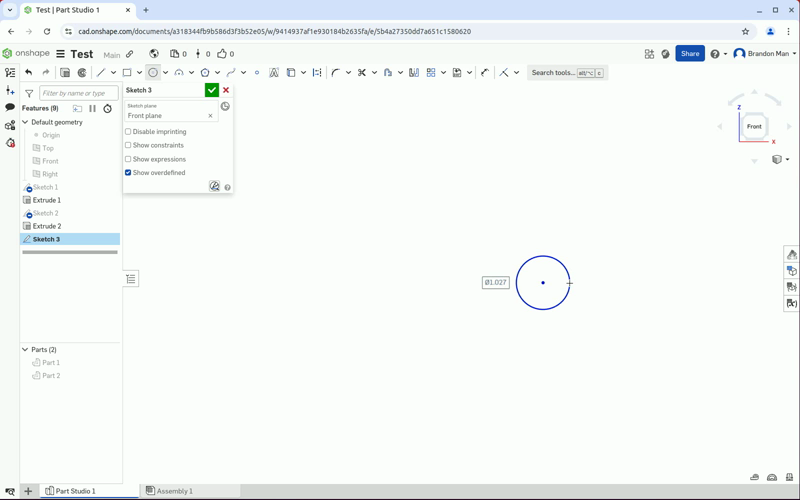
scroll(-6)
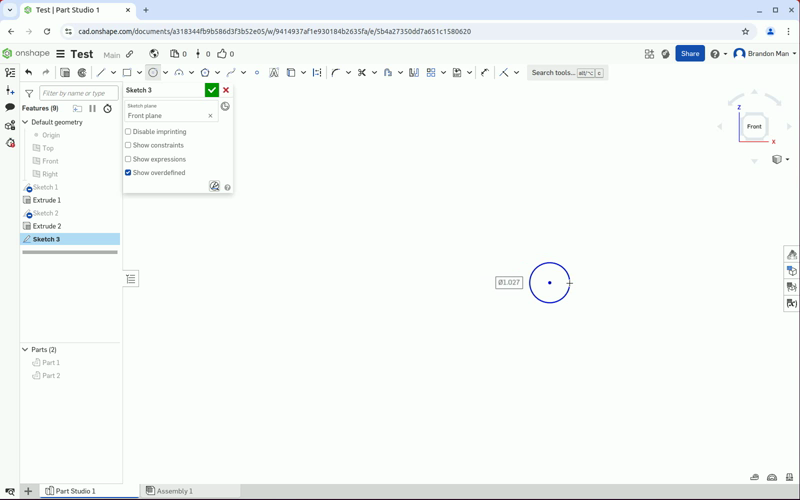
scroll(-6)
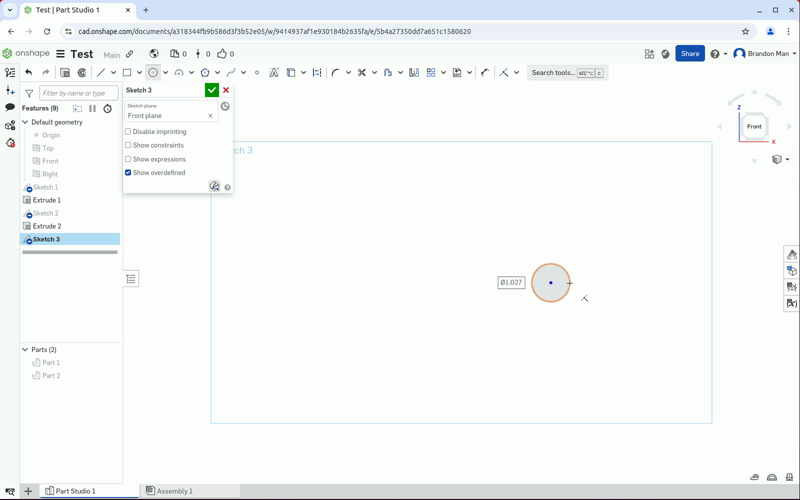
scroll(-6)
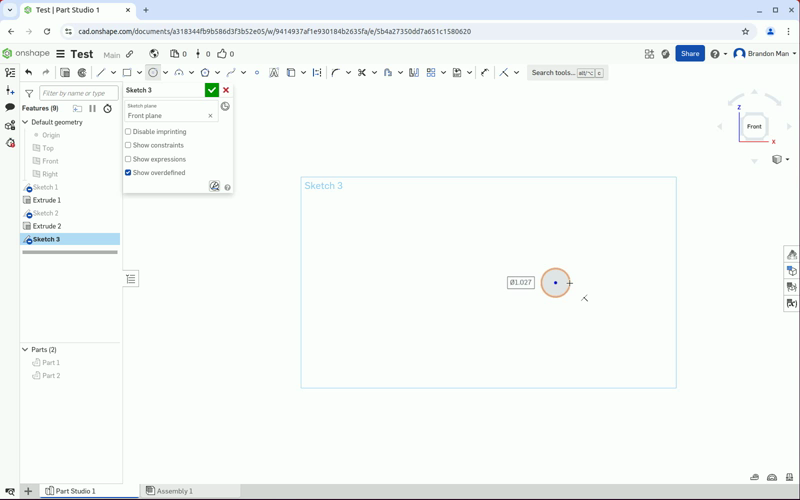
scroll(-6)
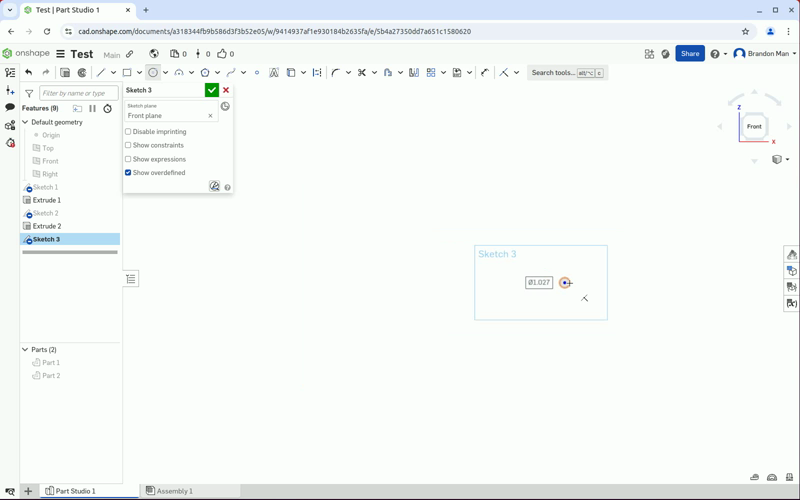
scroll(-6)
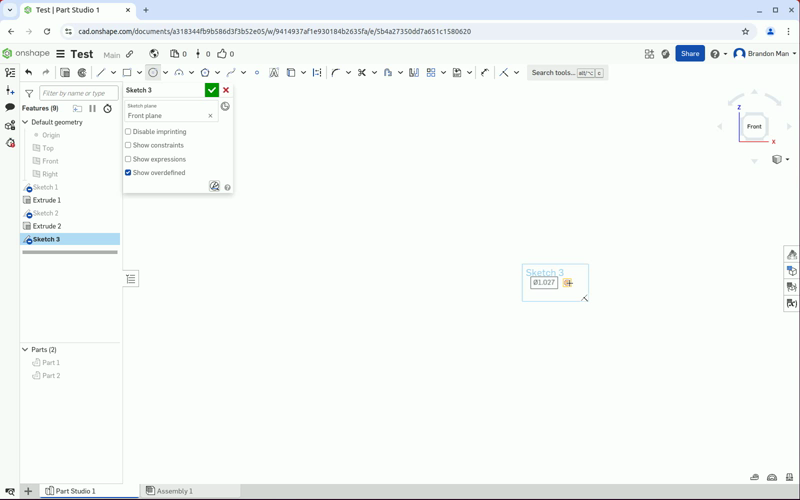
key(esc)
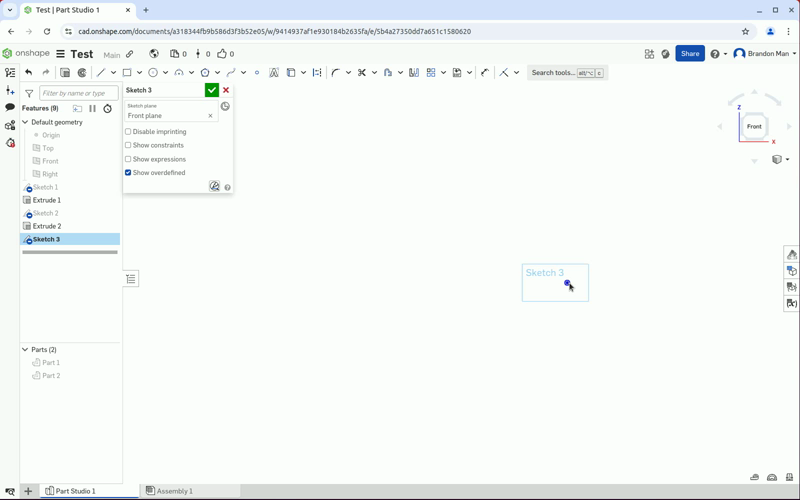
mouse_move(569, 281)
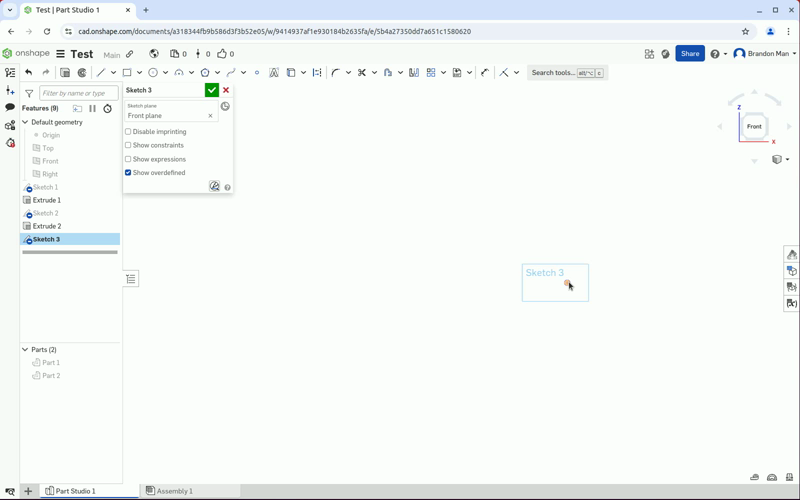
scroll(6)
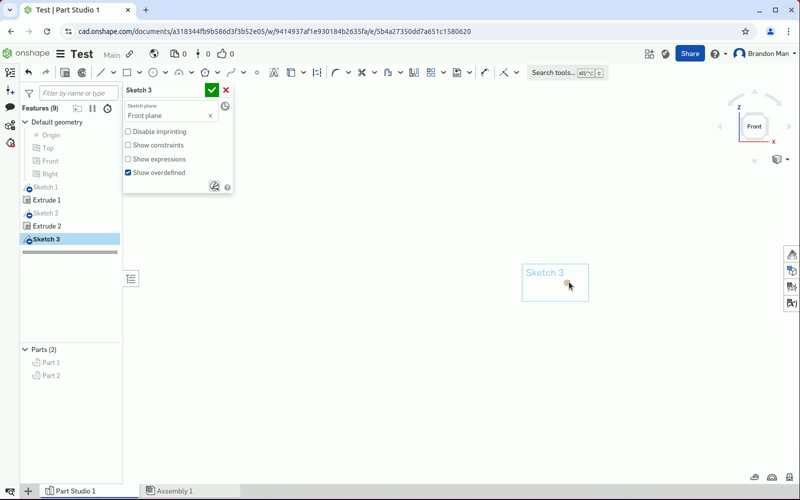
scroll(6)
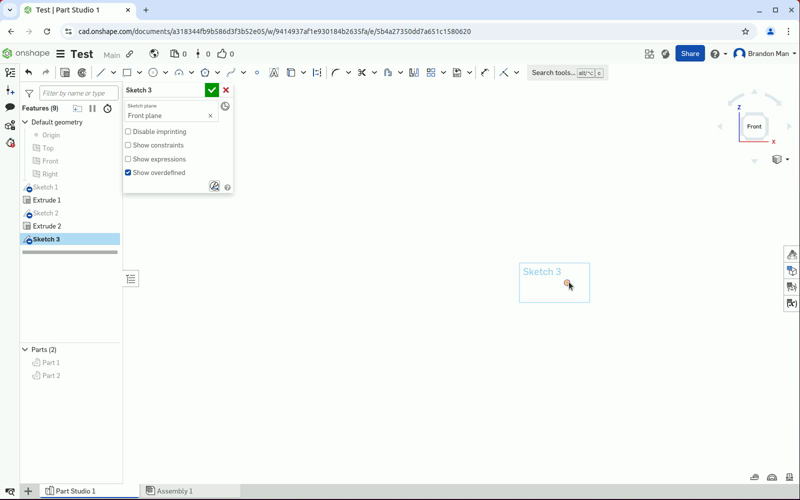
scroll(6)
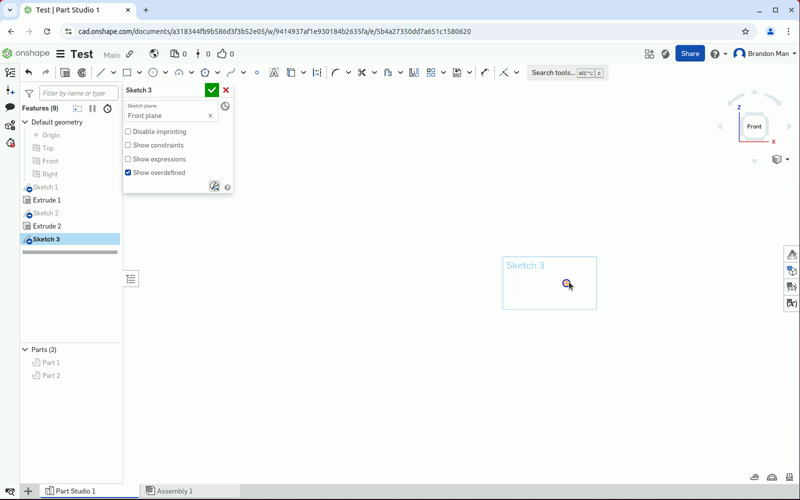
scroll(6)
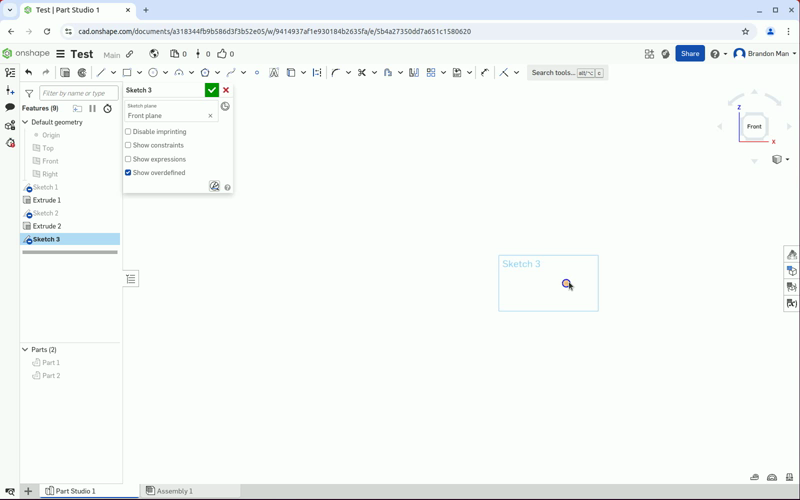
scroll(6)
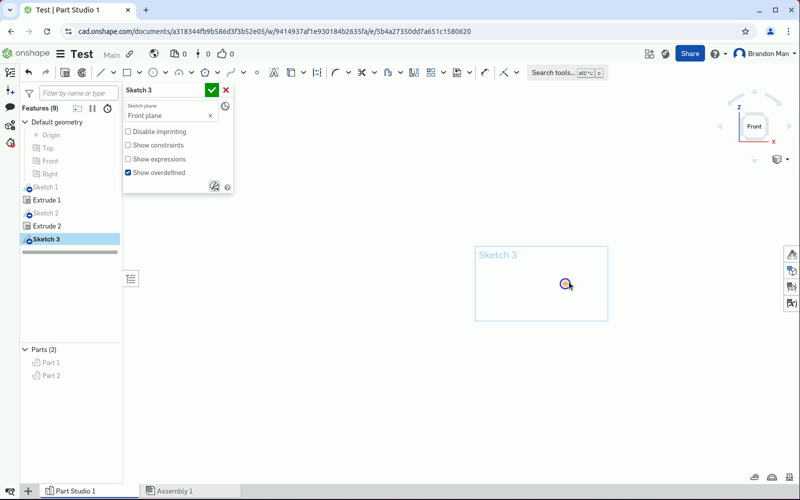
scroll(6)
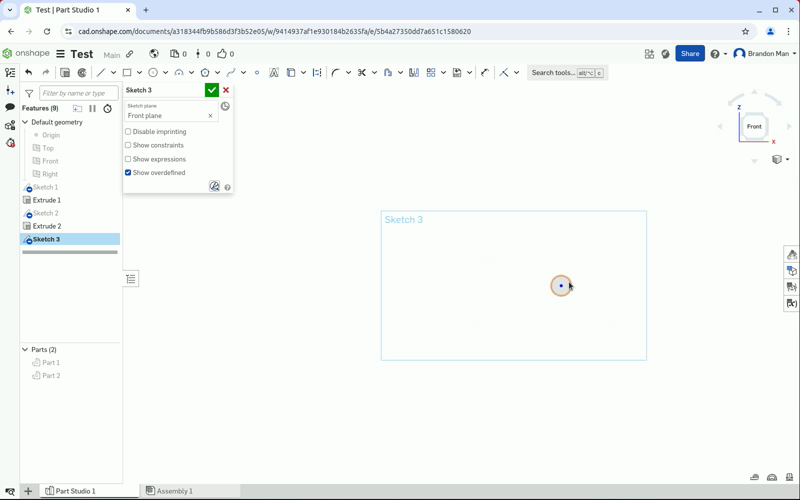
scroll(6)
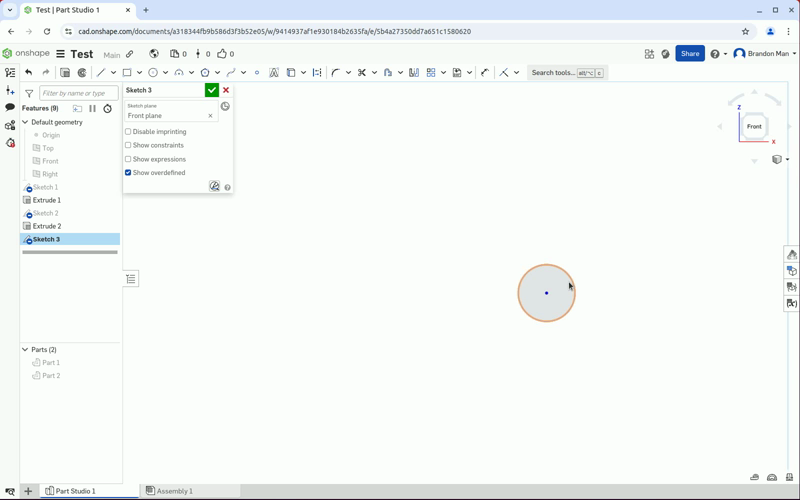
click(569, 281)
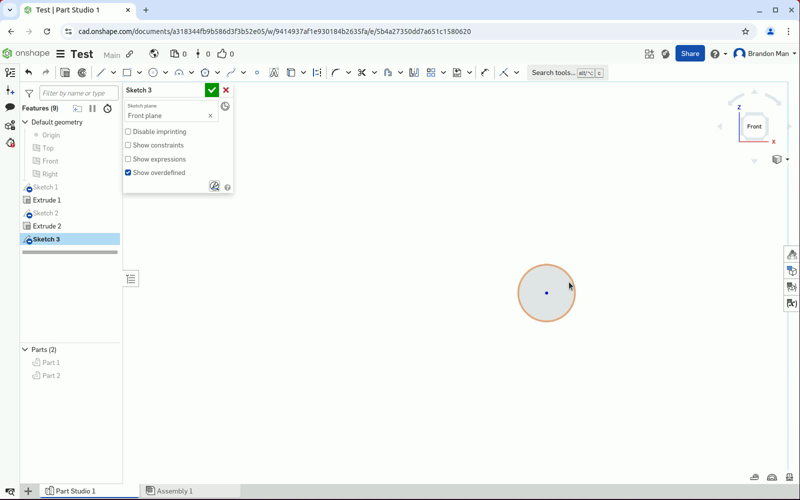
scroll(-6)
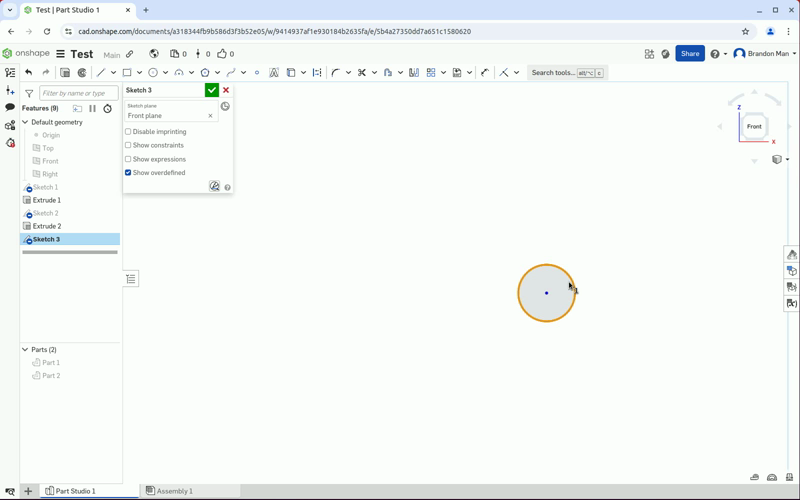
scroll(-6)
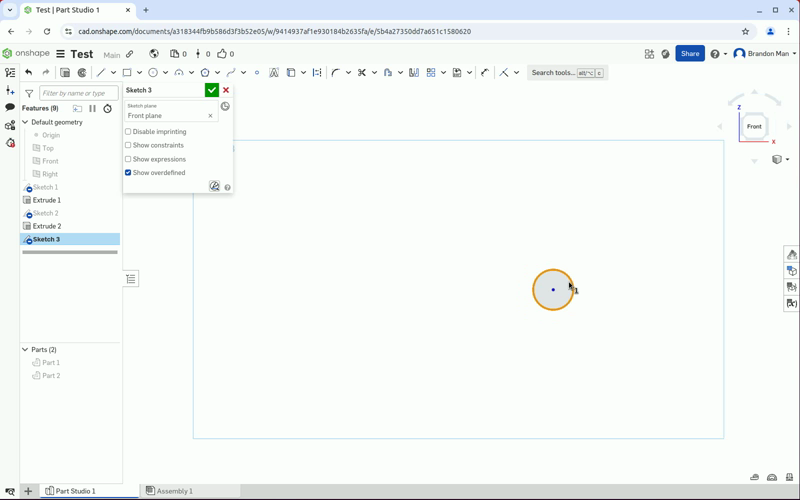
scroll(-6)
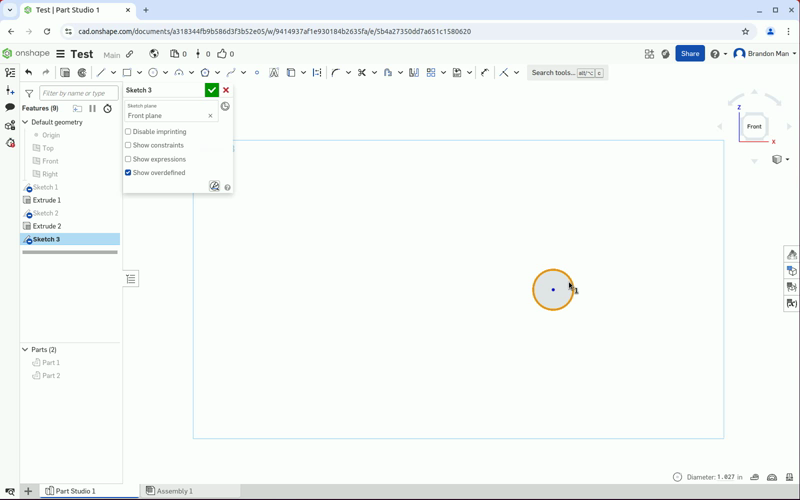
scroll(-6)
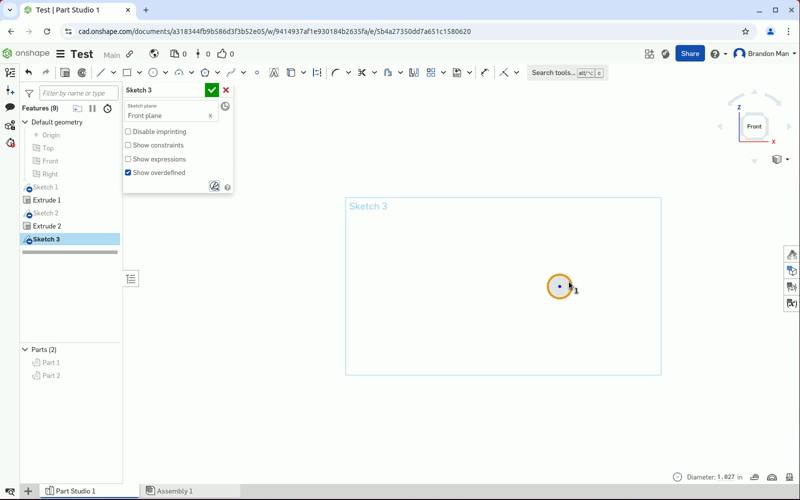
scroll(-6)
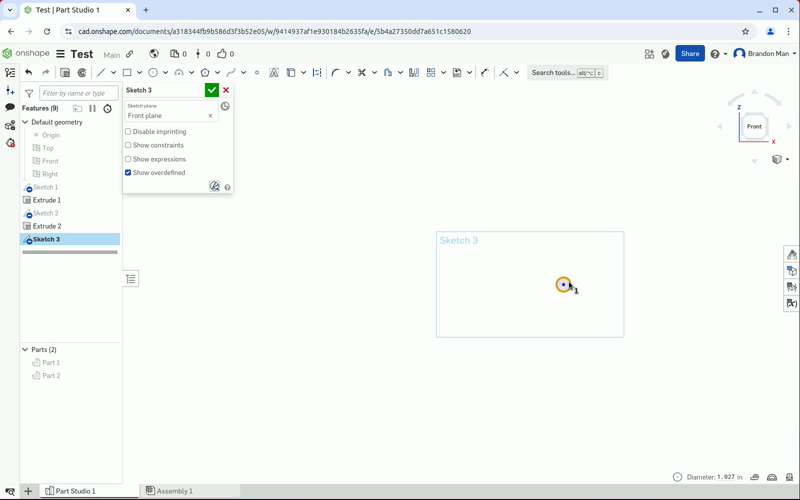
scroll(-6)
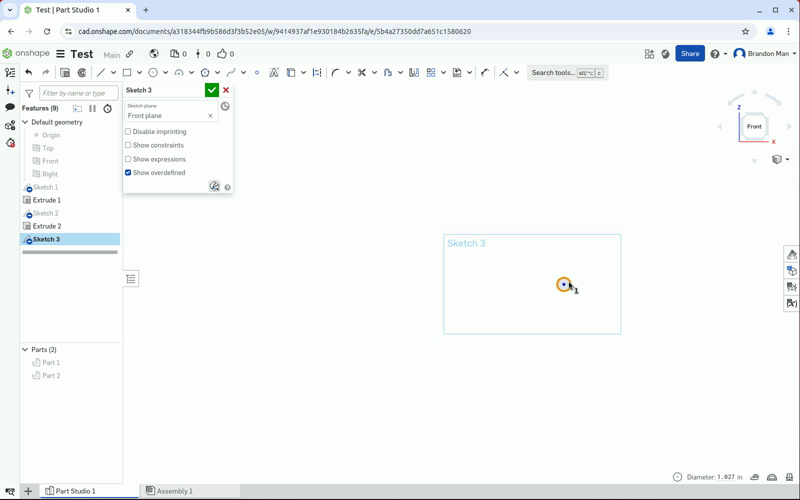
scroll(-6)
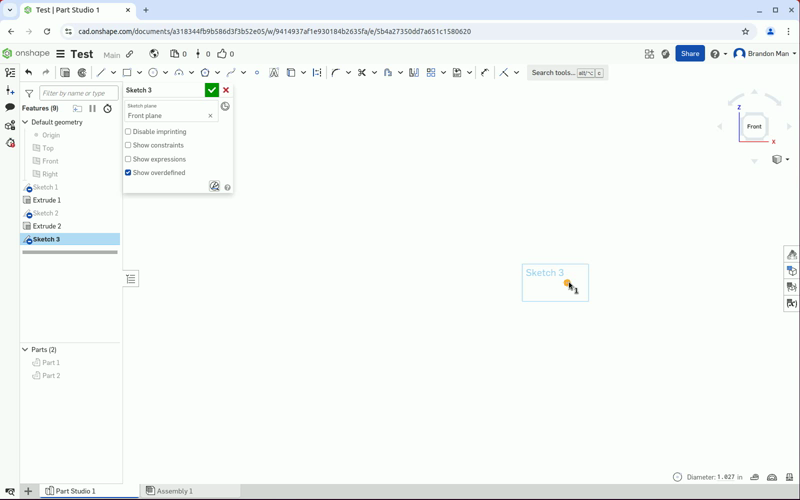
mouse_move(73, 352)
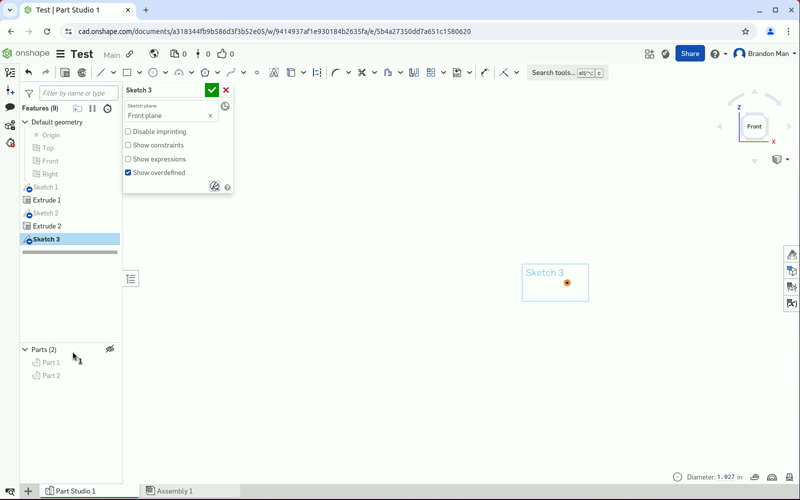
key(shift+y)
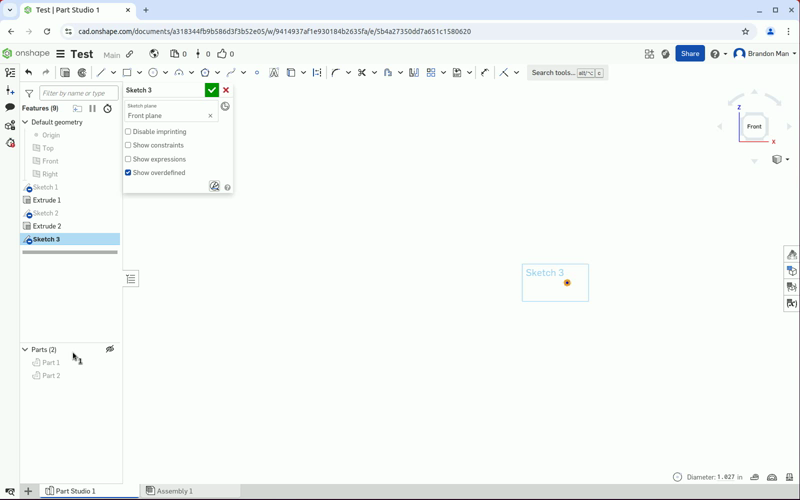
key(shift+e)
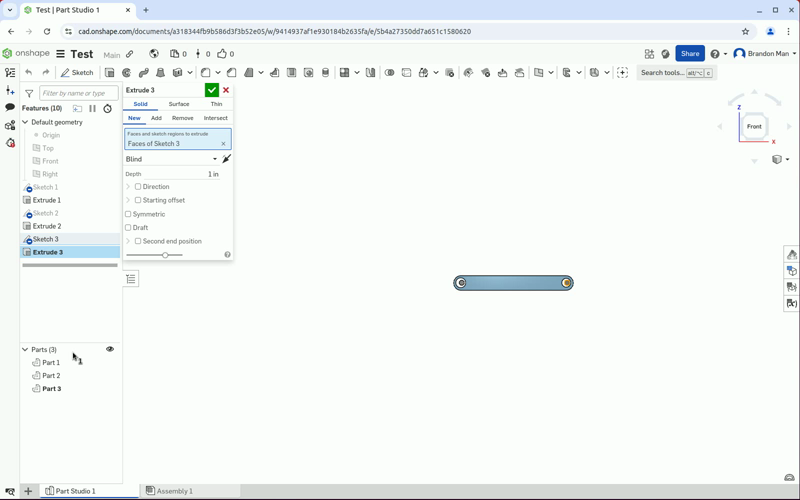
mouse_move(143, 106)
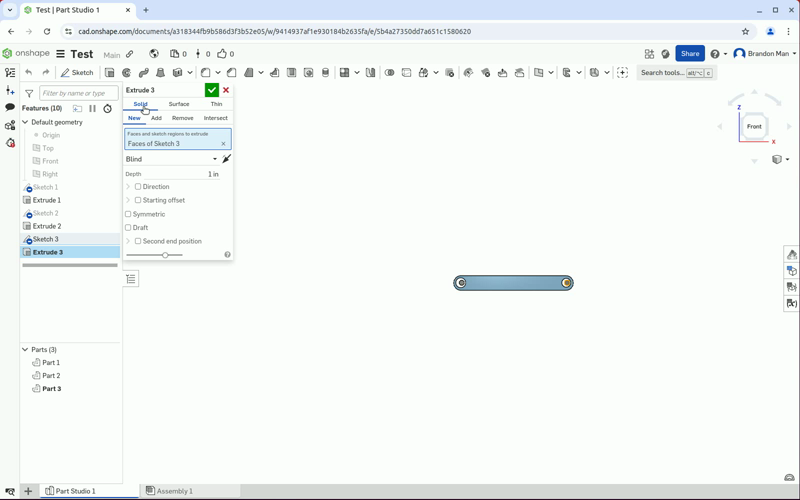
click(143, 106)
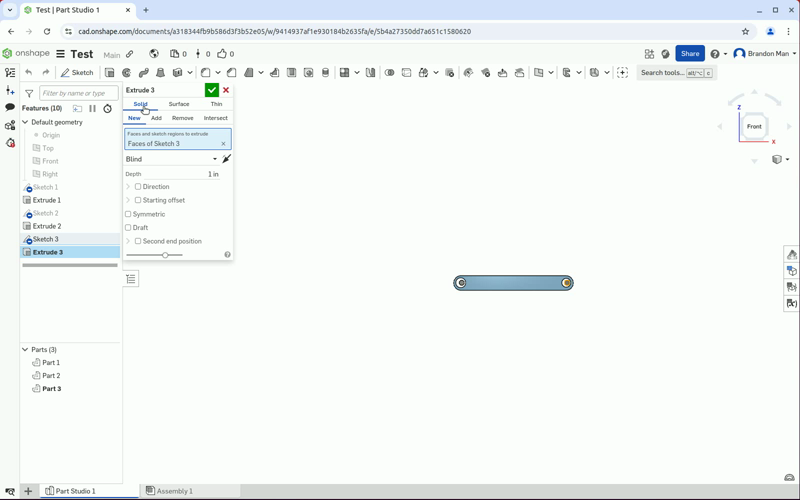
mouse_move(137, 120)
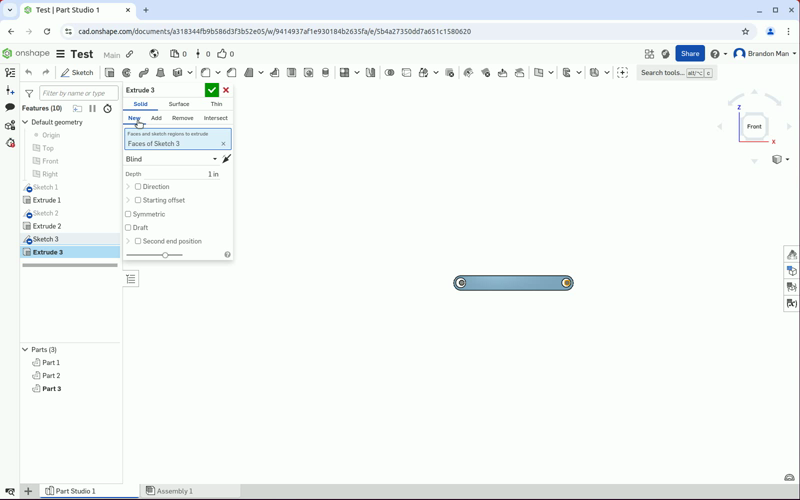
click(137, 120)
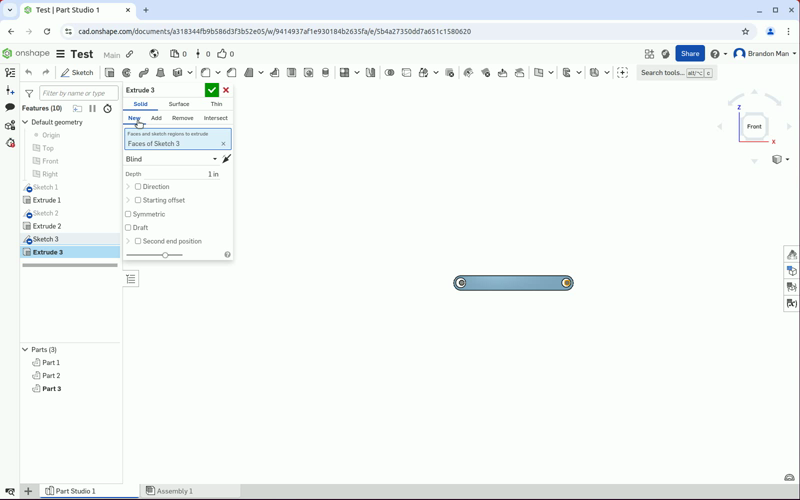
key(tab, 4)
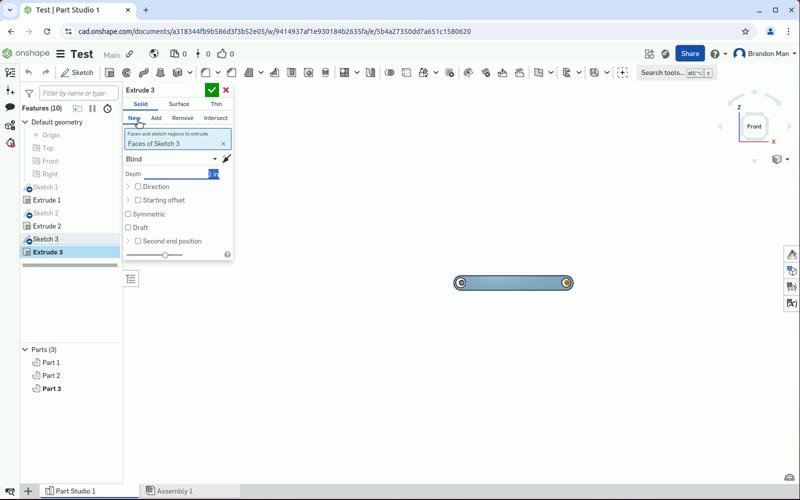
text(1.685)
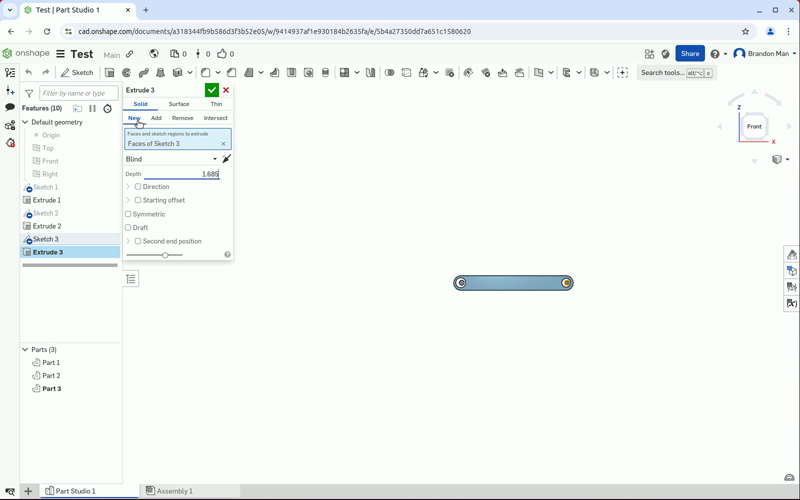
key(enter)
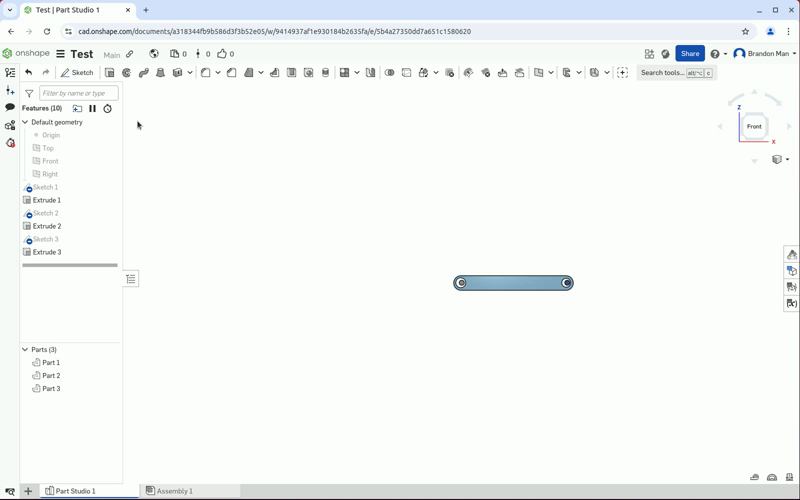
key(shift+h)
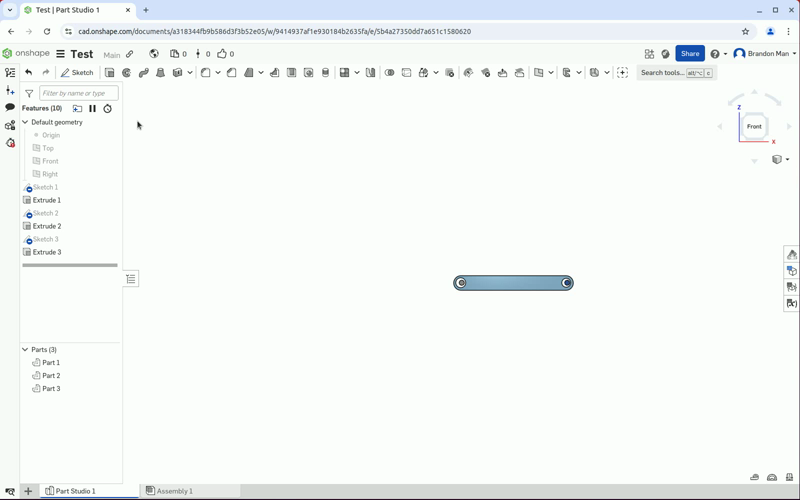
key(shift+h)
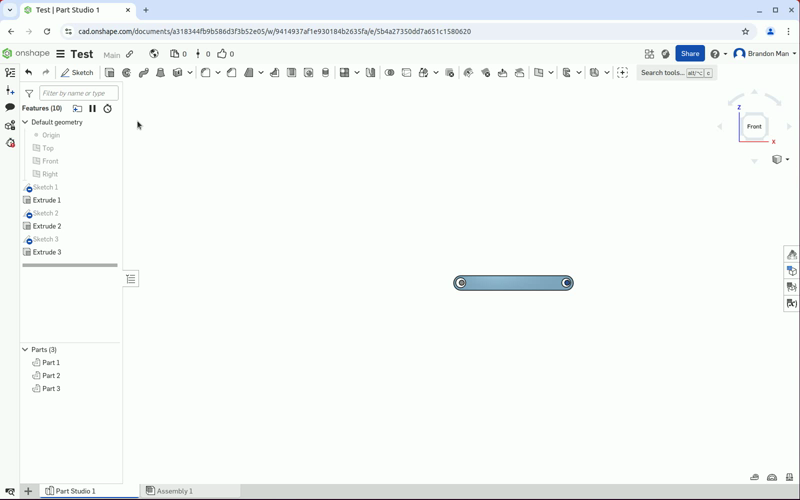
key(shift+7)
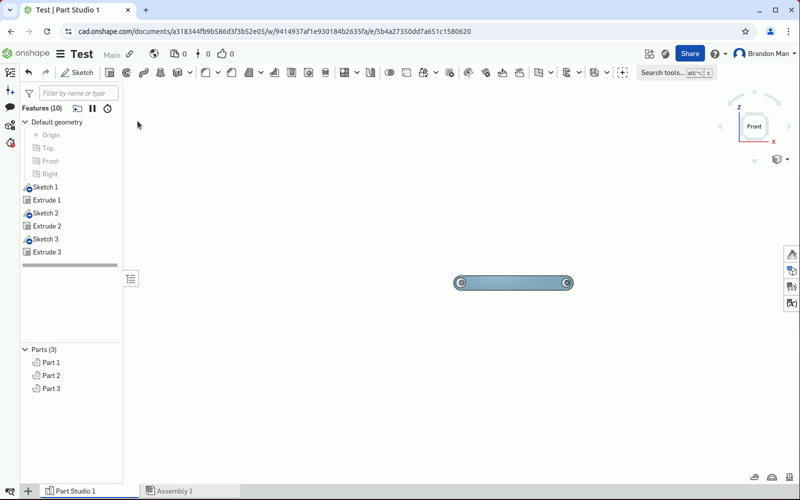
key(left, 2)
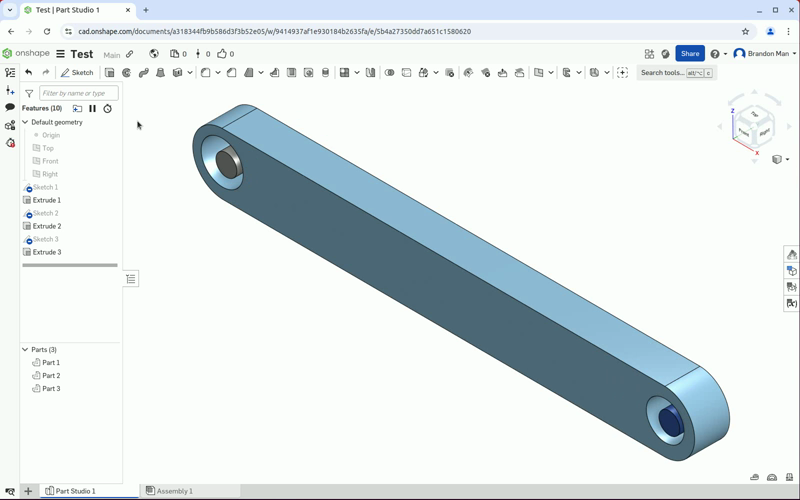
key(down, 2)
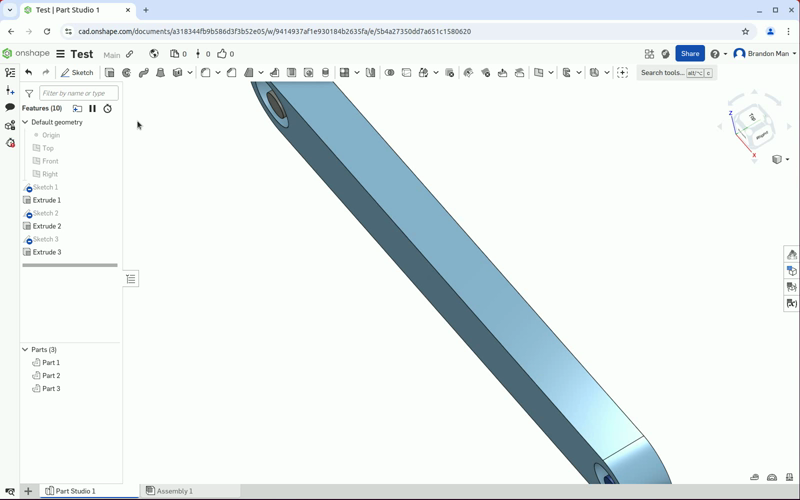
key(up, 2)
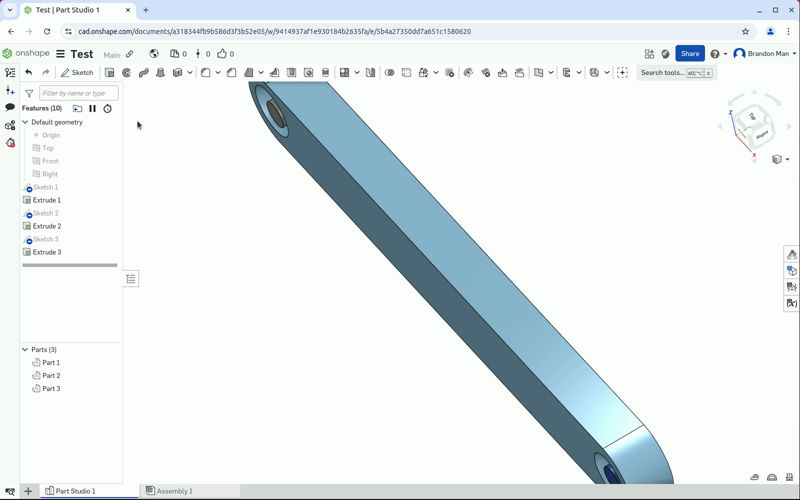
key(right, 2)
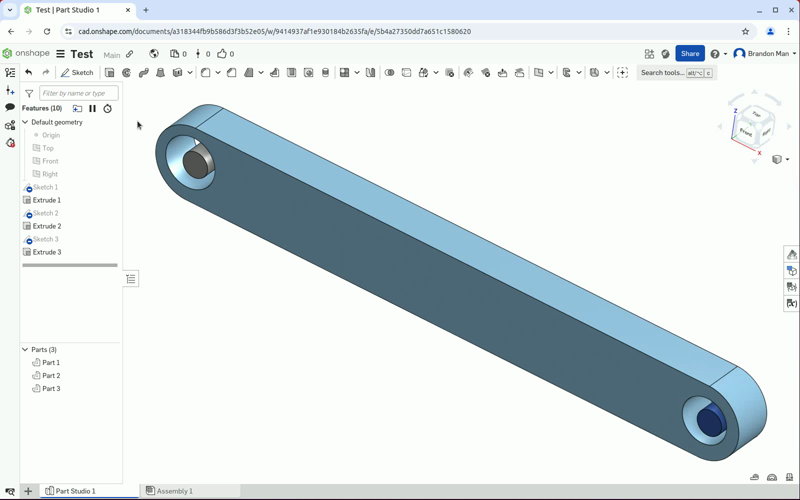
mouse_move(73, 189)
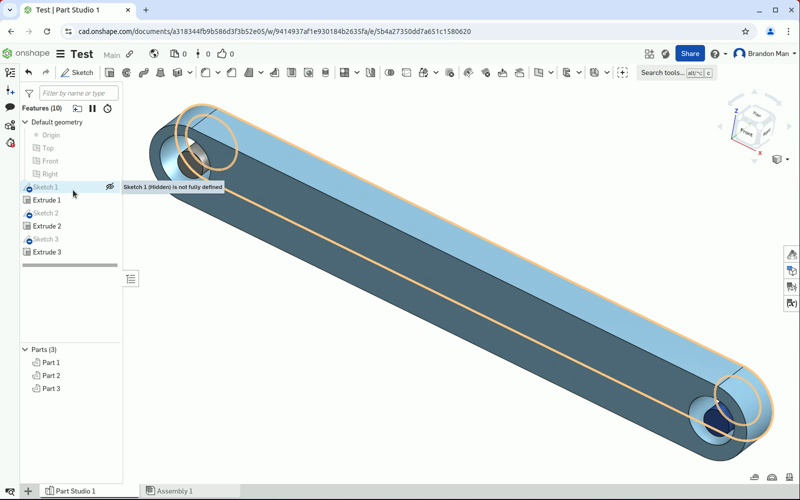
click(73, 189)